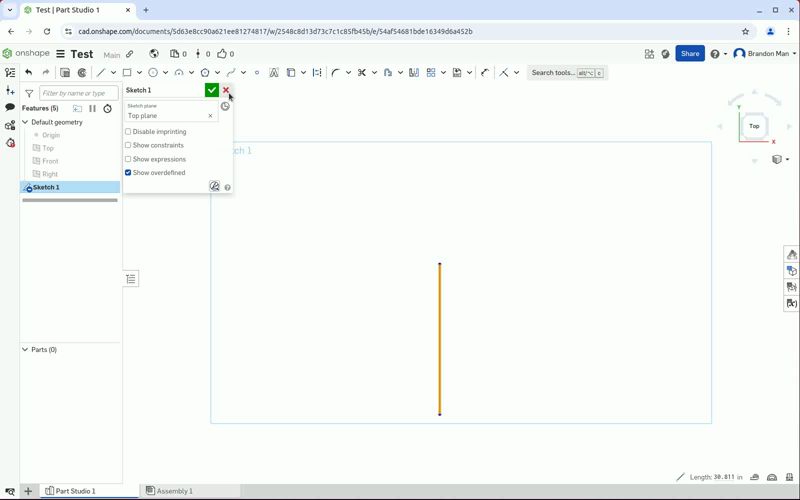
key(shift+h)
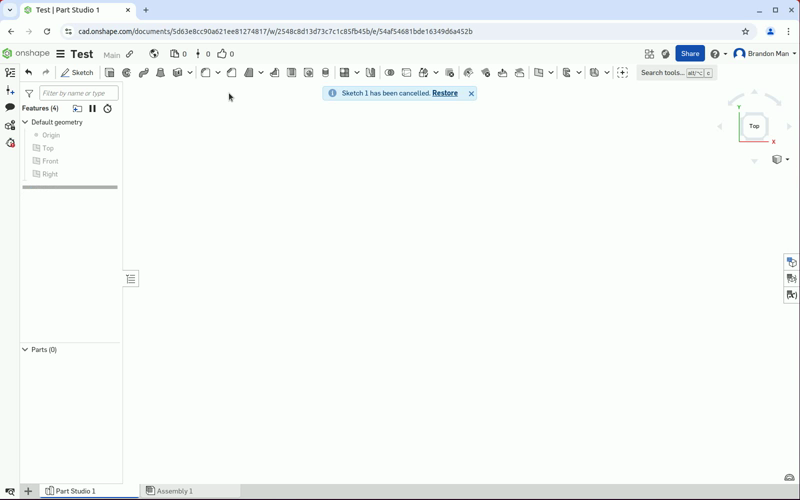
mouse_move(73, 352)
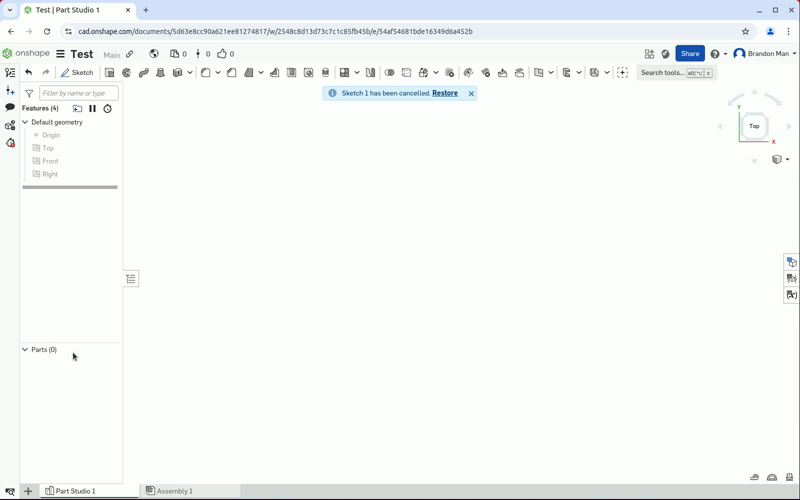
key(y)
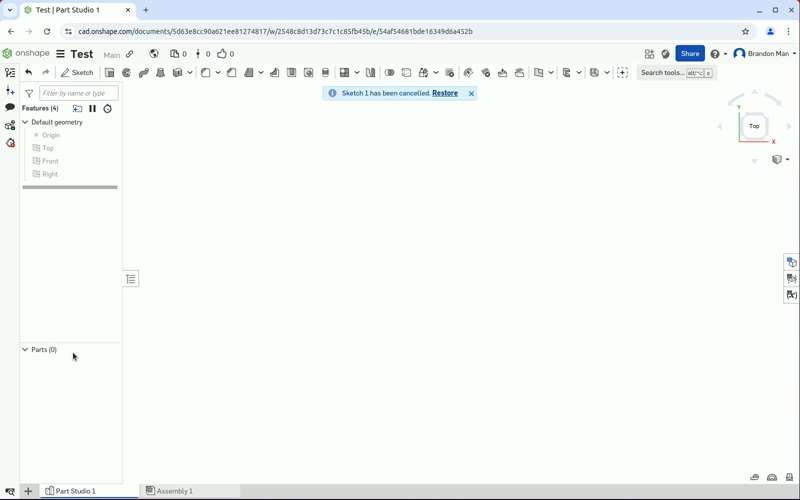
key(shift+p)
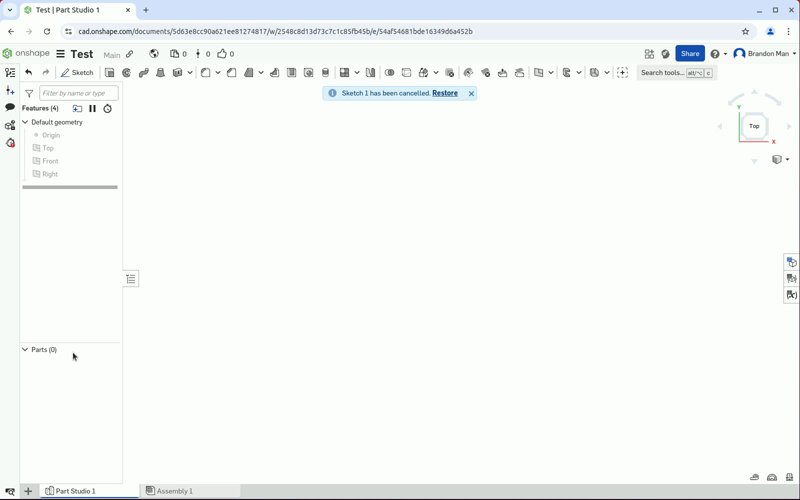
key(space)
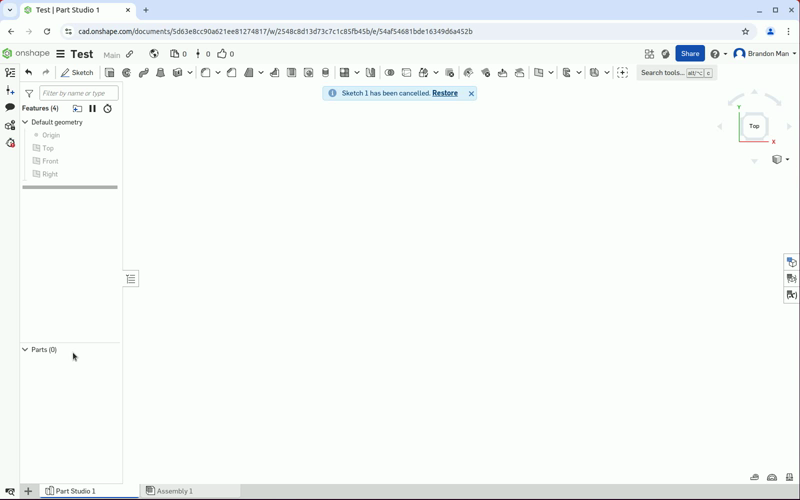
key_down(shift)
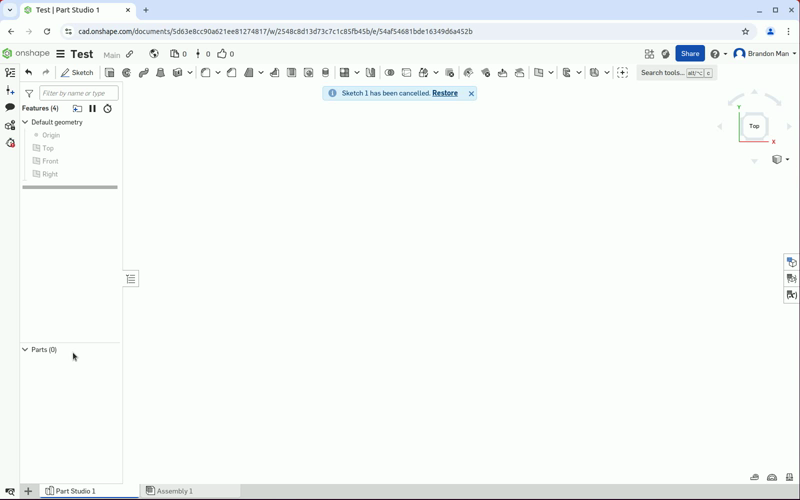
key(up)
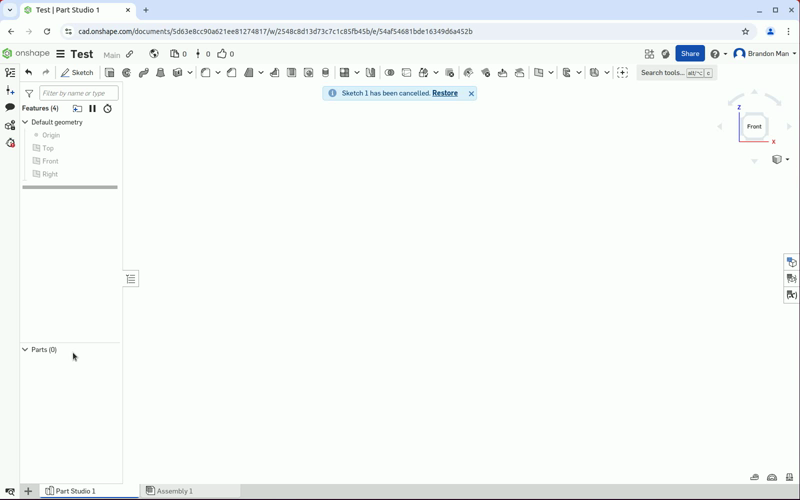
key_up(shift)
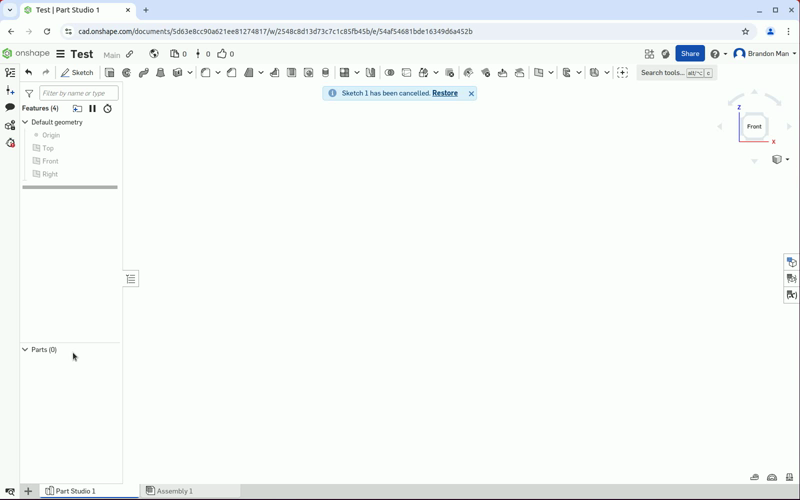
mouse_move(73, 352)
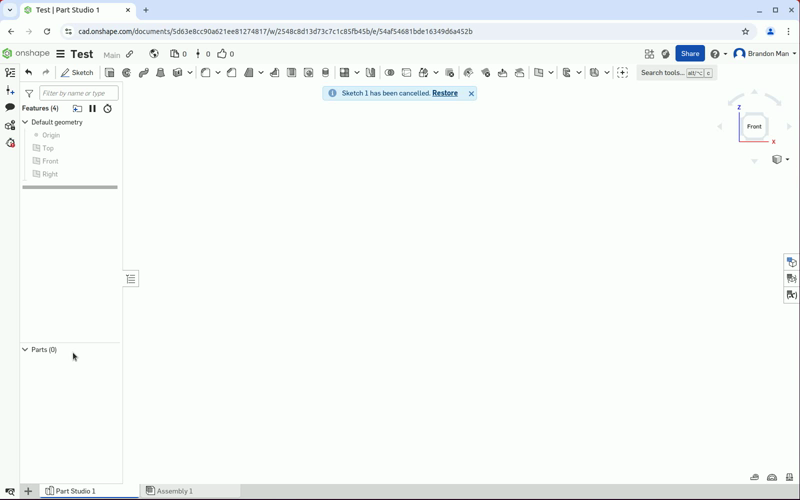
key(shift+y)
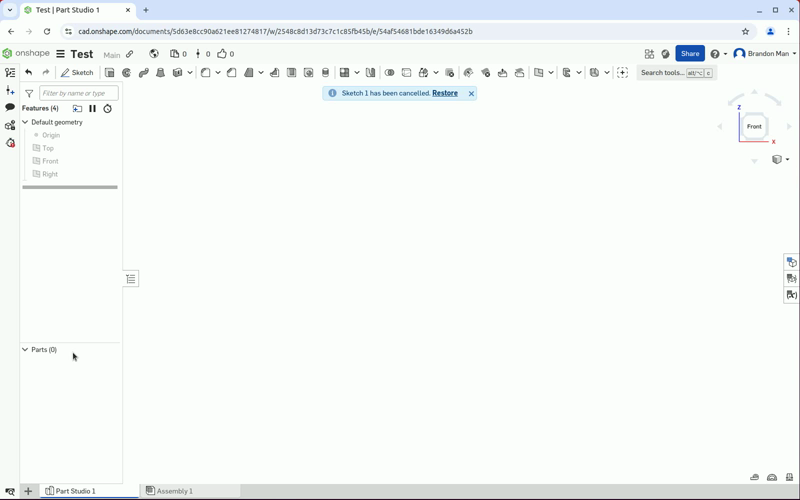
key(shift+s)
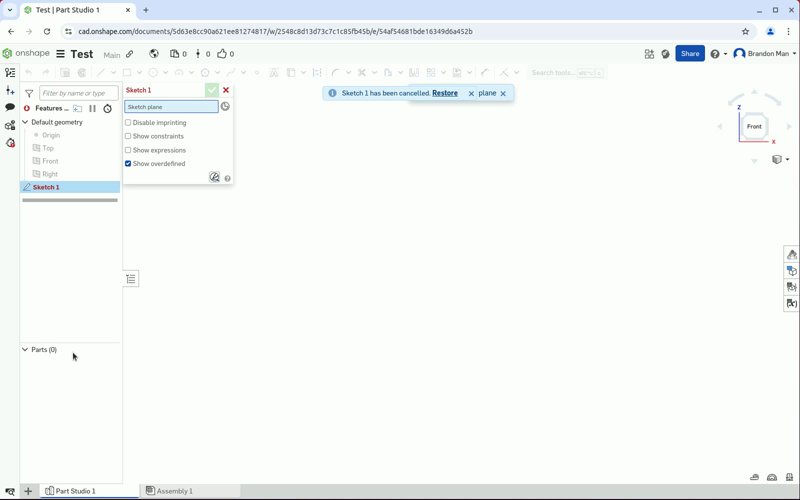
mouse_move(73, 163)
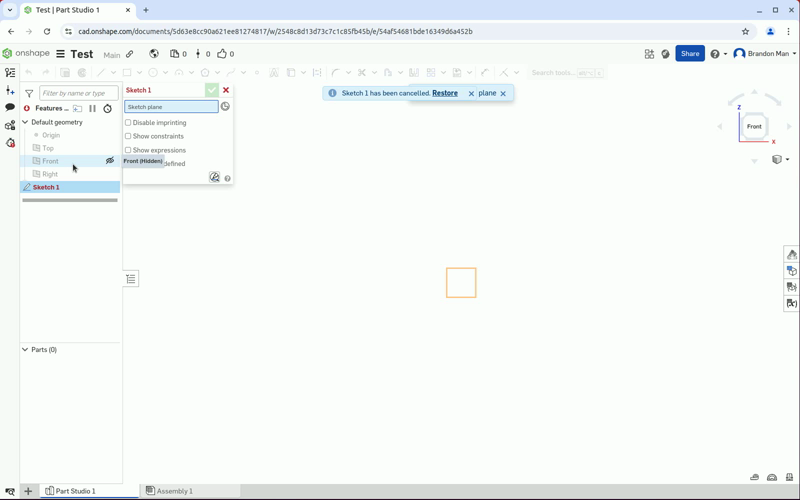
click(73, 163)
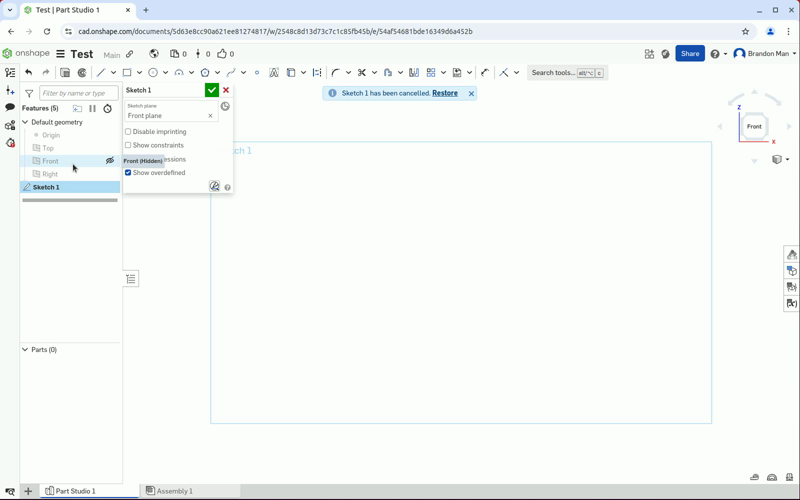
mouse_move(73, 352)
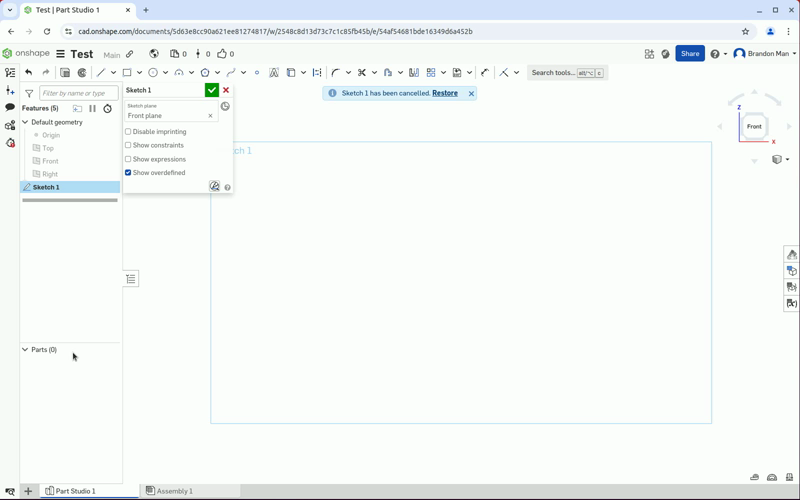
key(y)
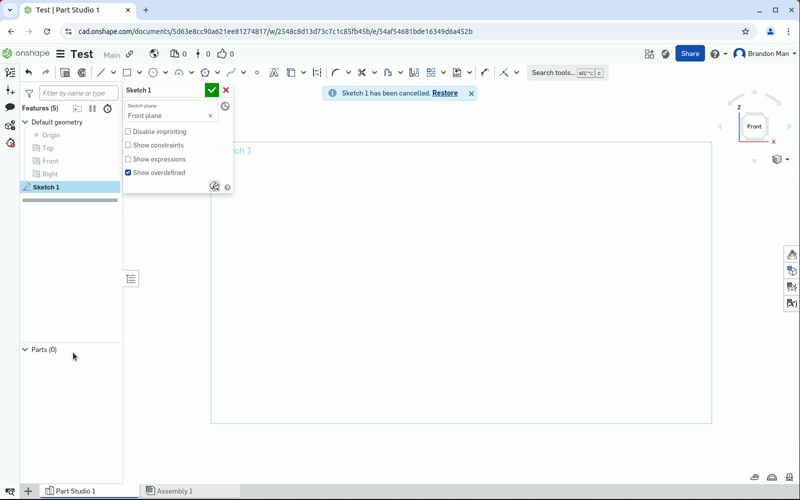
key(l)
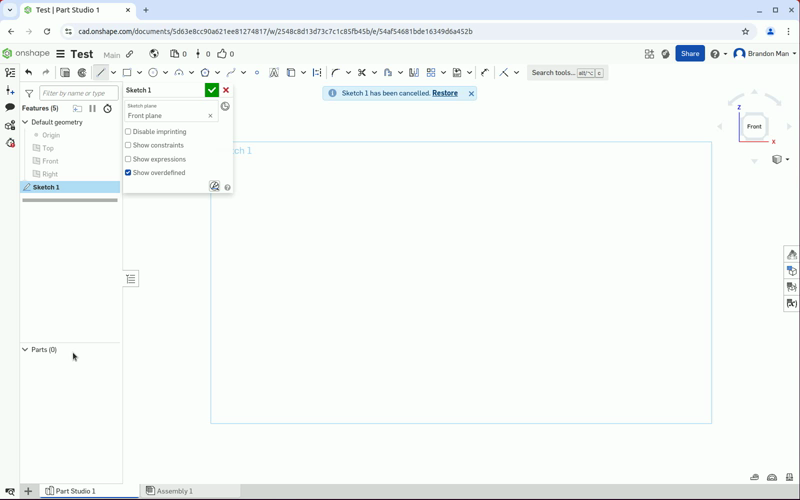
key_down(shift)
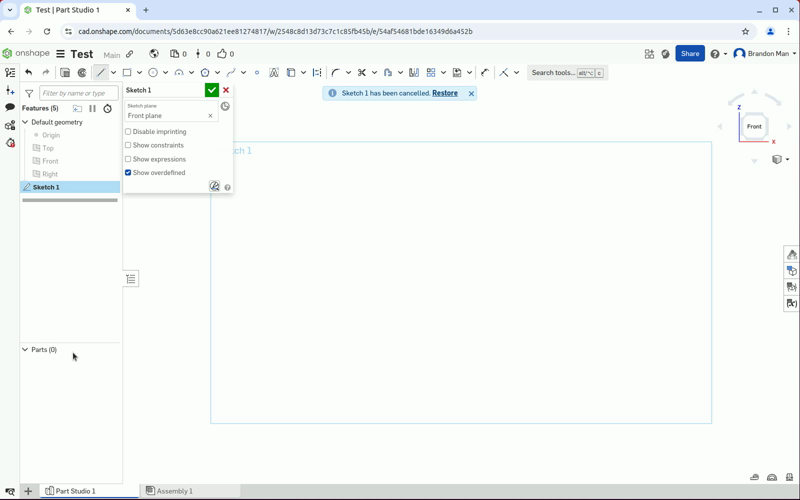
mouse_move(460, 264)
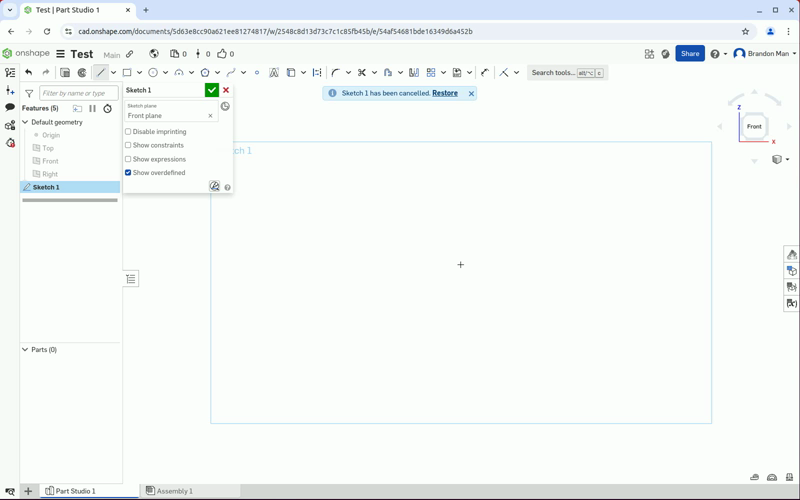
click(460, 264)
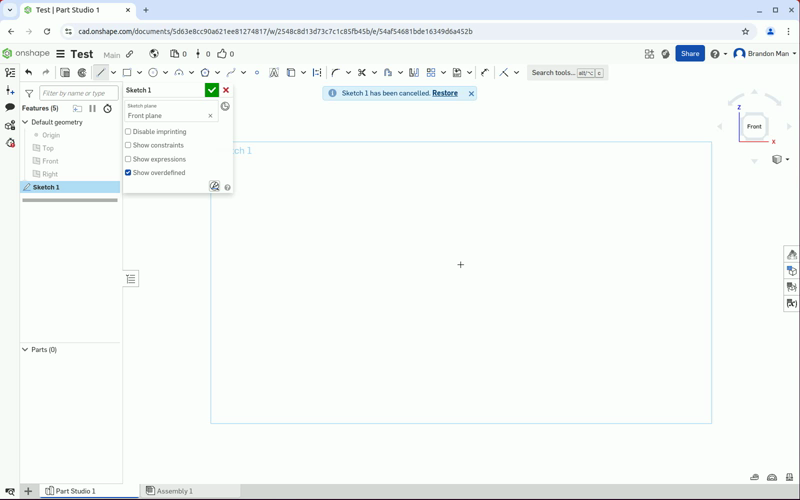
key_up(shift)
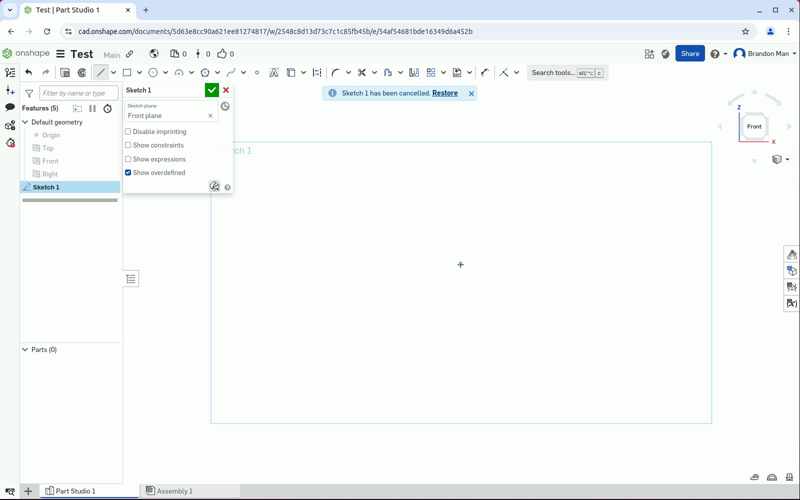
key_down(shift)
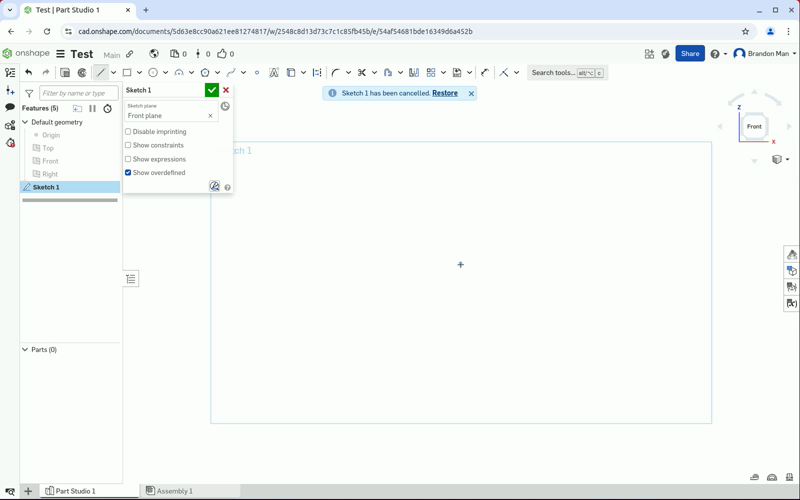
mouse_move(536, 264)
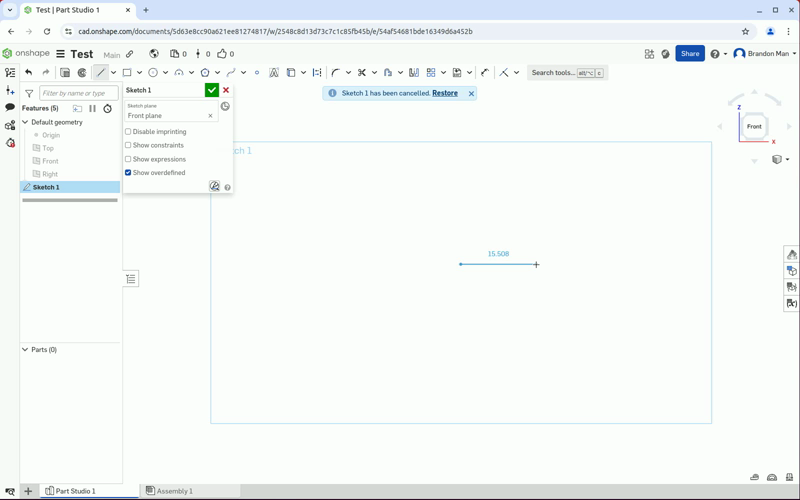
click(536, 264)
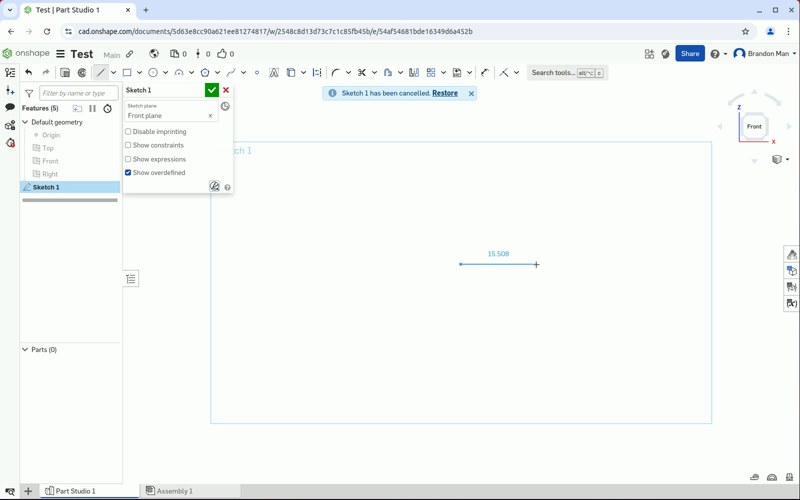
key_up(shift)
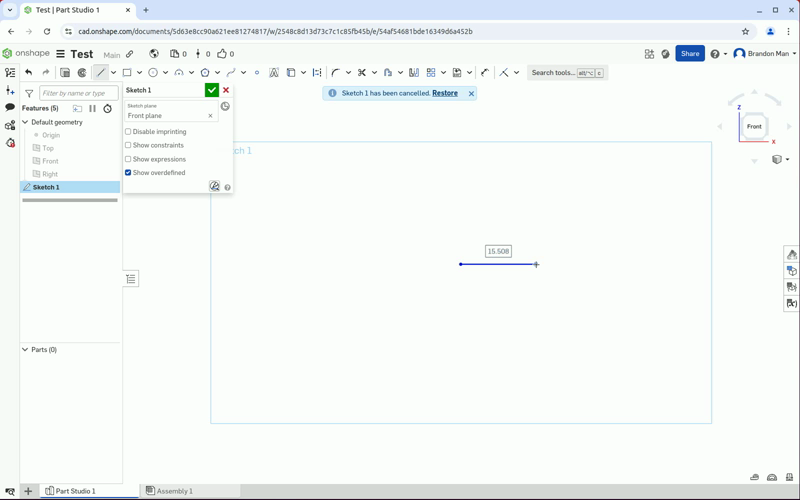
key_down(shift)
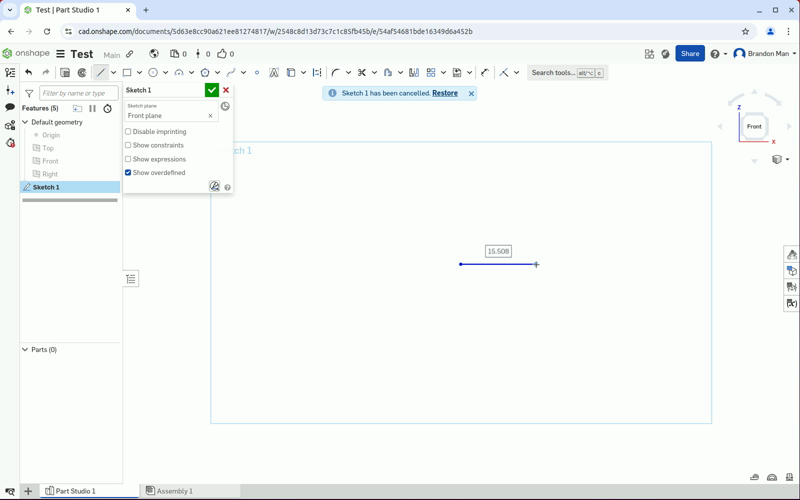
mouse_move(460, 207)
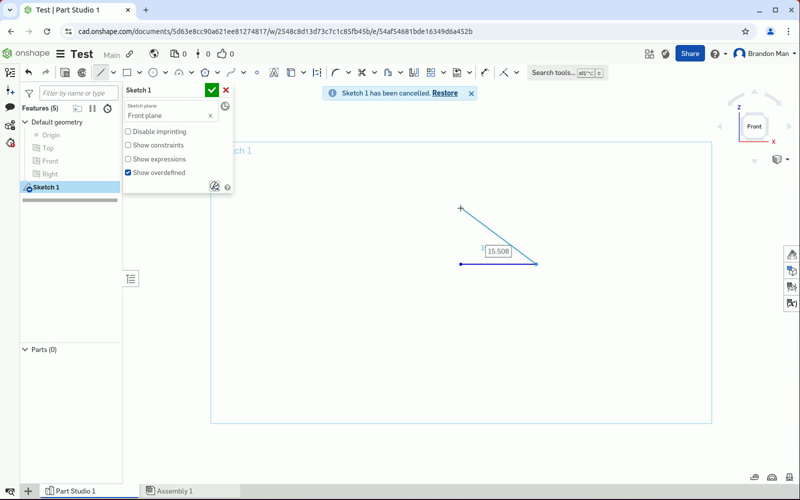
click(460, 207)
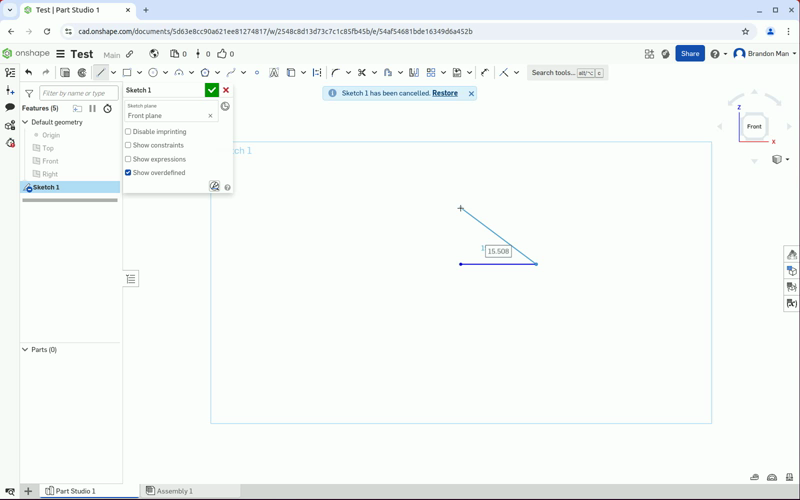
key_up(shift)
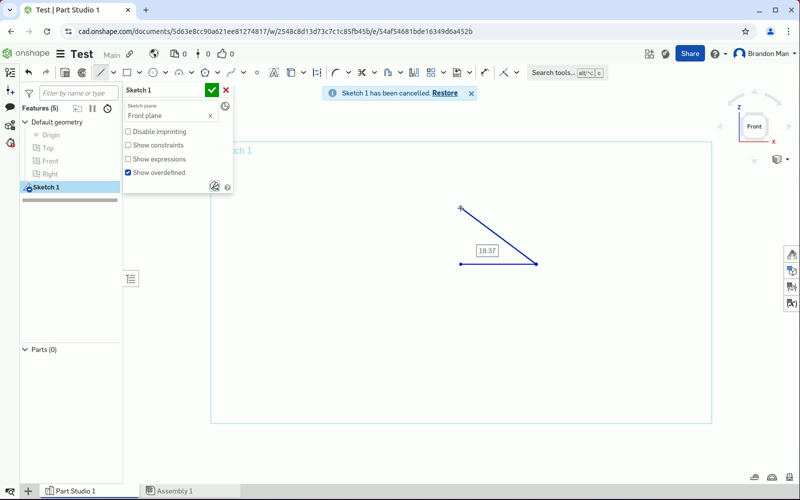
mouse_move(490, 207)
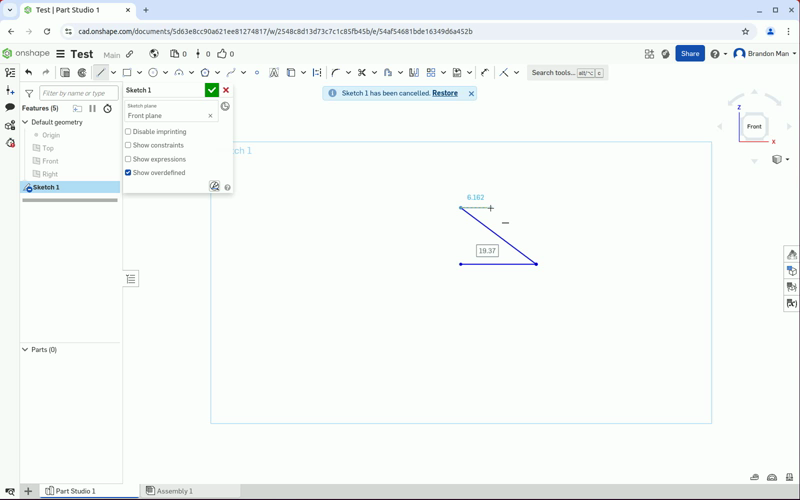
key_down(shift)
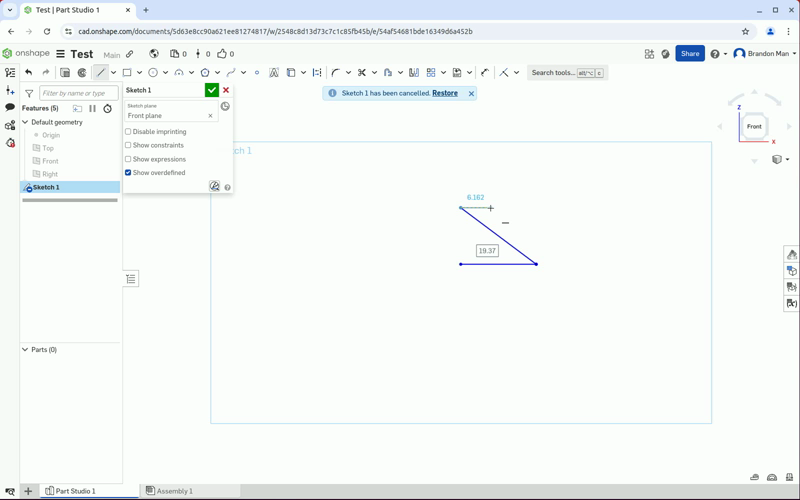
mouse_move(460, 264)
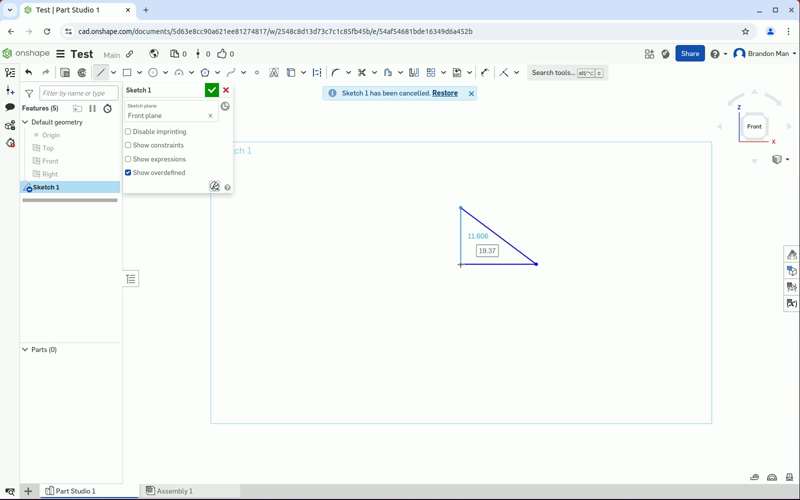
key_up(shift)
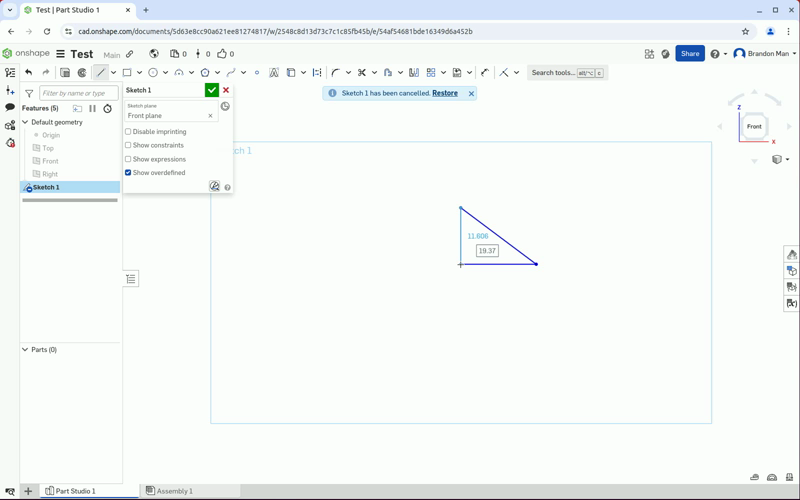
click(460, 264)
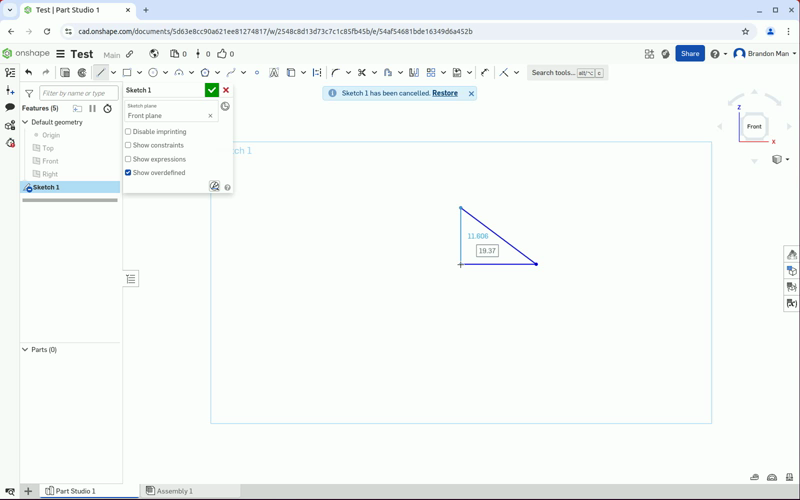
key(esc)
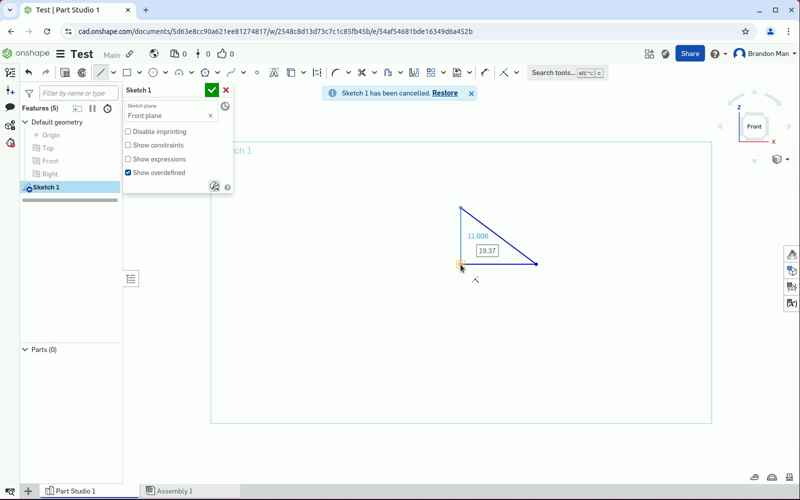
mouse_move(477, 243)
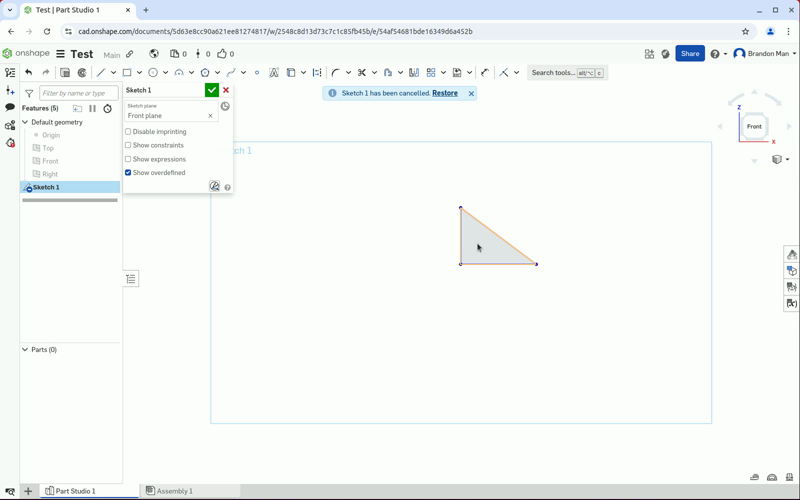
click(477, 243)
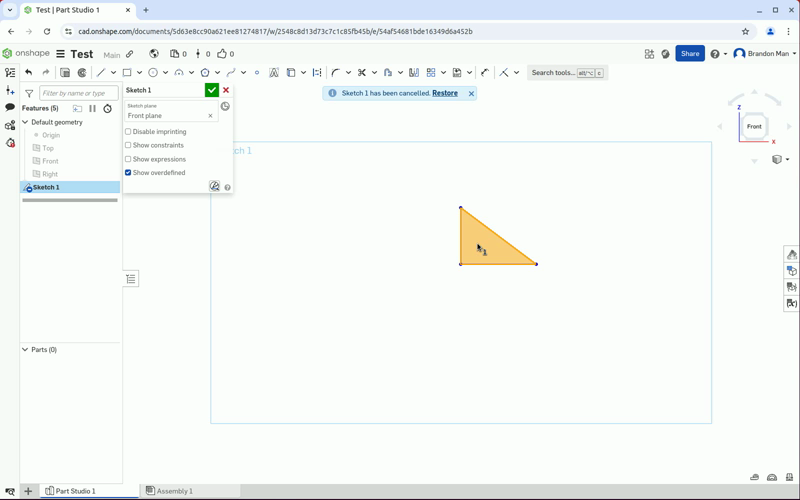
mouse_move(73, 352)
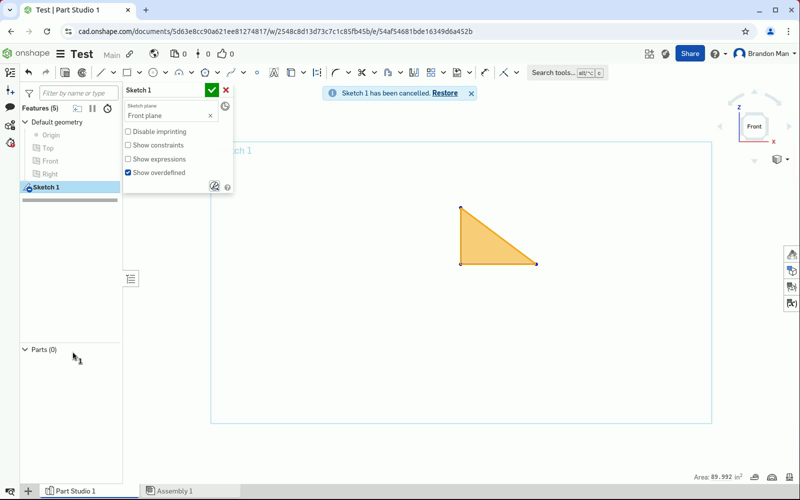
key(shift+y)
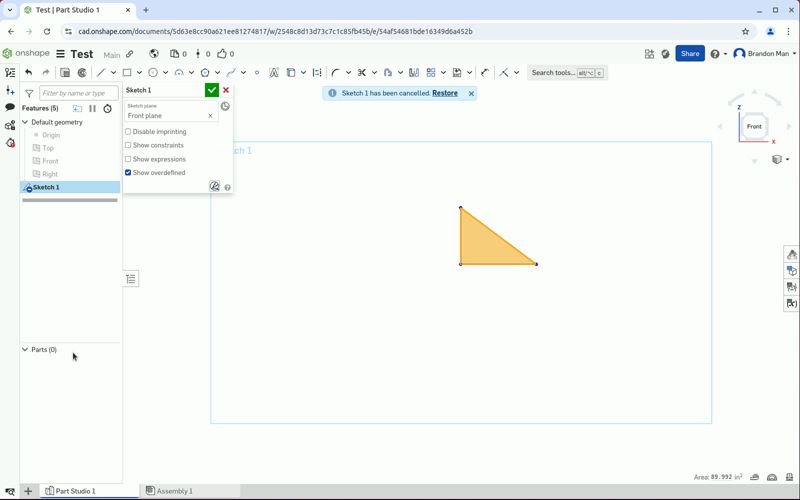
key(shift+e)
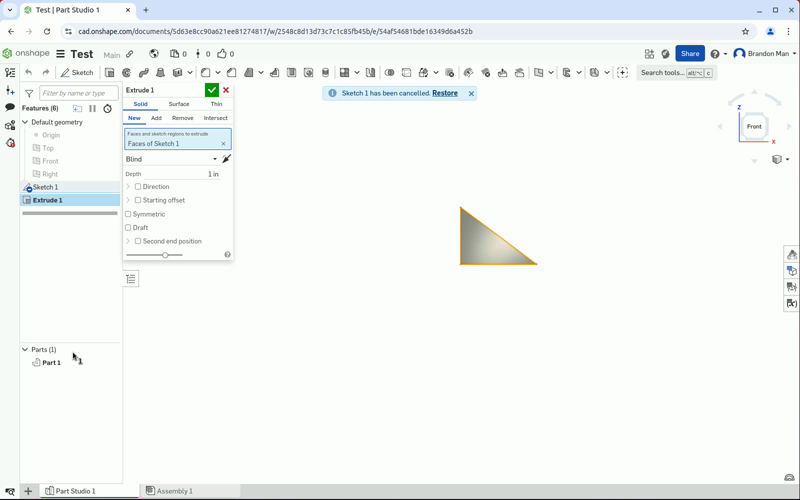
mouse_move(143, 106)
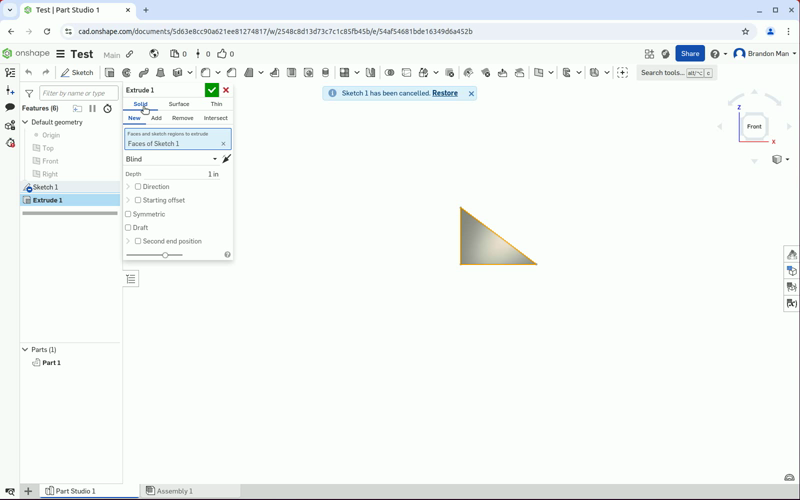
click(143, 106)
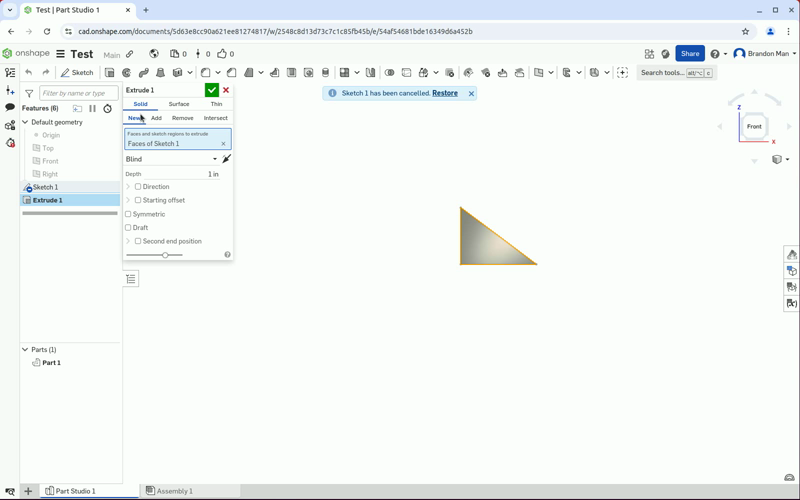
mouse_move(137, 120)
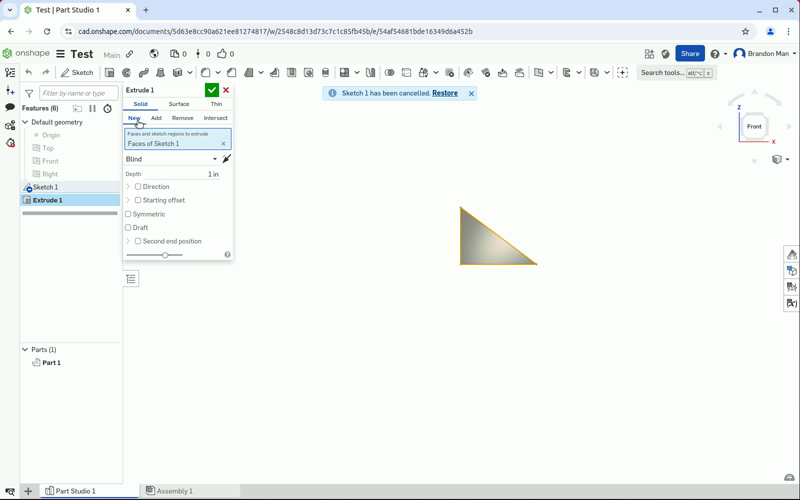
click(137, 120)
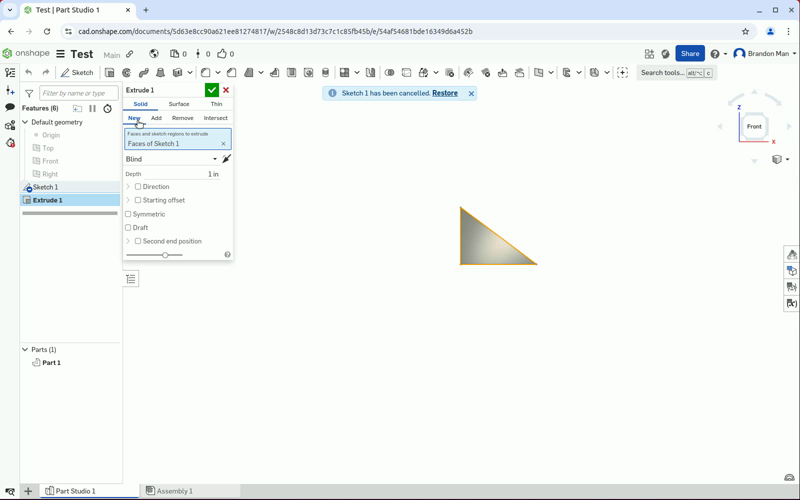
key(tab, 4)
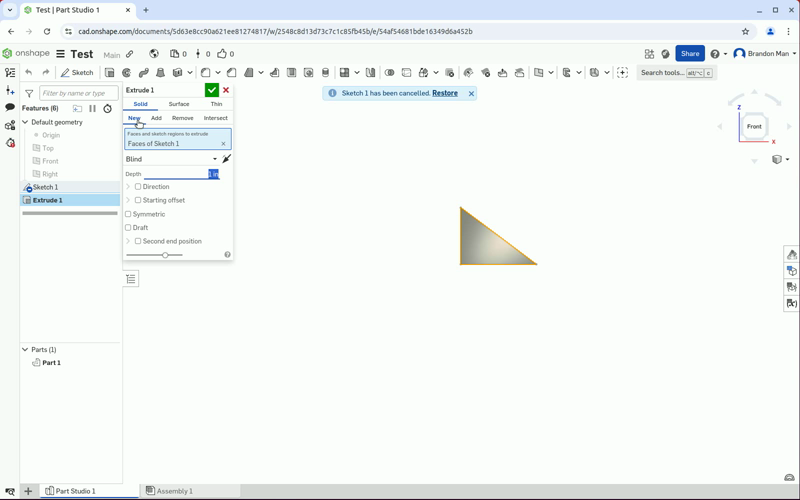
text(23.108)
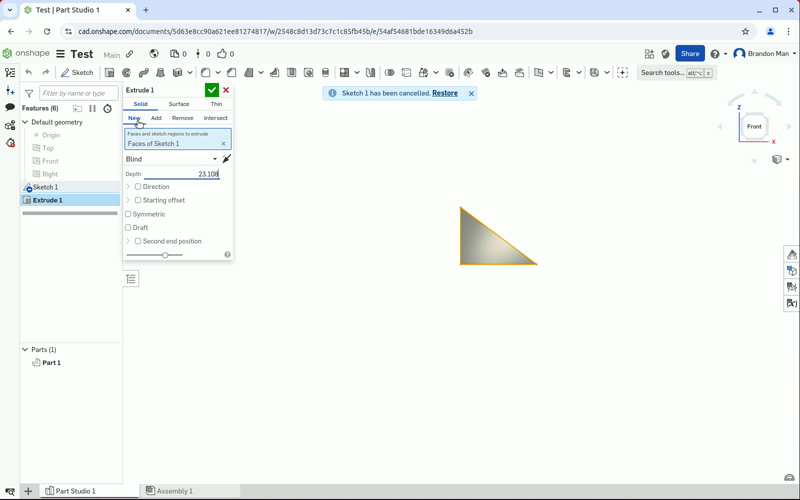
key(enter)
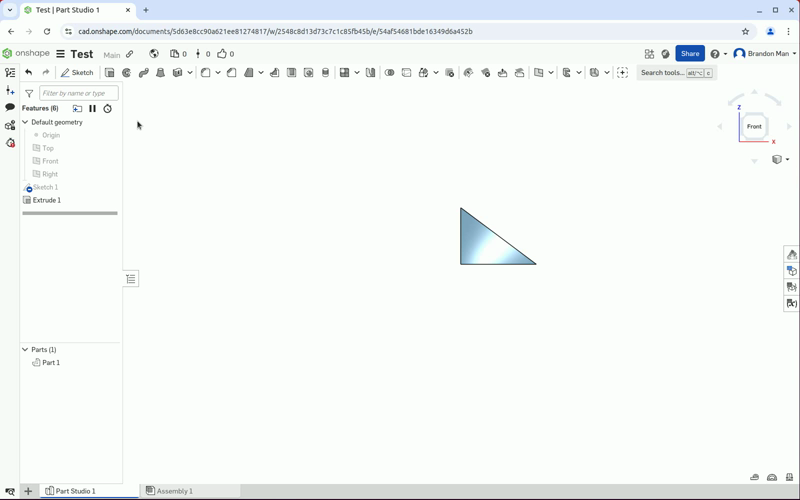
key(shift+h)
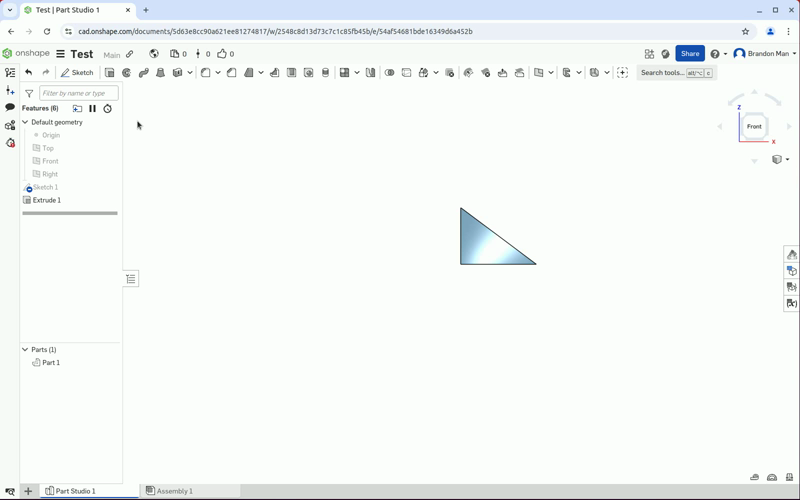
key(shift+h)
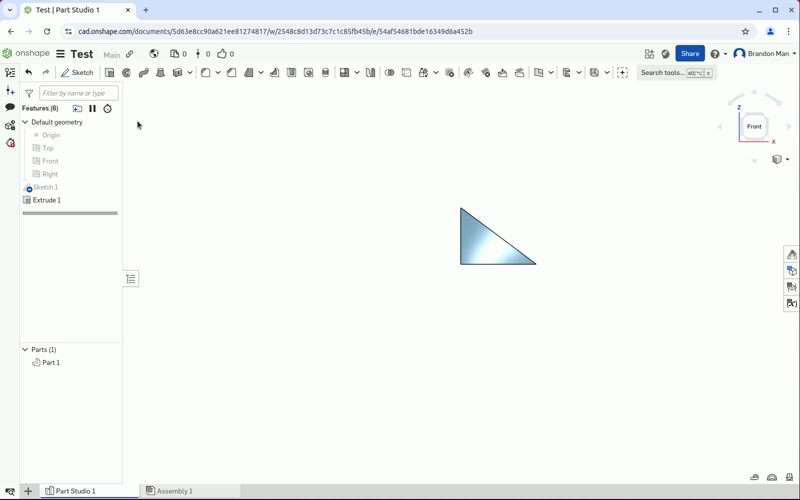
mouse_move(73, 189)
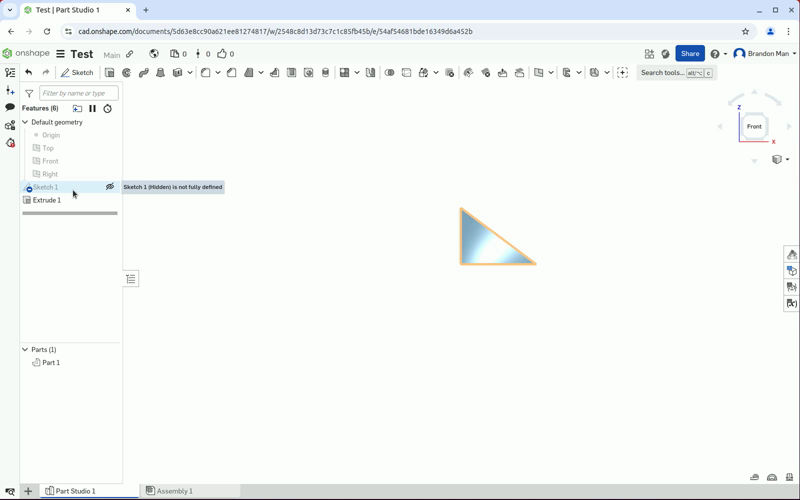
click(73, 189)
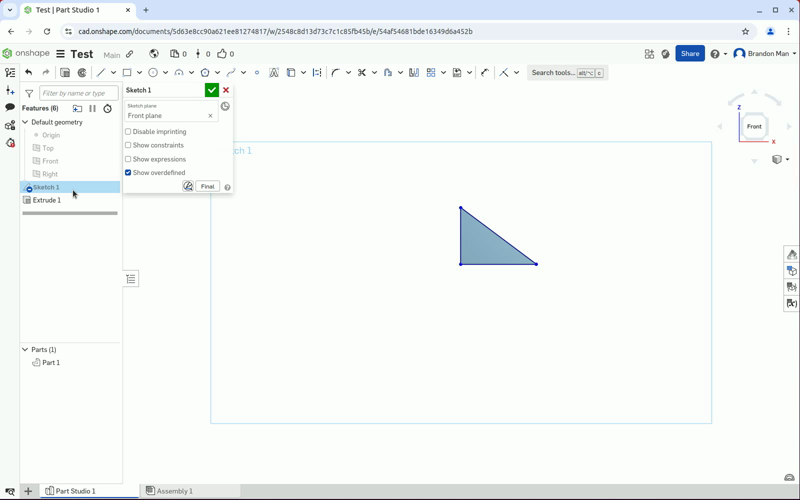
mouse_move(229, 92)
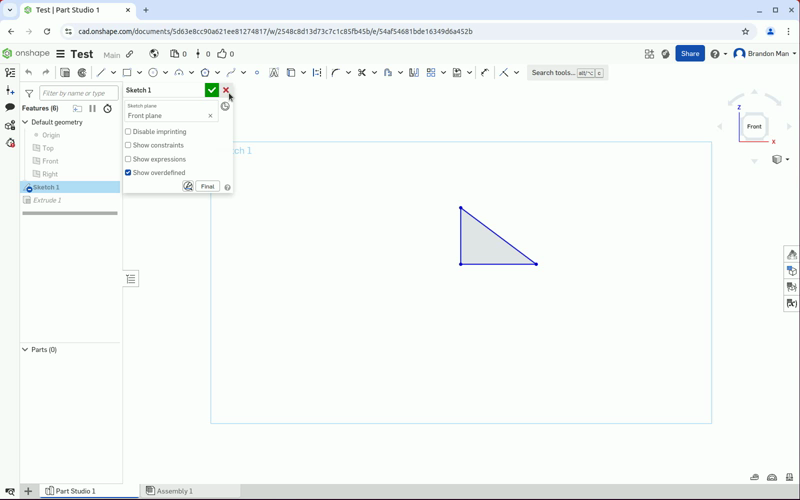
click(229, 92)
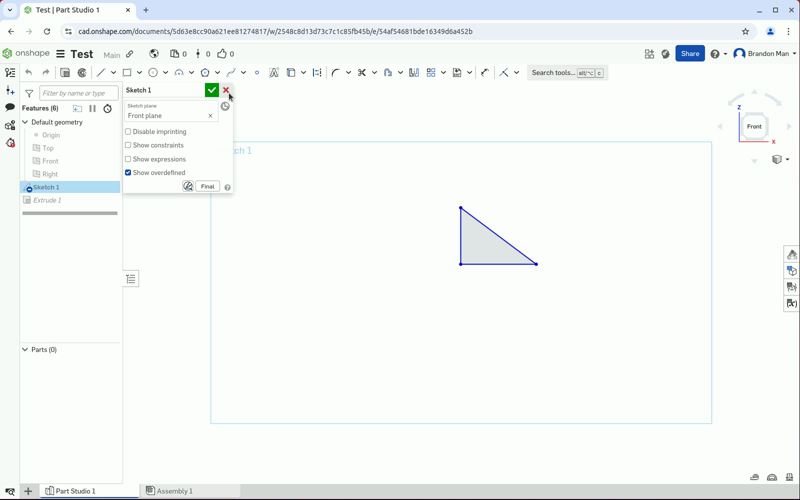
key(shift+s)
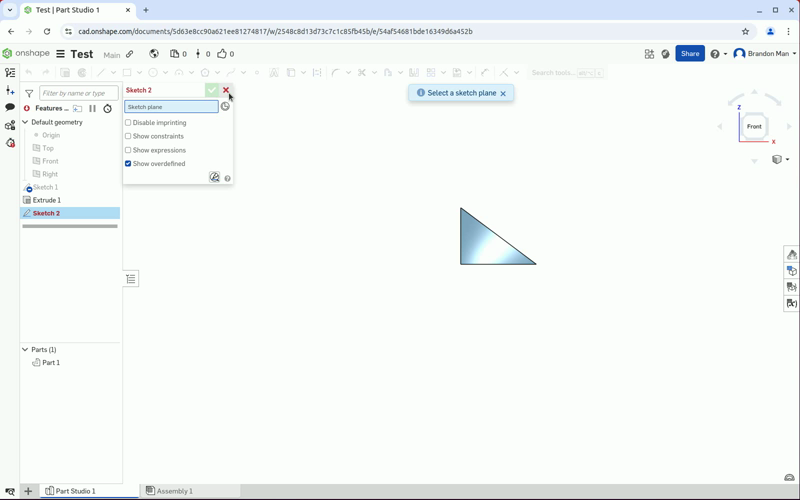
mouse_move(73, 163)
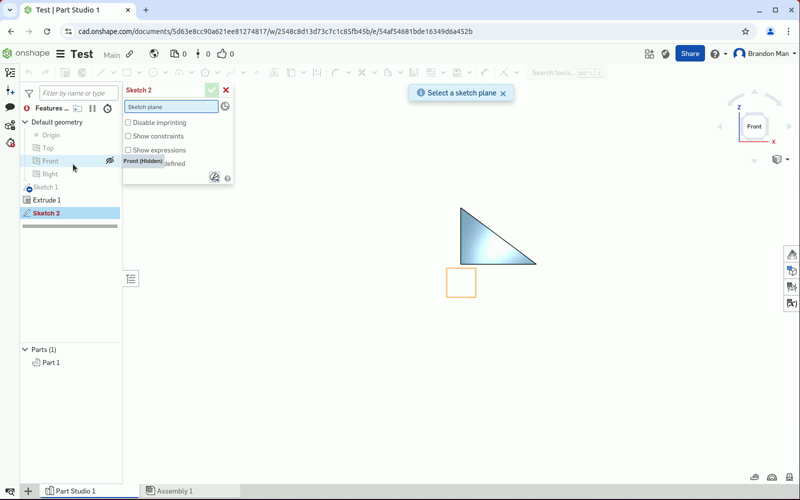
click(73, 163)
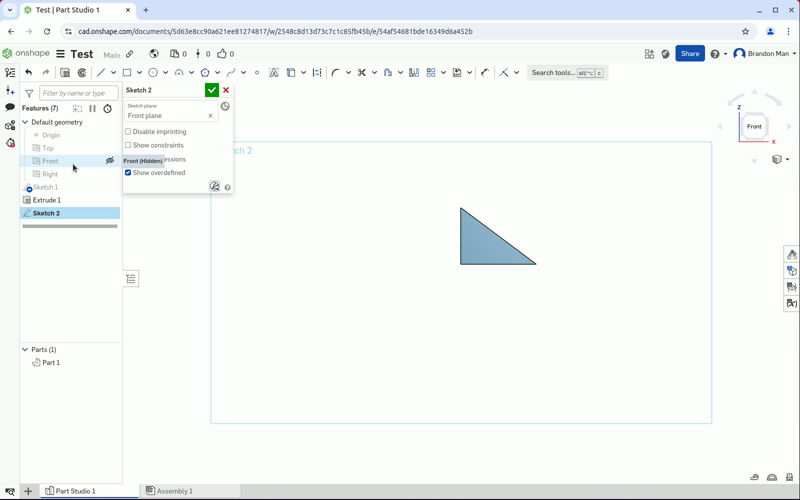
mouse_move(73, 352)
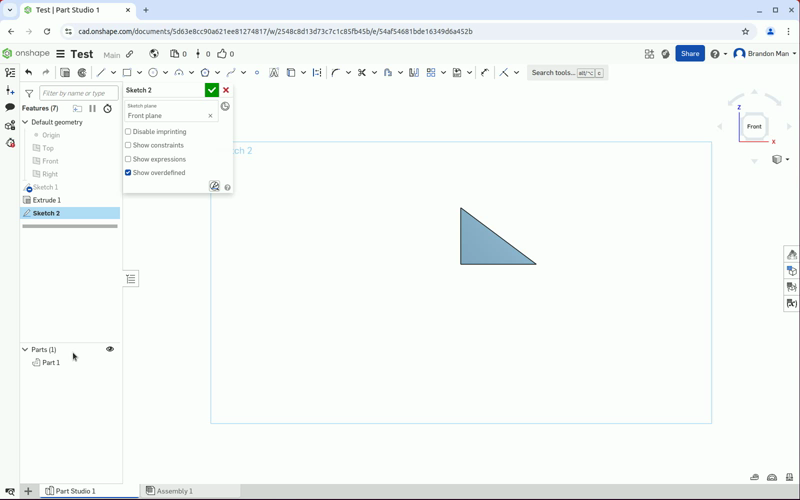
key(y)
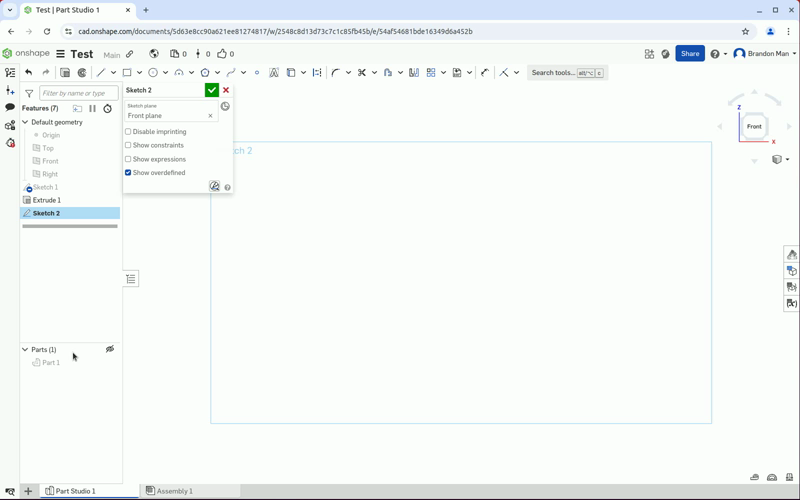
key(l)
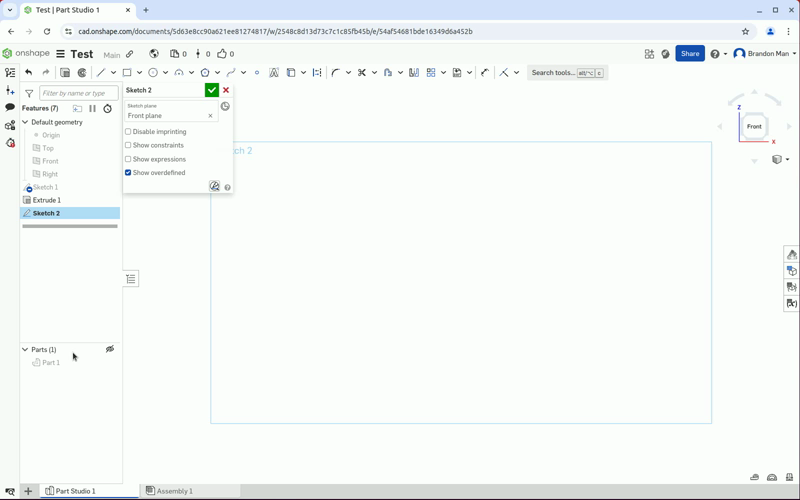
key_down(shift)
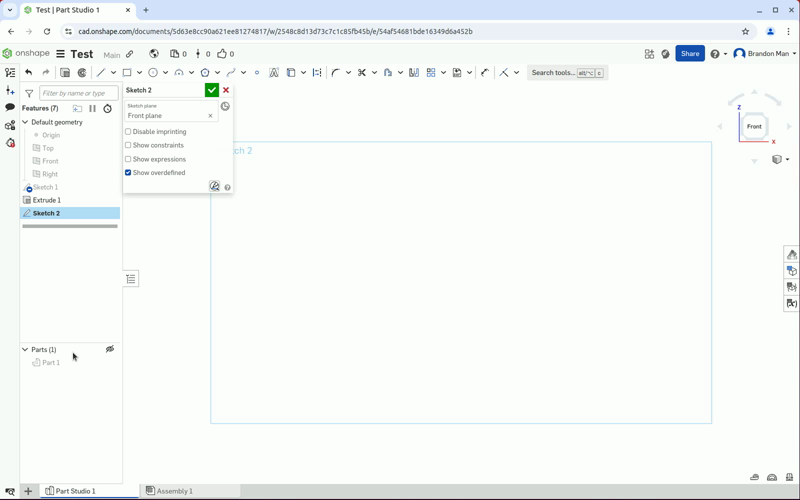
mouse_move(460, 282)
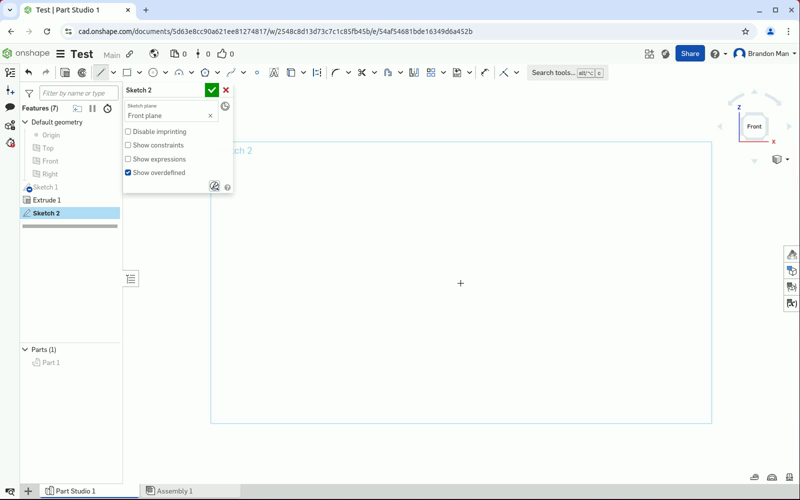
click(460, 282)
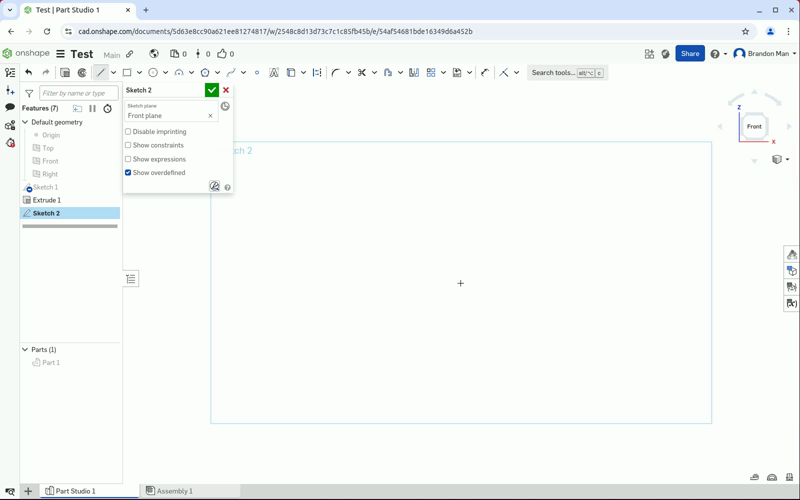
key_up(shift)
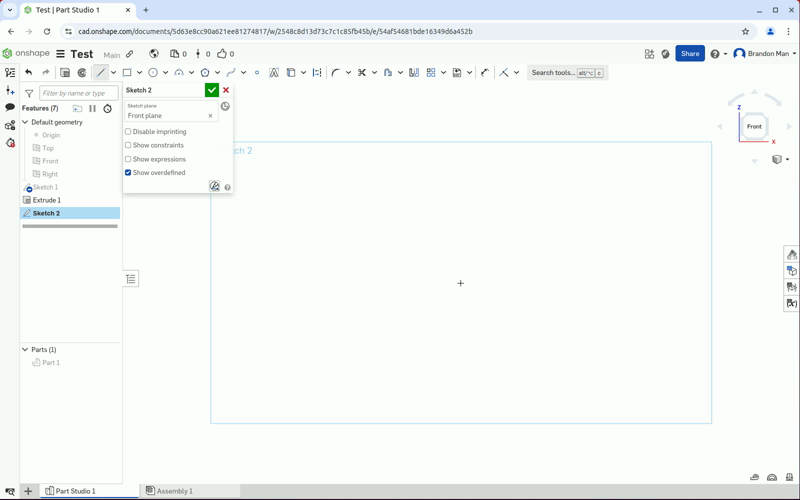
key_down(shift)
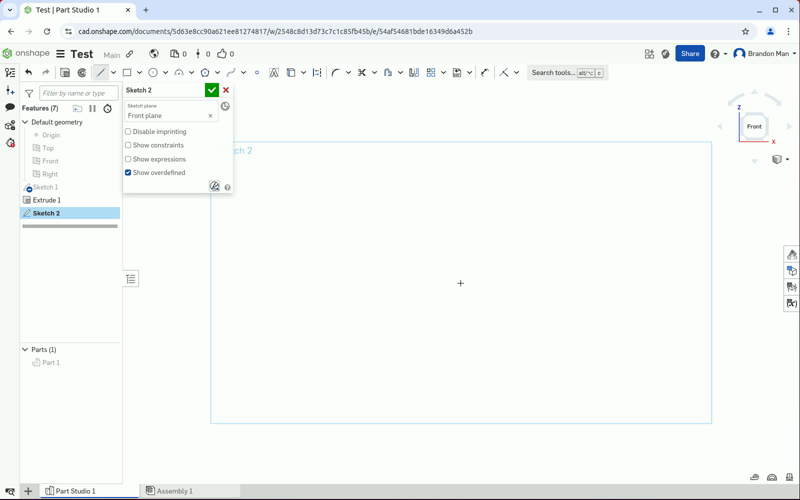
mouse_move(536, 282)
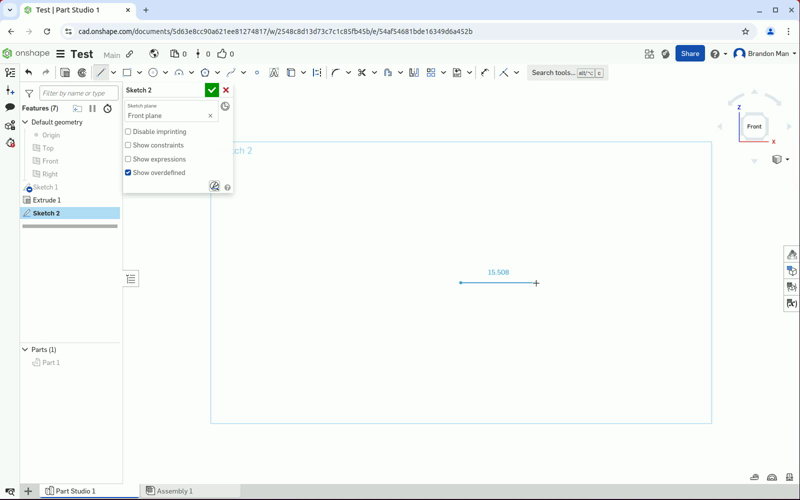
click(536, 282)
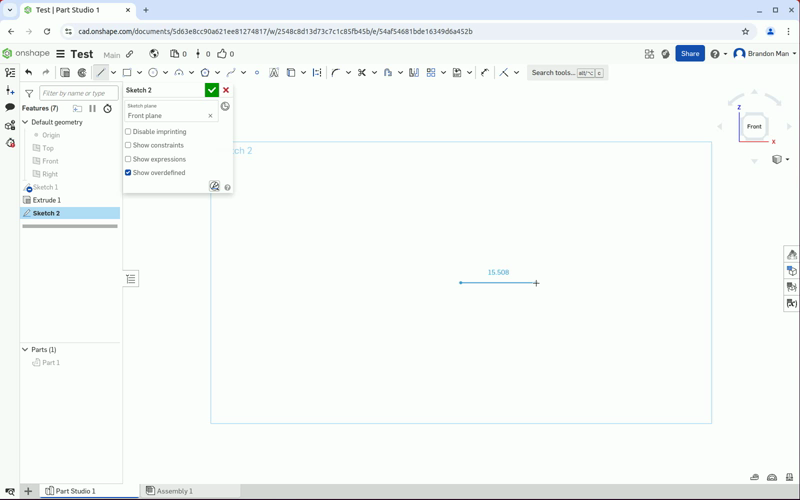
key_up(shift)
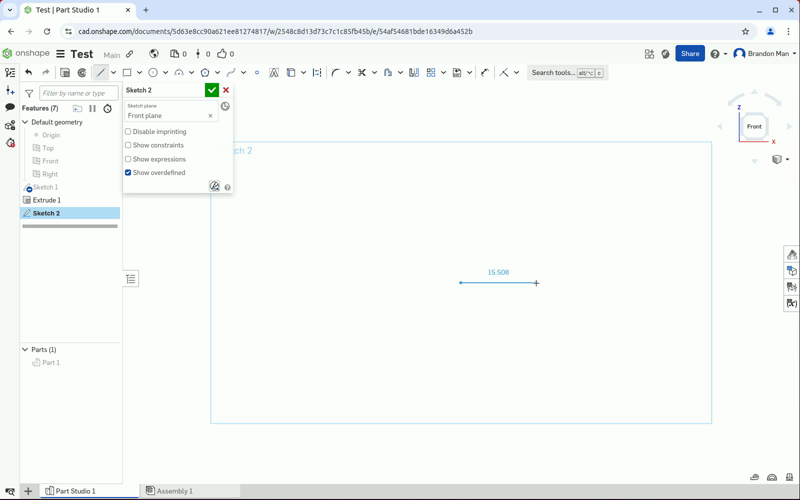
key_down(shift)
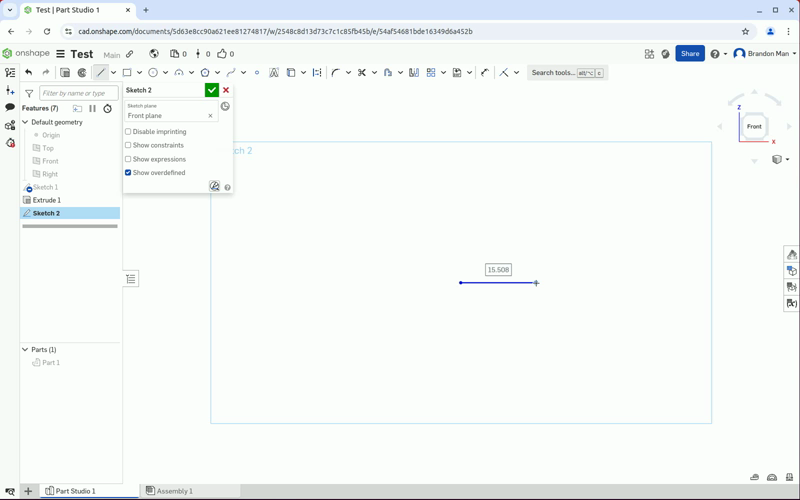
mouse_move(566, 282)
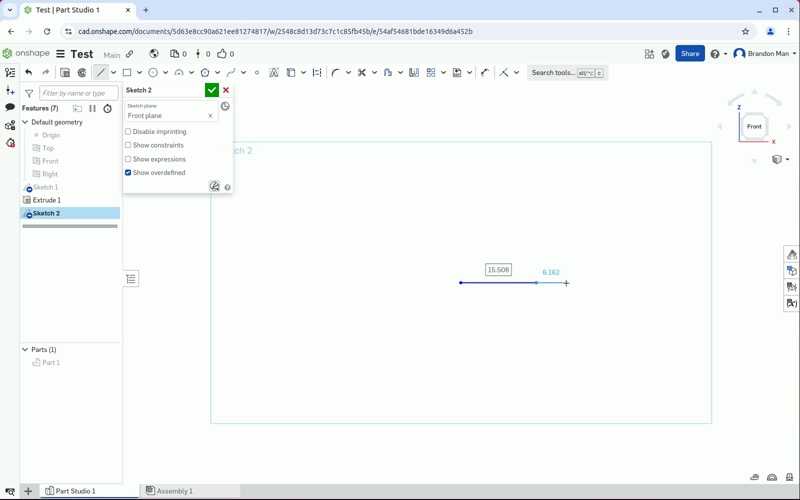
mouse_move(536, 264)
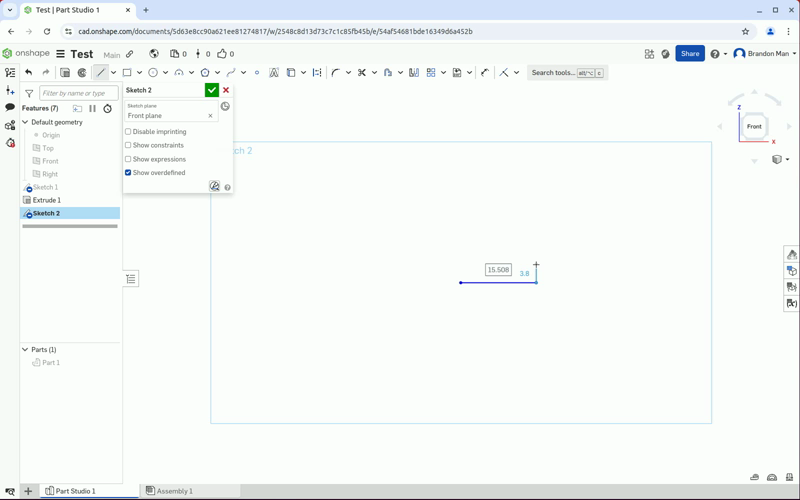
click(536, 264)
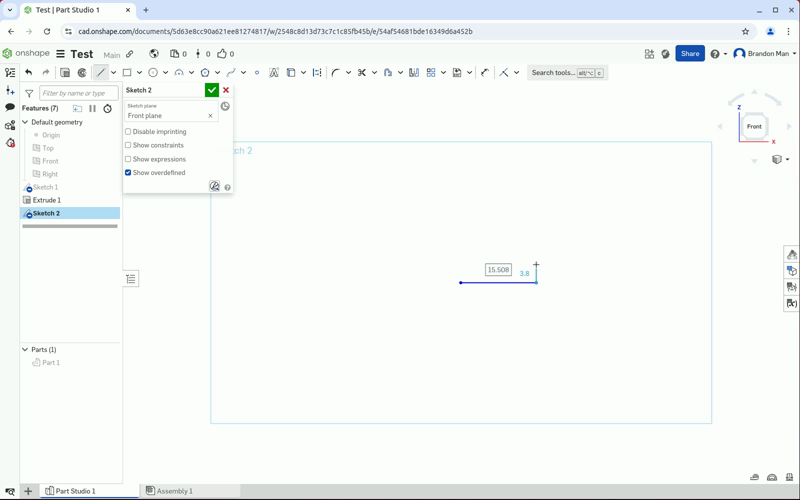
key_up(shift)
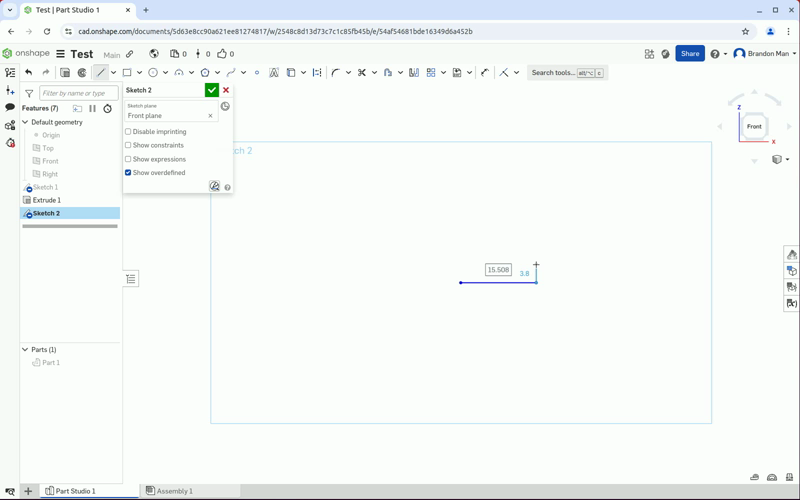
key_down(shift)
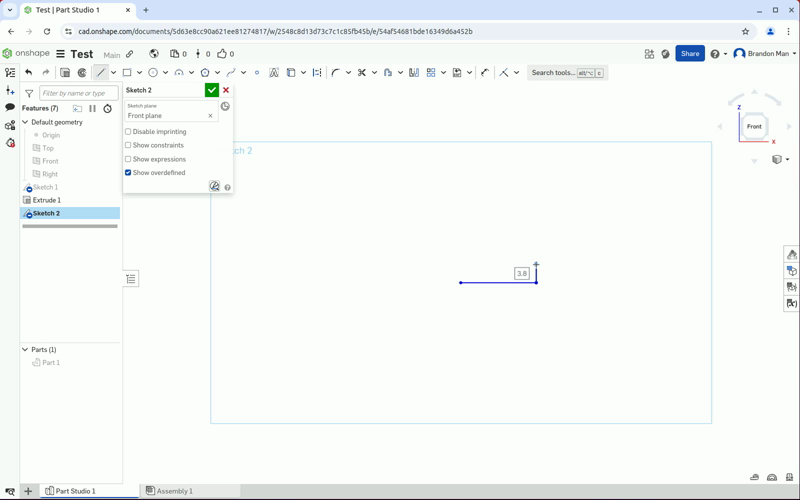
mouse_move(460, 264)
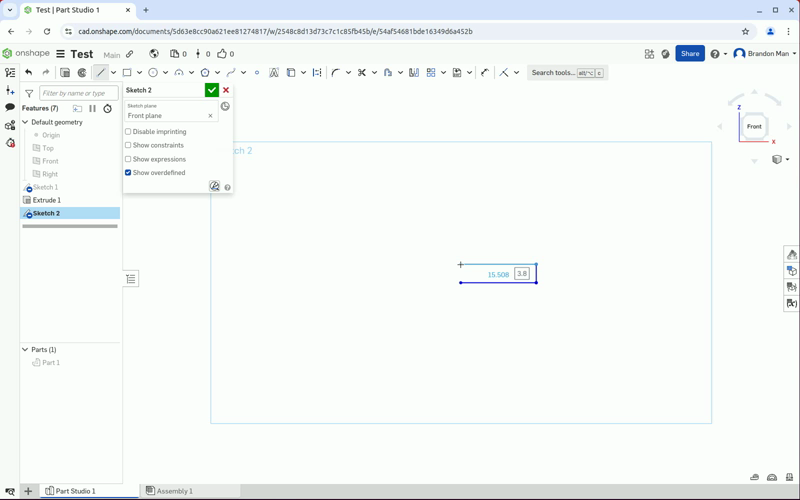
click(460, 264)
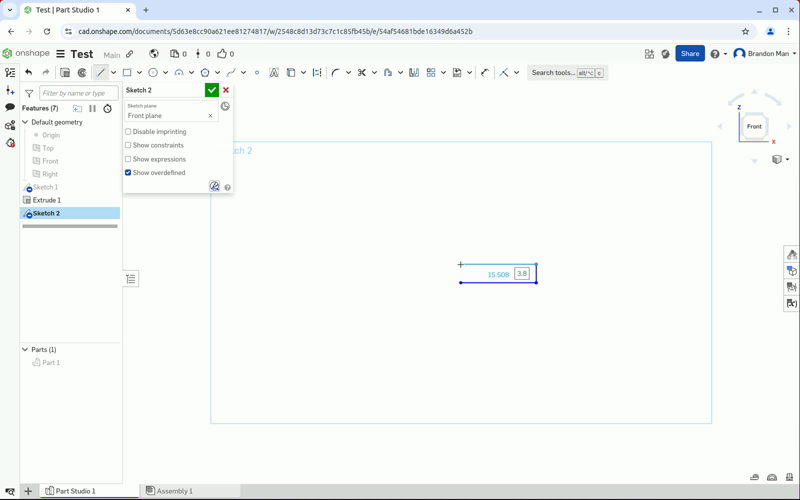
key_up(shift)
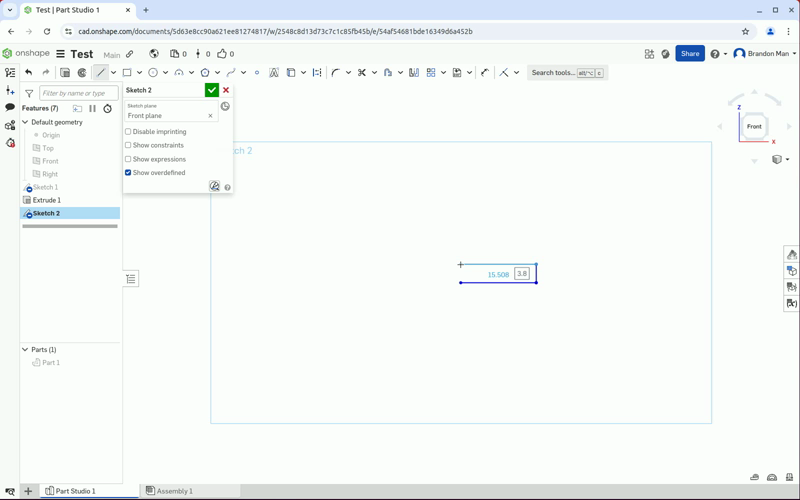
mouse_move(490, 264)
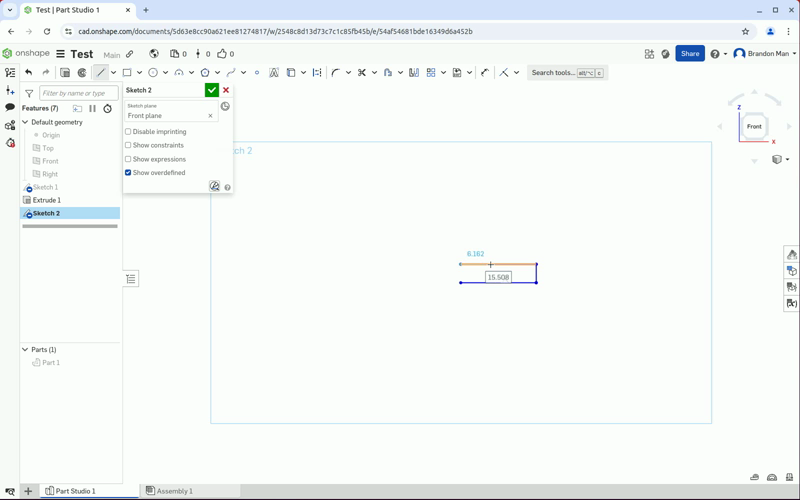
key_down(shift)
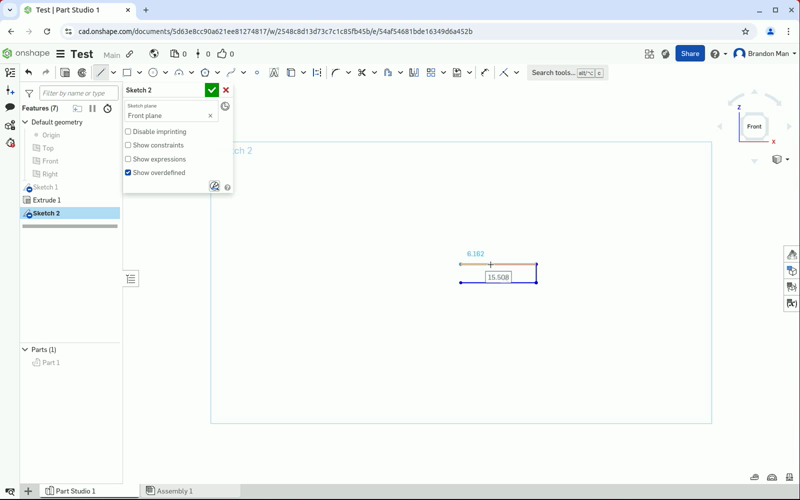
mouse_move(460, 282)
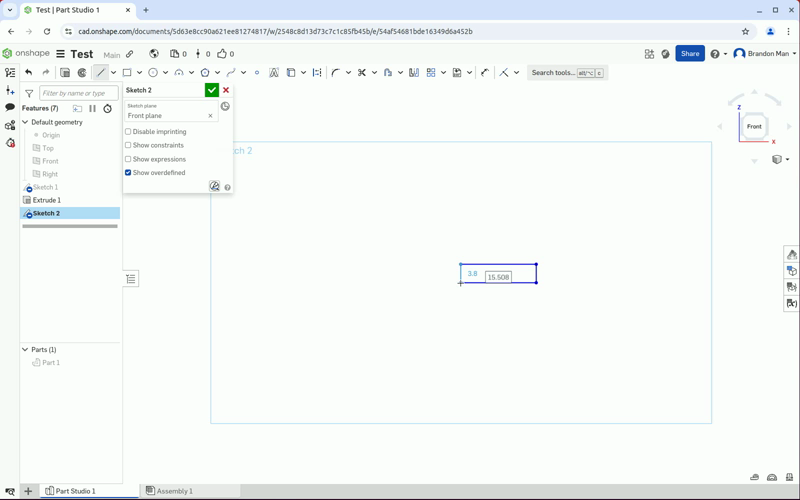
key_up(shift)
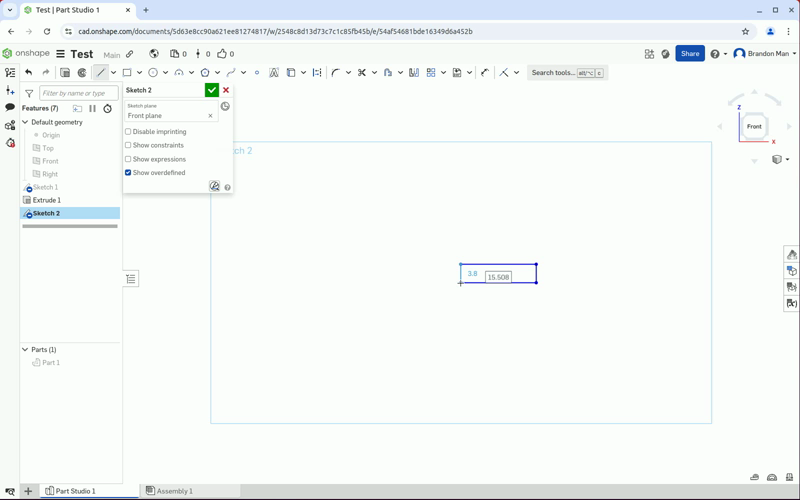
click(460, 282)
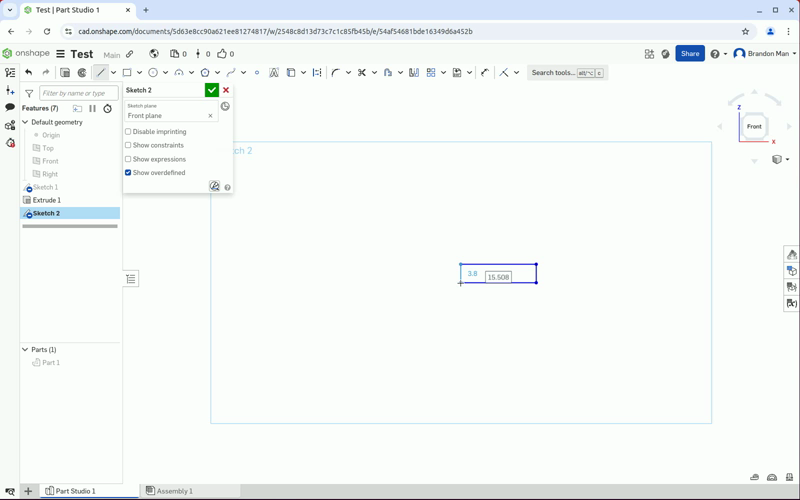
key(esc)
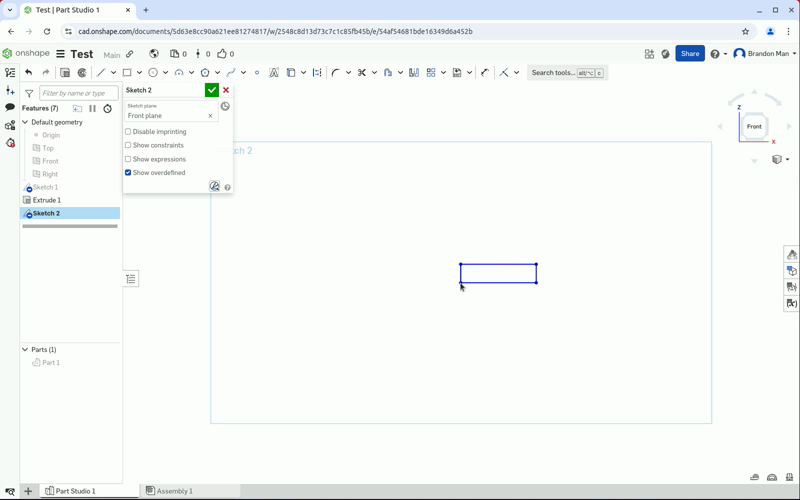
mouse_move(514, 269)
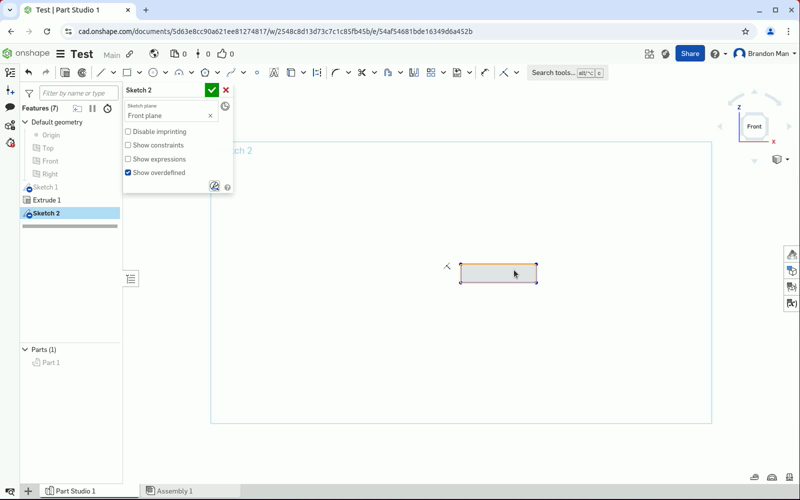
scroll(6)
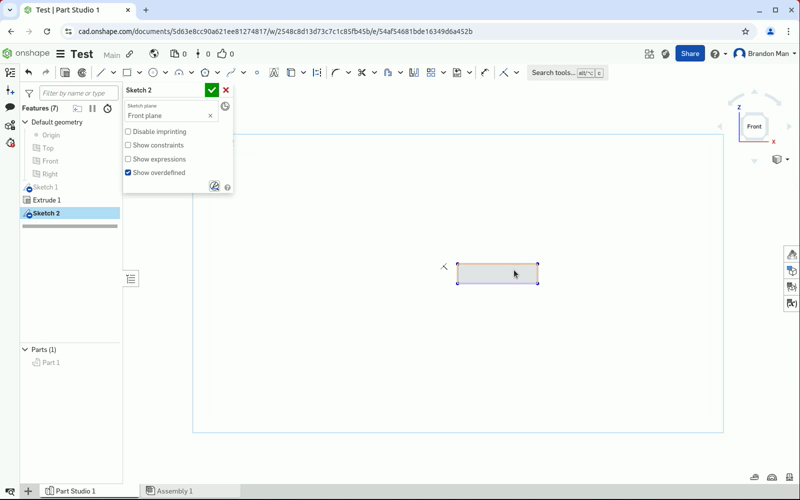
scroll(6)
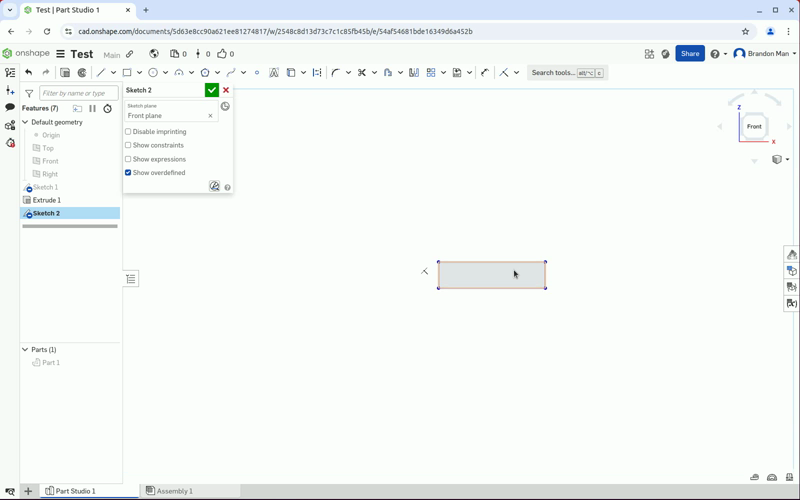
scroll(6)
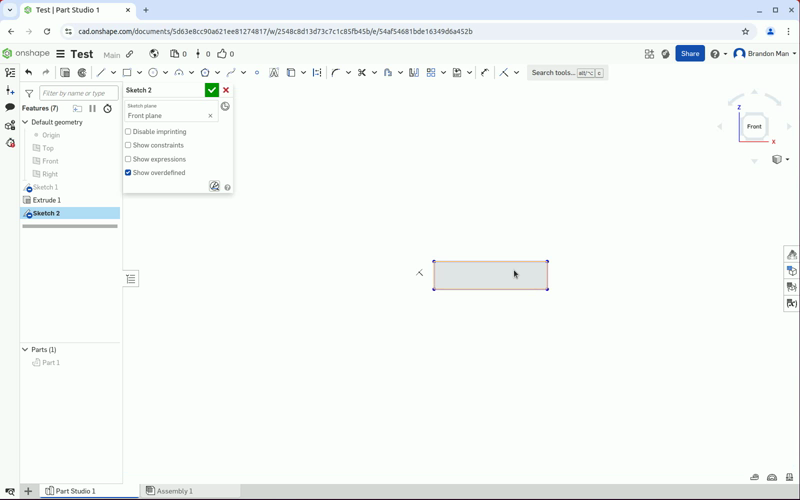
scroll(6)
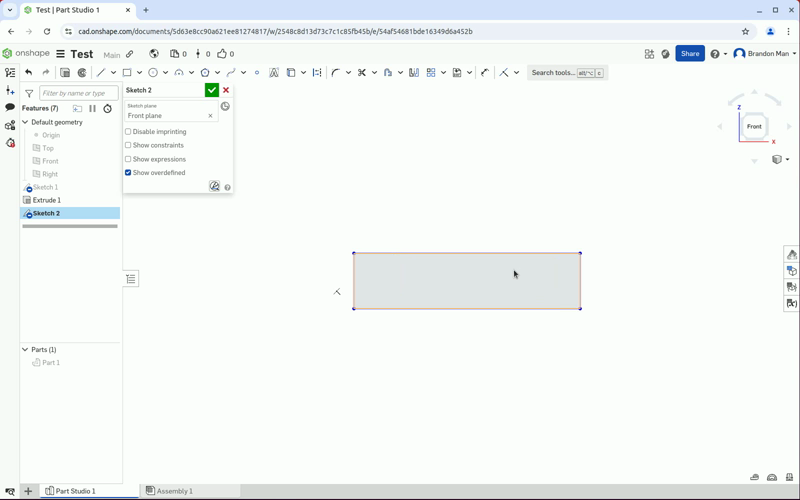
scroll(6)
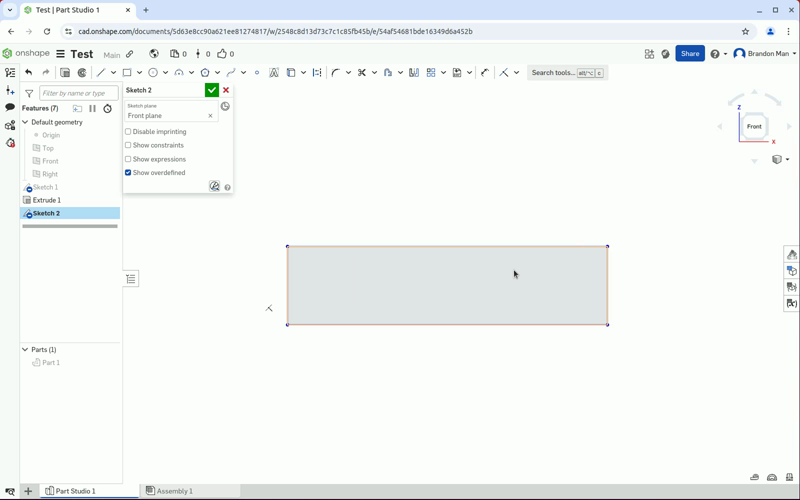
scroll(6)
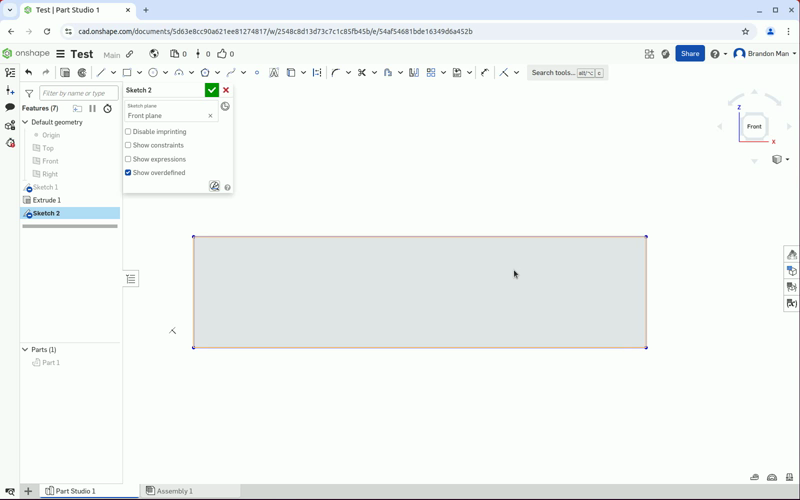
scroll(6)
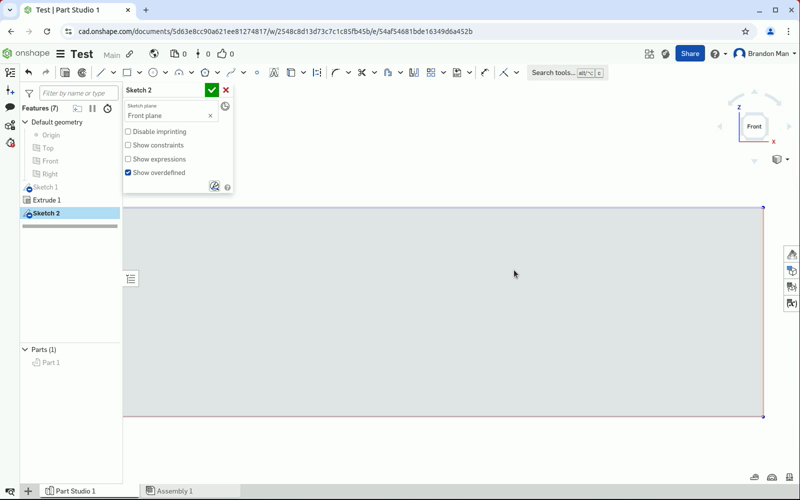
click(514, 269)
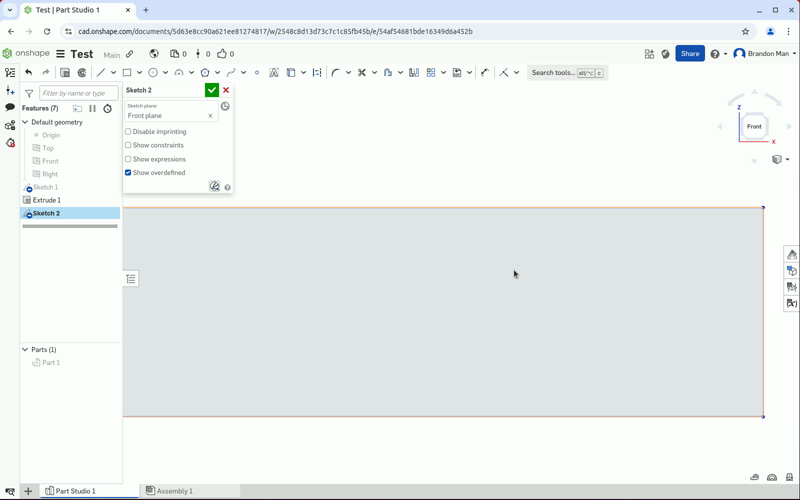
scroll(-6)
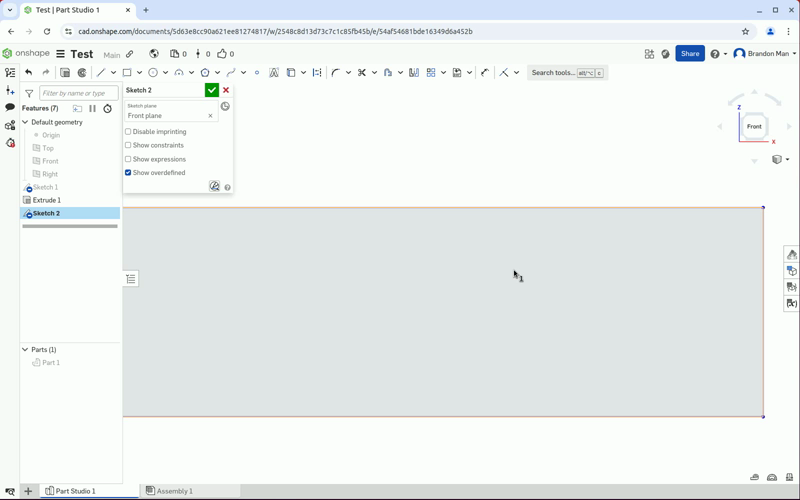
scroll(-6)
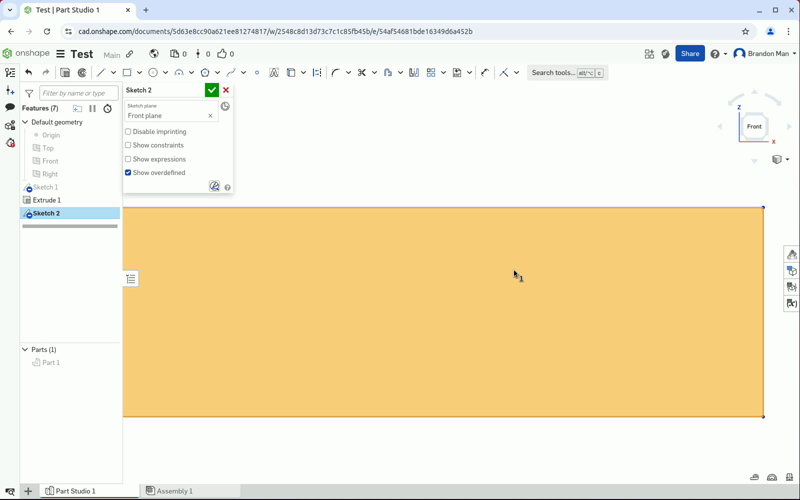
scroll(-6)
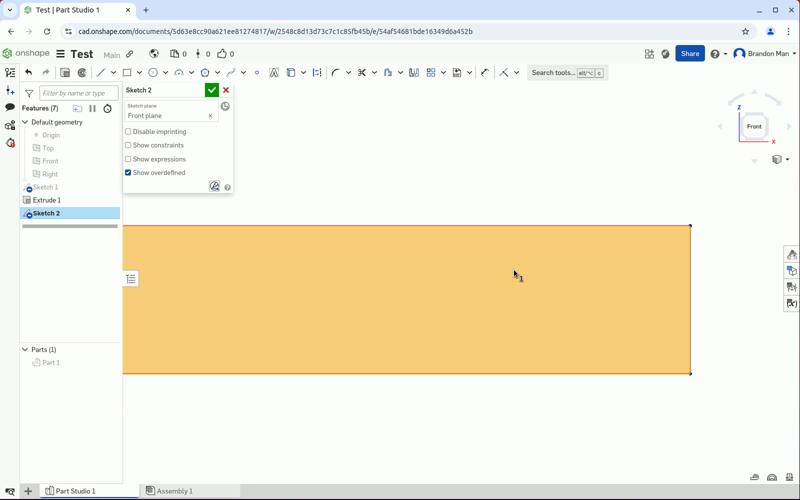
scroll(-6)
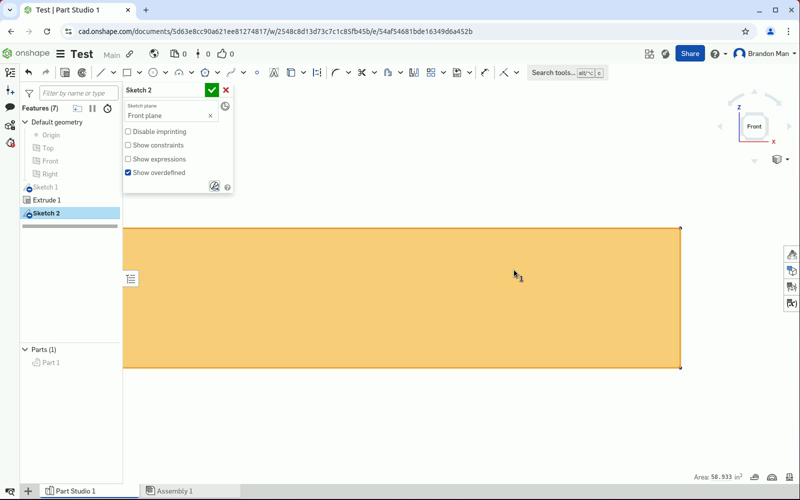
scroll(-6)
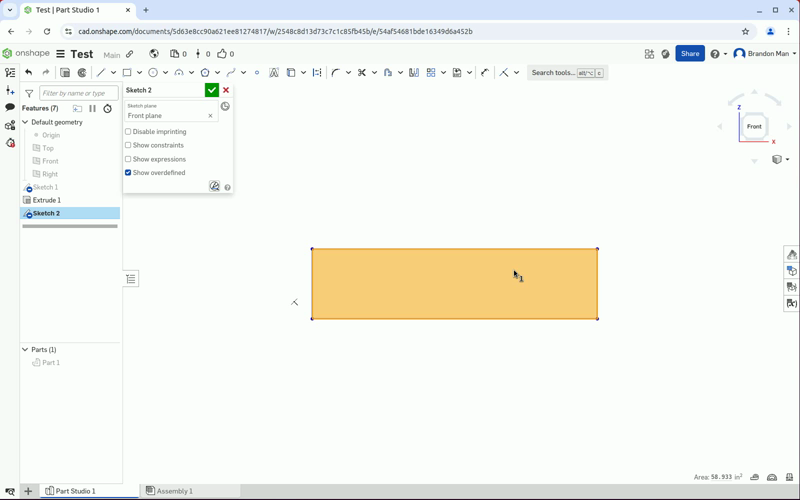
scroll(-6)
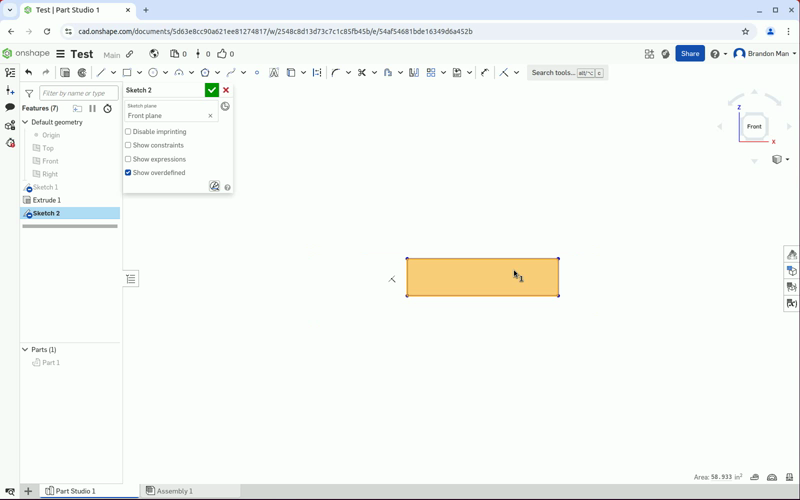
scroll(-6)
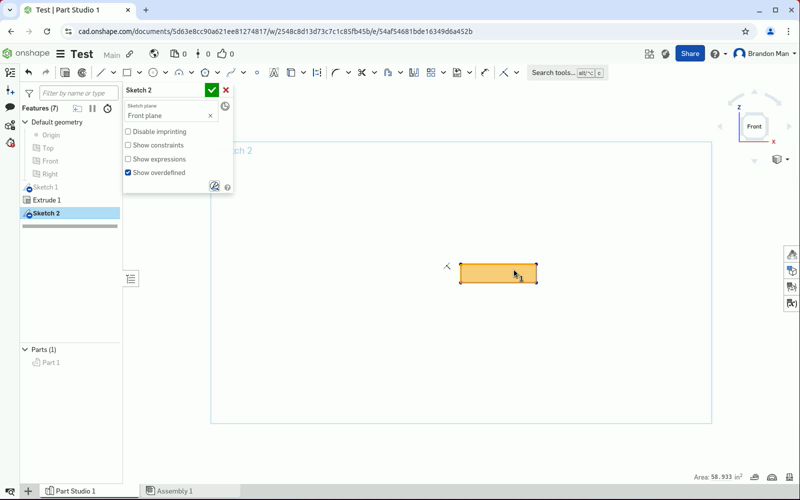
mouse_move(73, 352)
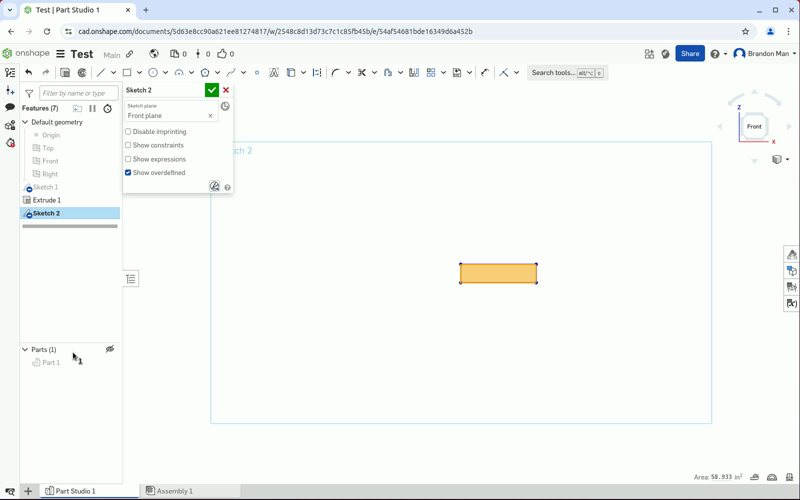
key(shift+y)
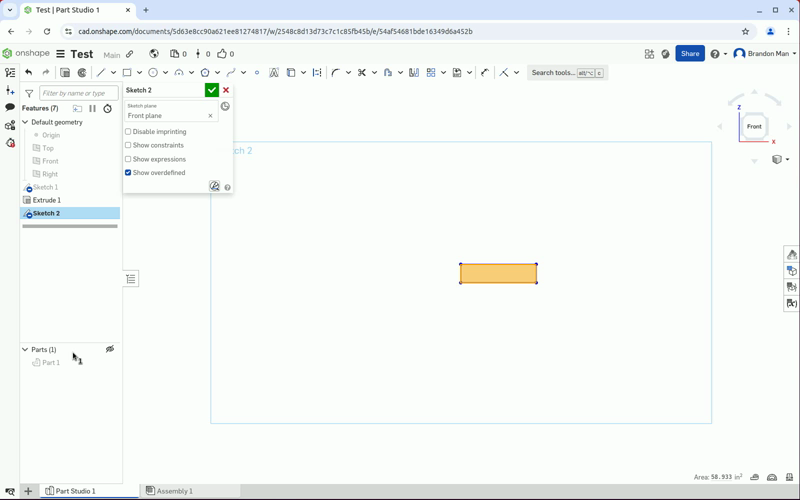
key(shift+e)
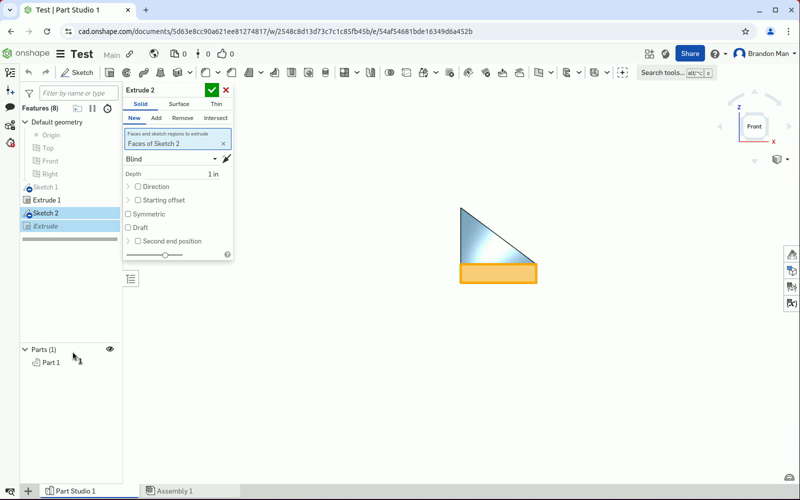
mouse_move(143, 106)
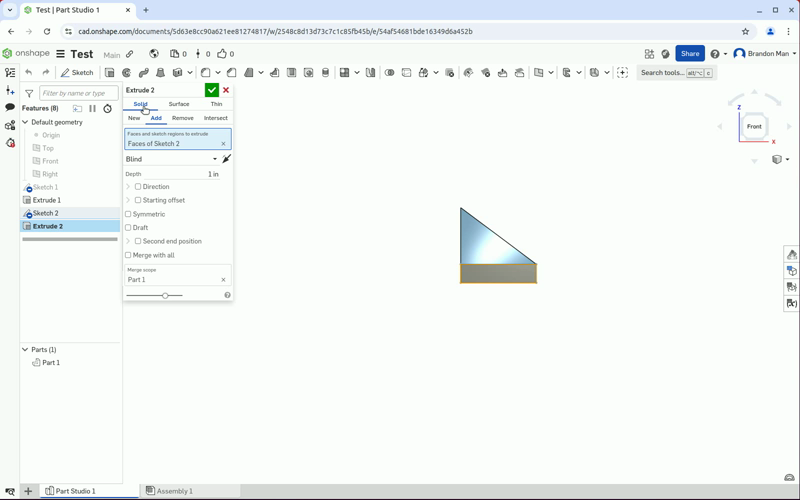
click(143, 106)
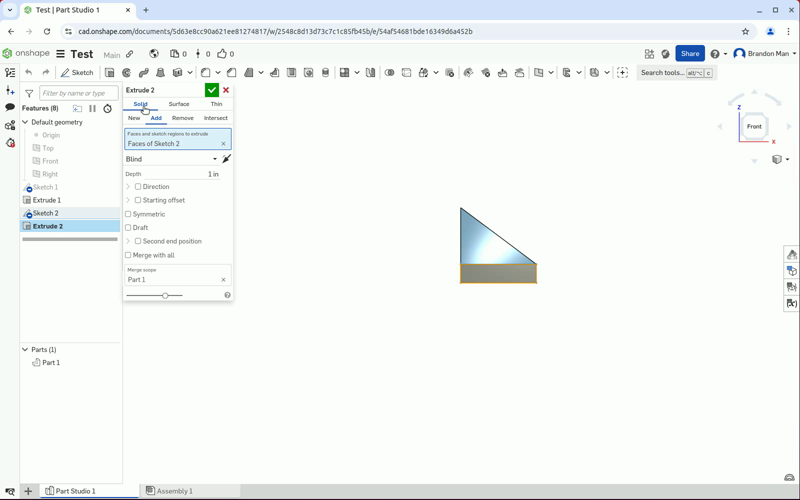
mouse_move(137, 120)
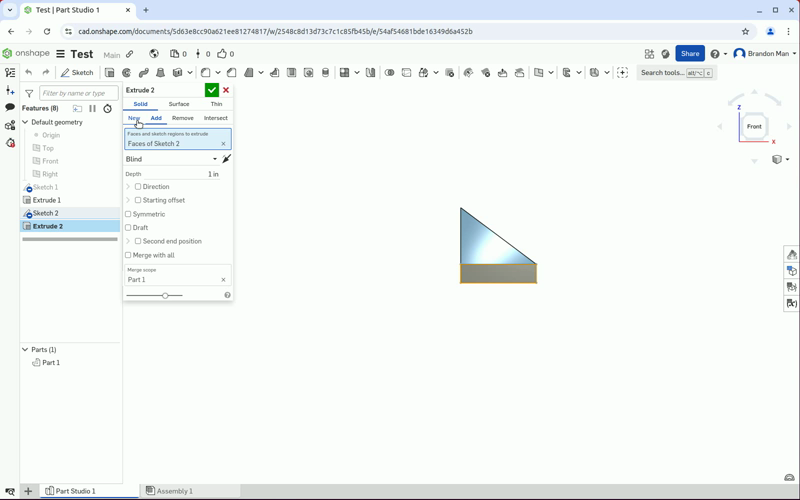
click(137, 120)
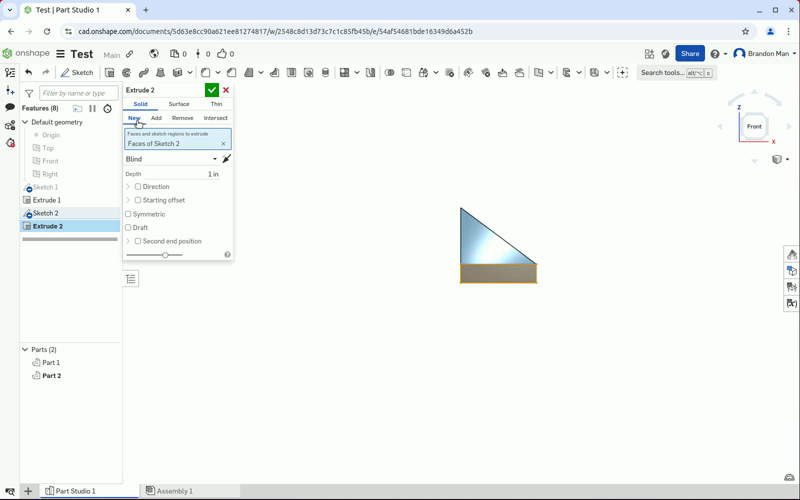
key(tab, 4)
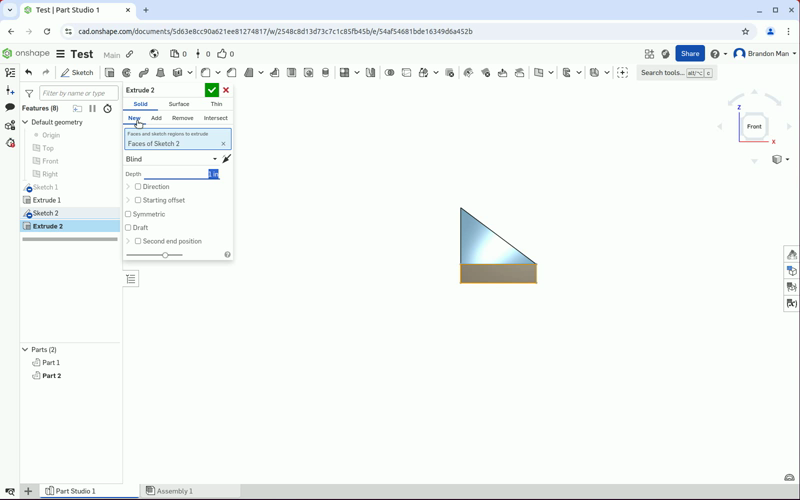
text(23.108)
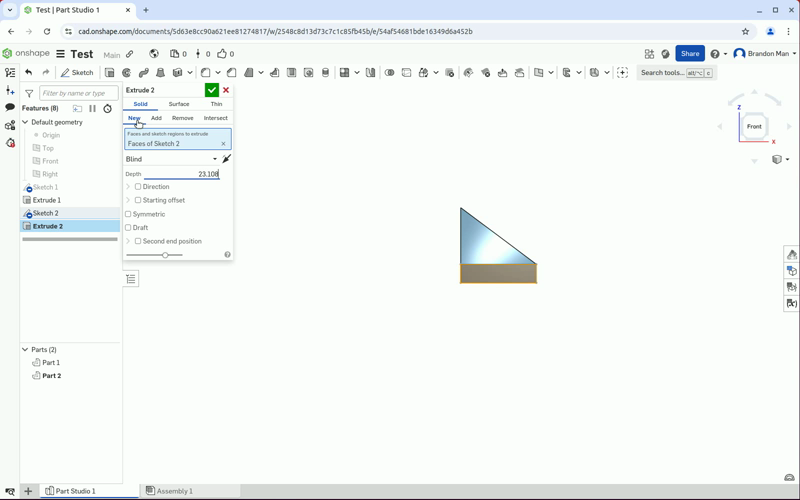
key(enter)
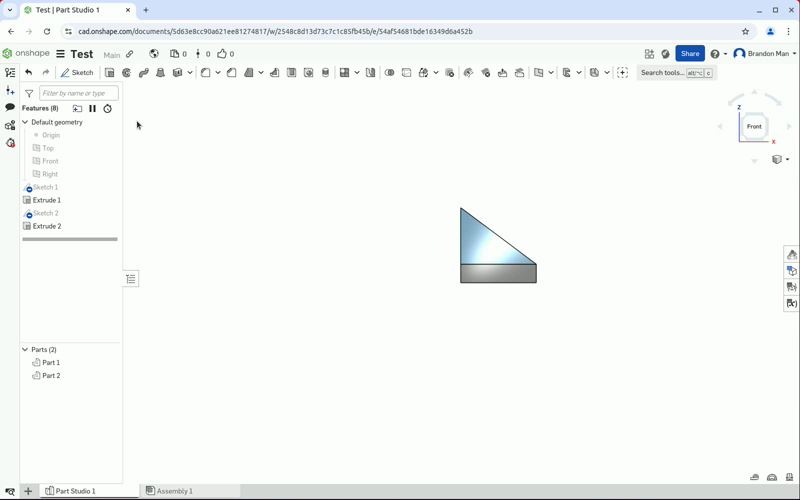
key(shift+h)
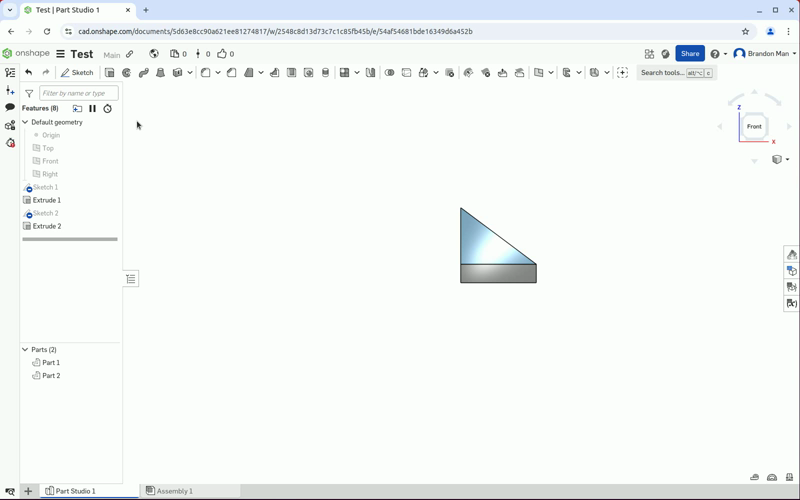
key(shift+h)
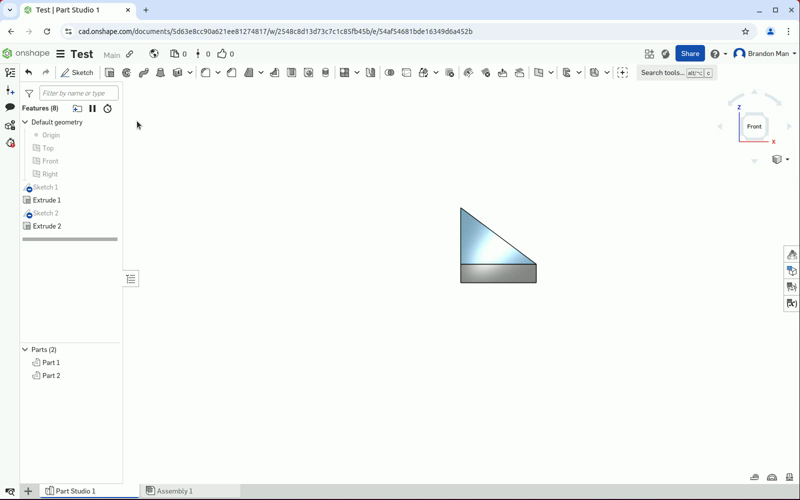
mouse_move(73, 189)
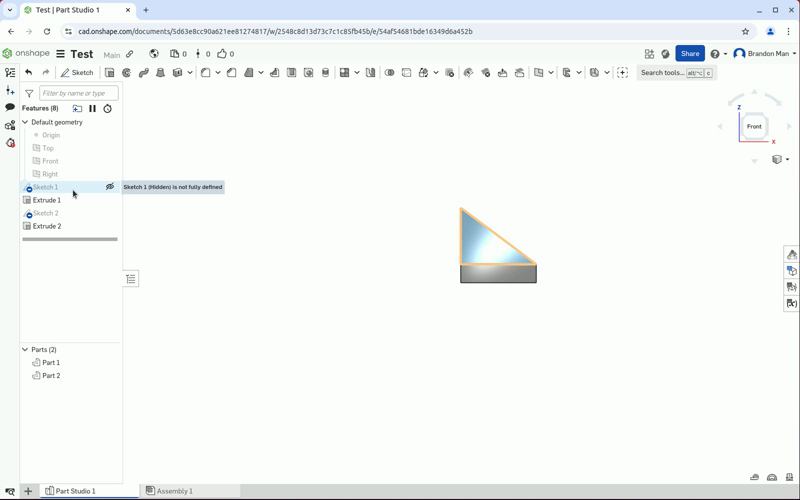
click(73, 189)
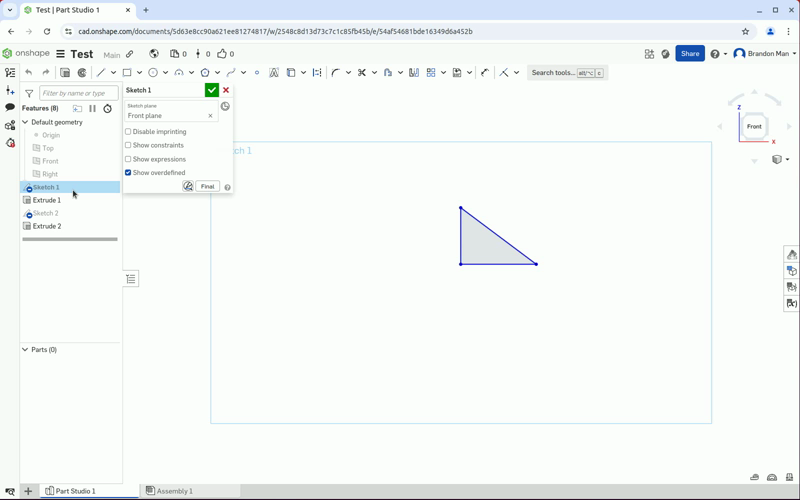
mouse_move(229, 92)
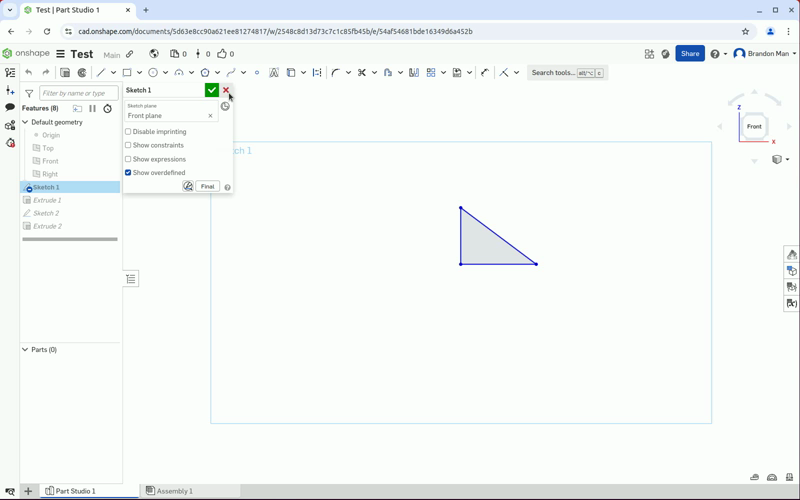
click(229, 92)
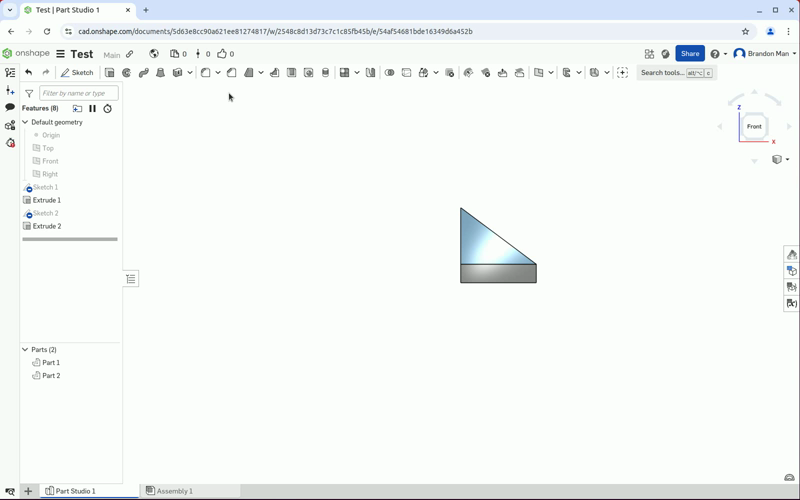
mouse_move(541, 75)
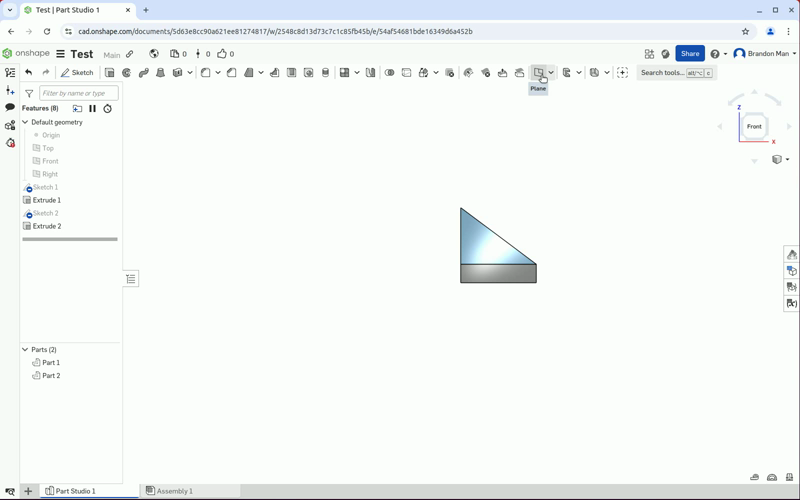
click(541, 75)
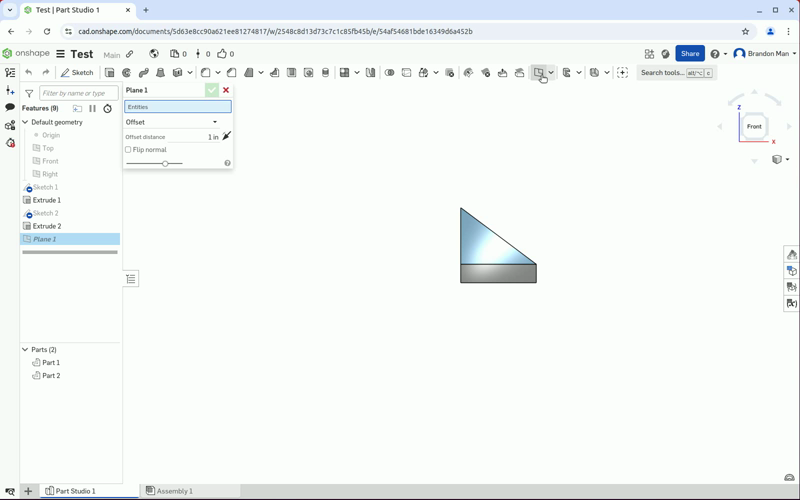
mouse_move(73, 163)
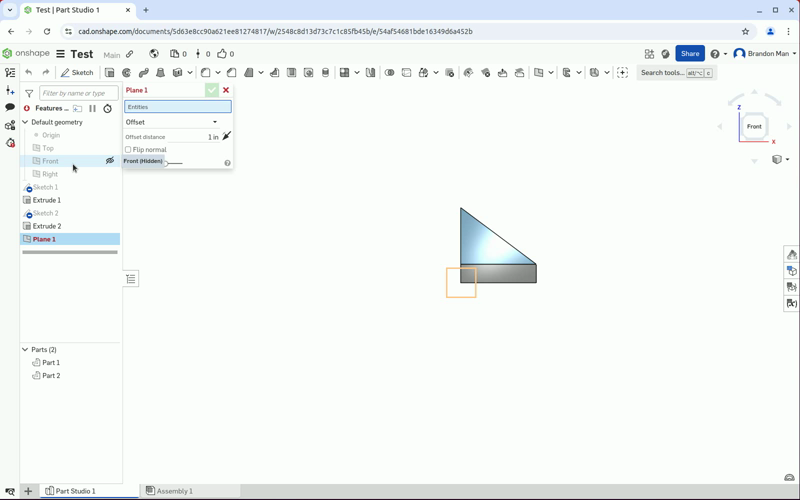
click(73, 163)
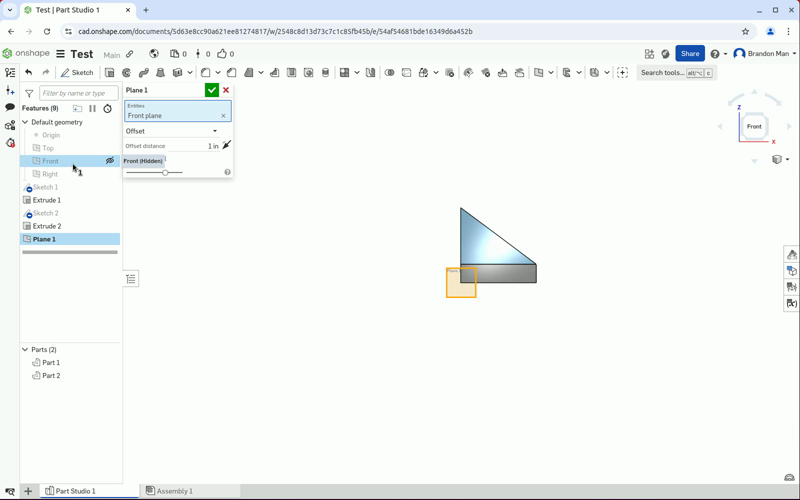
key(tab, 2)
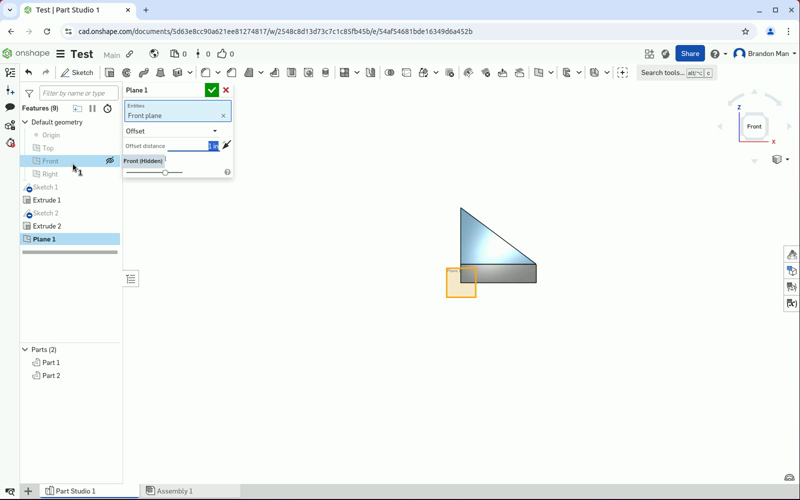
text(23.108)
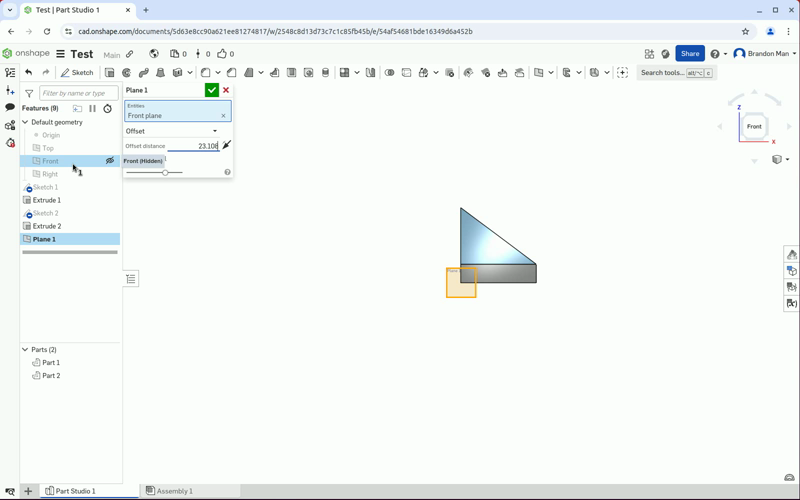
key(enter, 2)
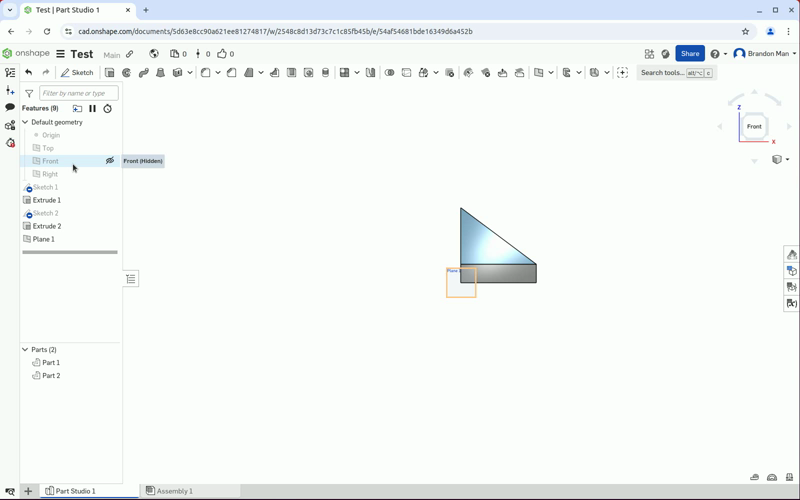
key(shift+s)
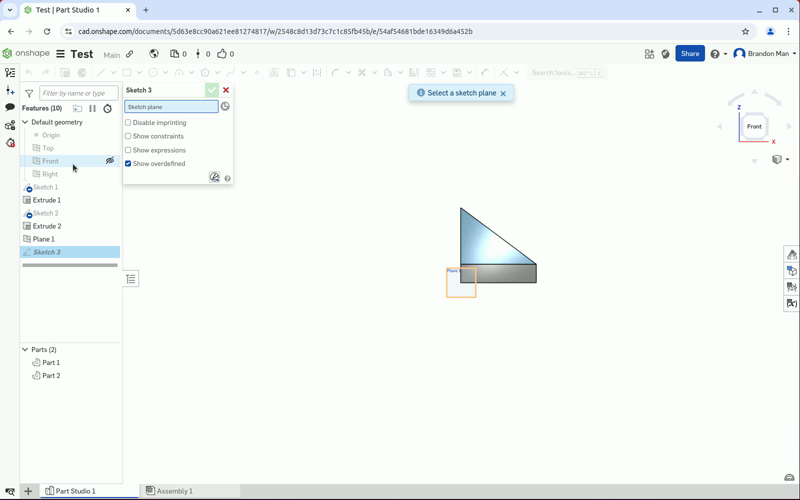
mouse_move(73, 241)
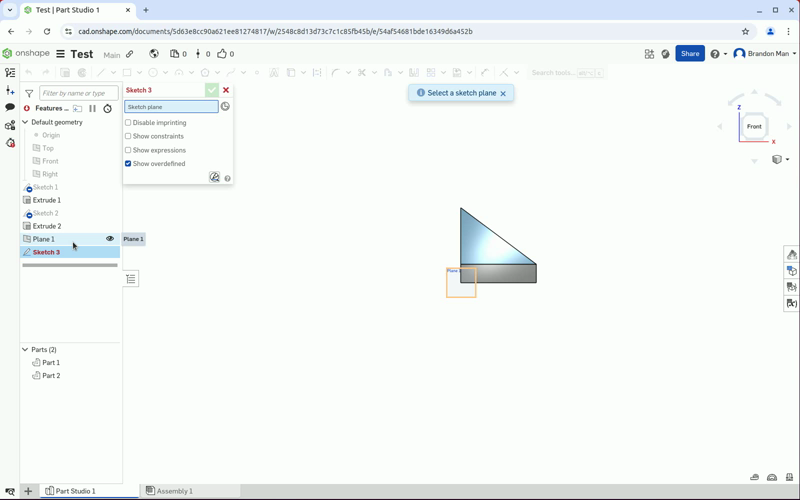
click(73, 241)
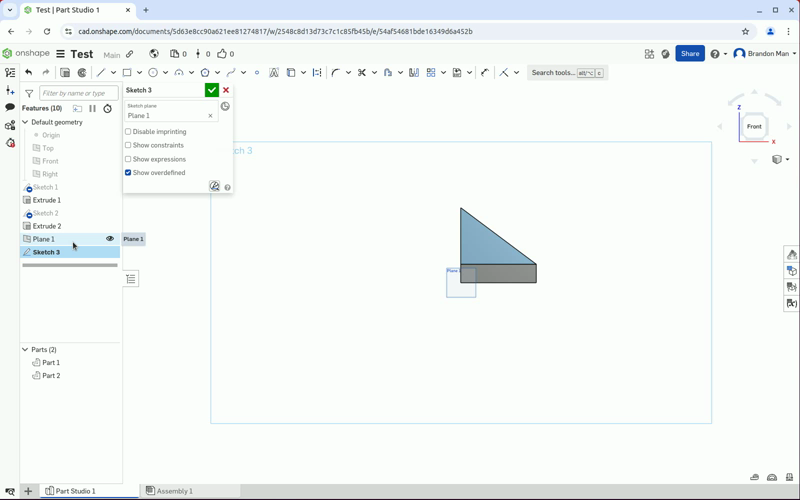
mouse_move(73, 352)
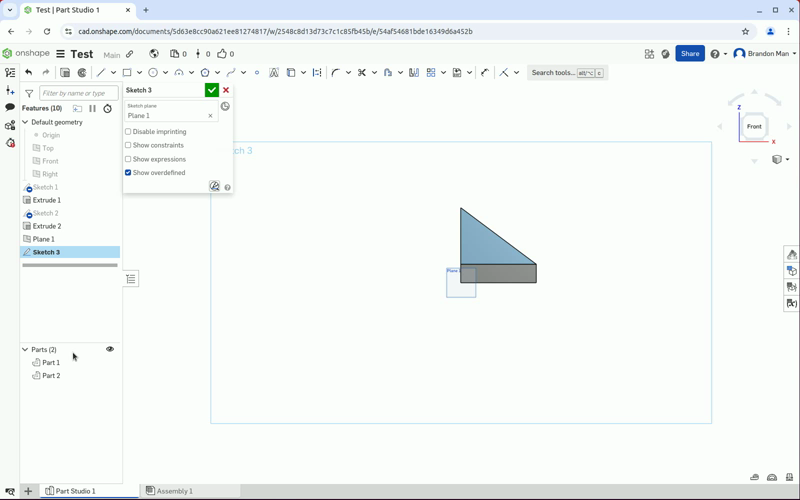
key(y)
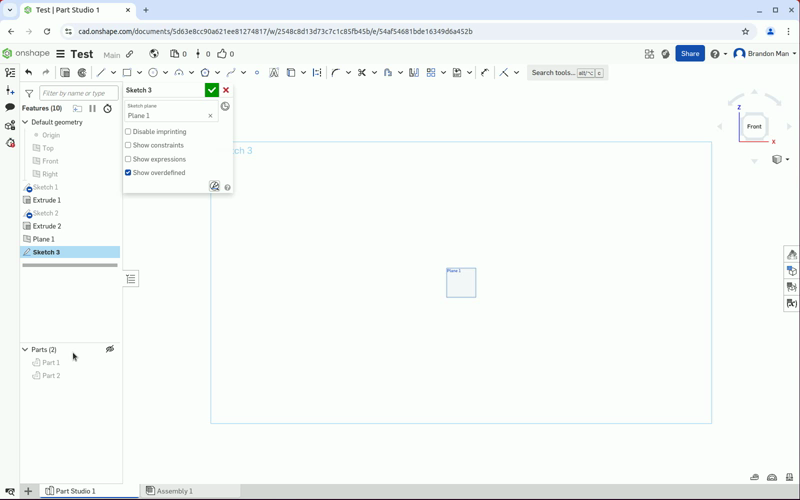
key(l)
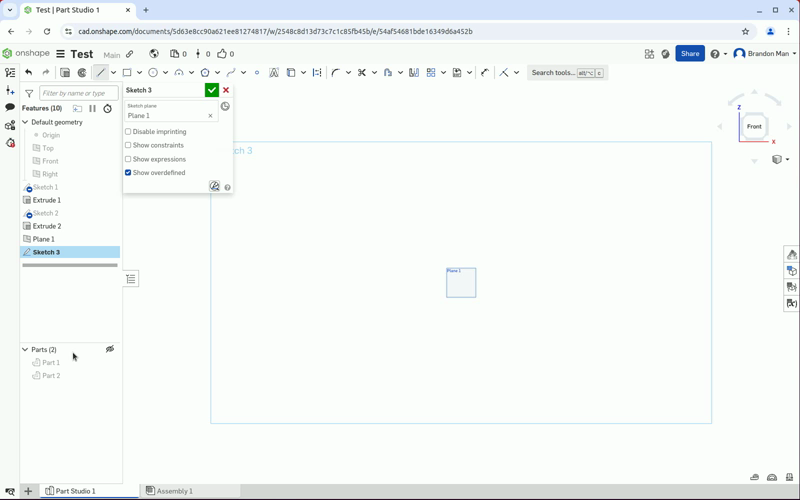
key_down(shift)
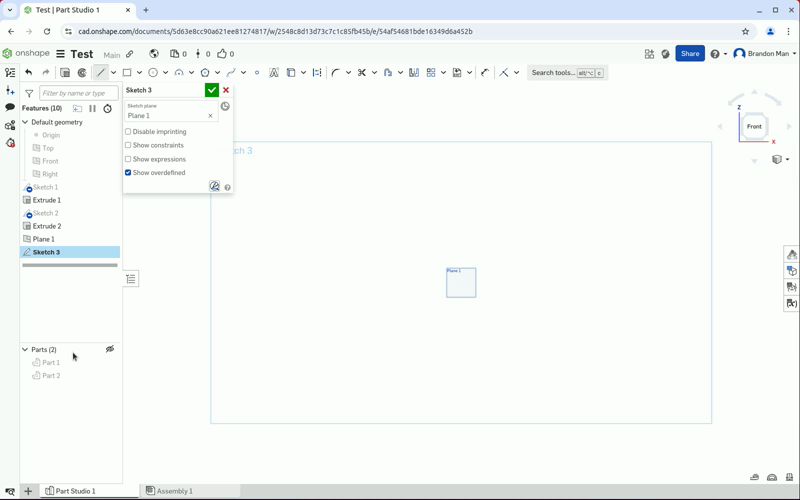
mouse_move(460, 264)
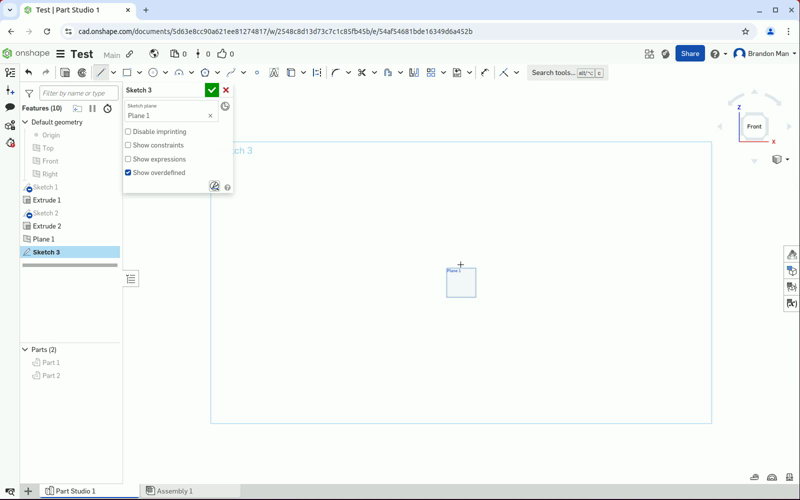
click(460, 264)
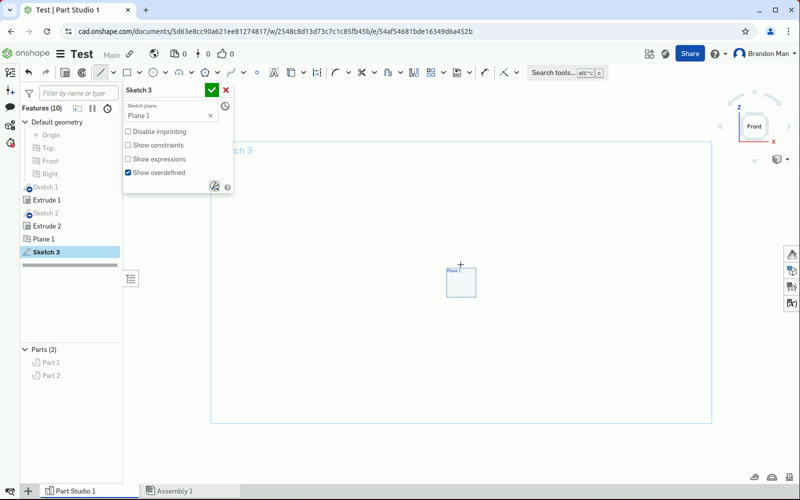
key_up(shift)
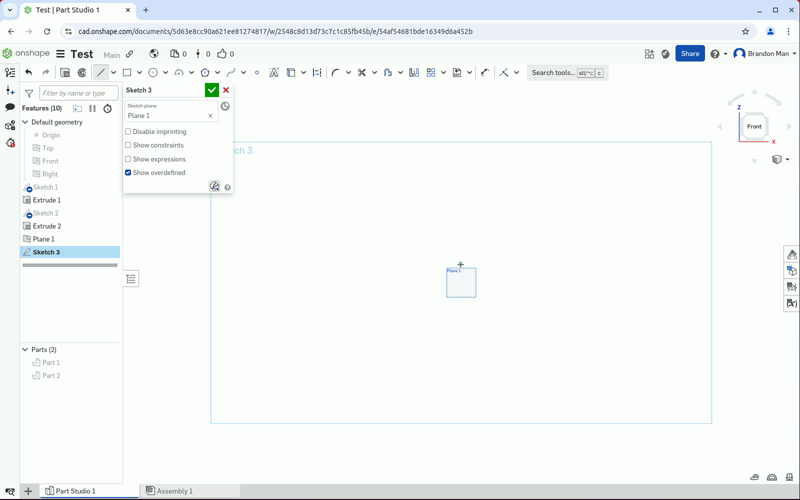
key_down(shift)
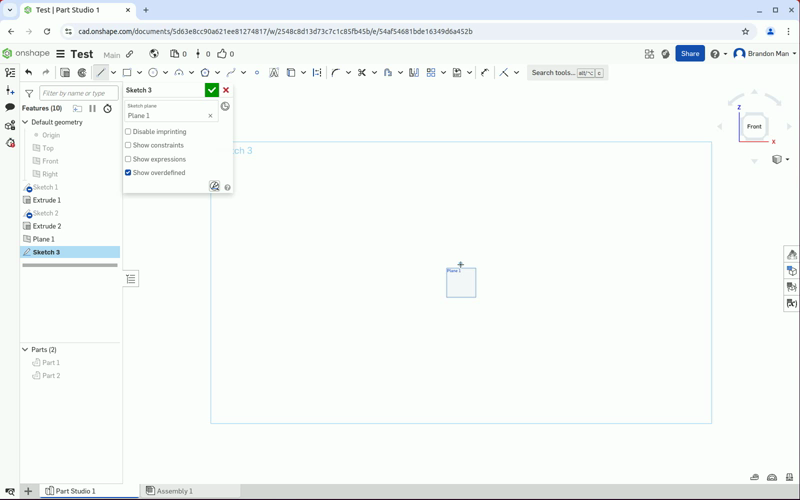
mouse_move(536, 264)
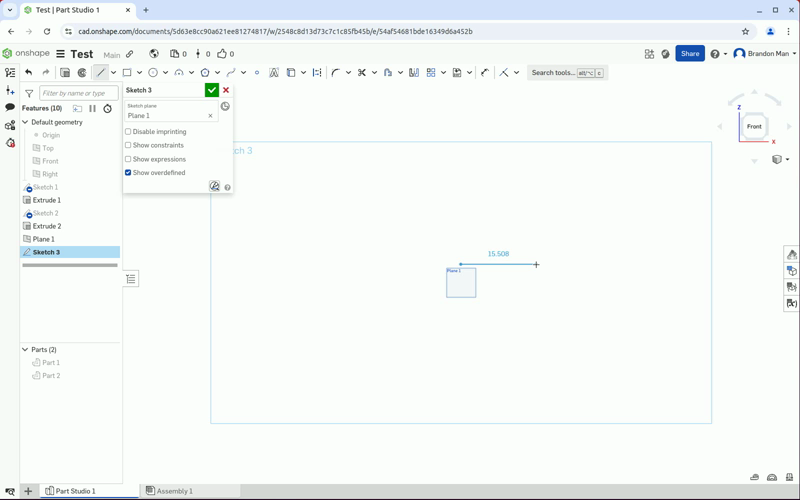
click(536, 264)
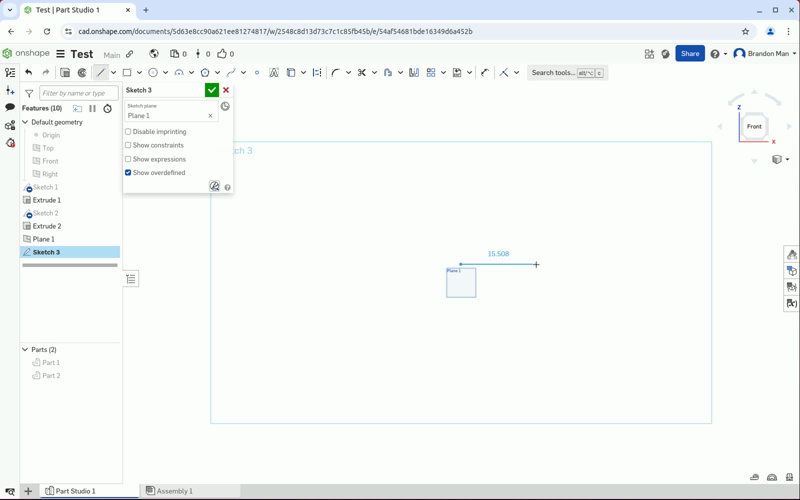
key_up(shift)
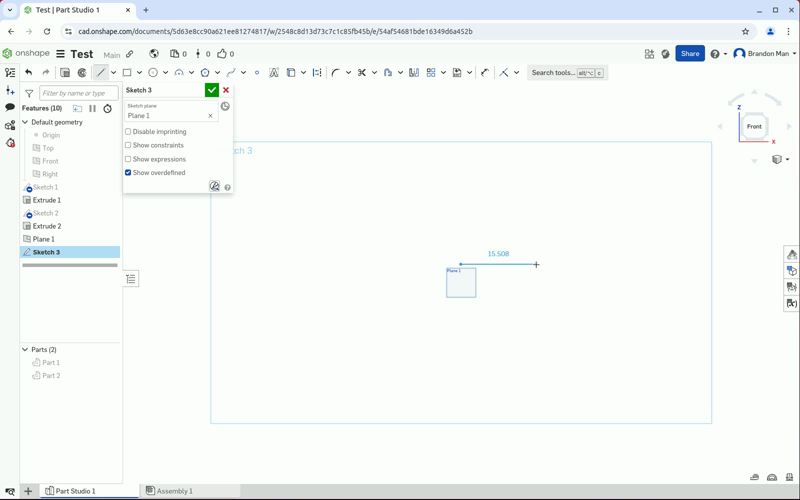
key_down(shift)
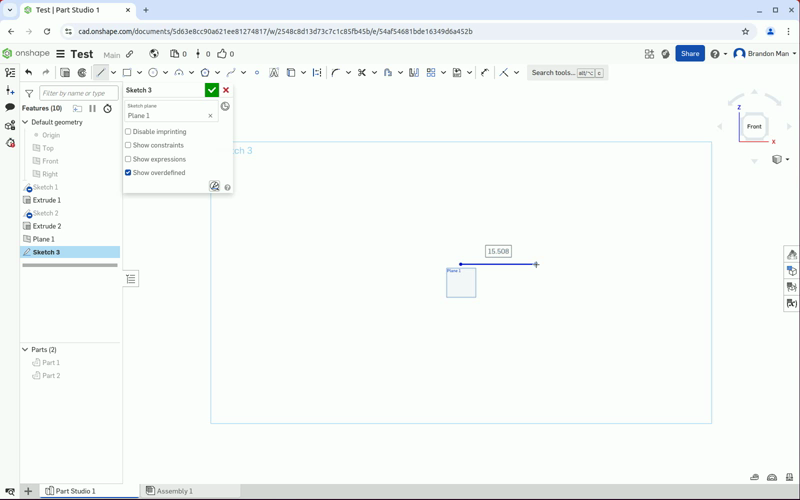
mouse_move(460, 207)
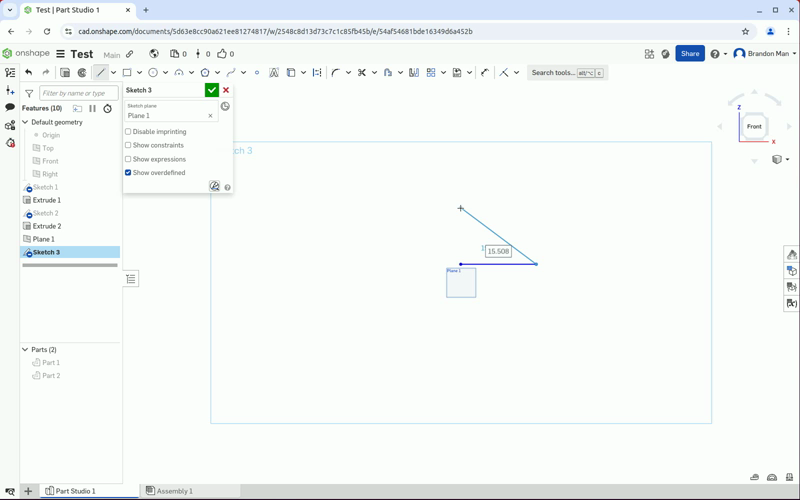
click(460, 207)
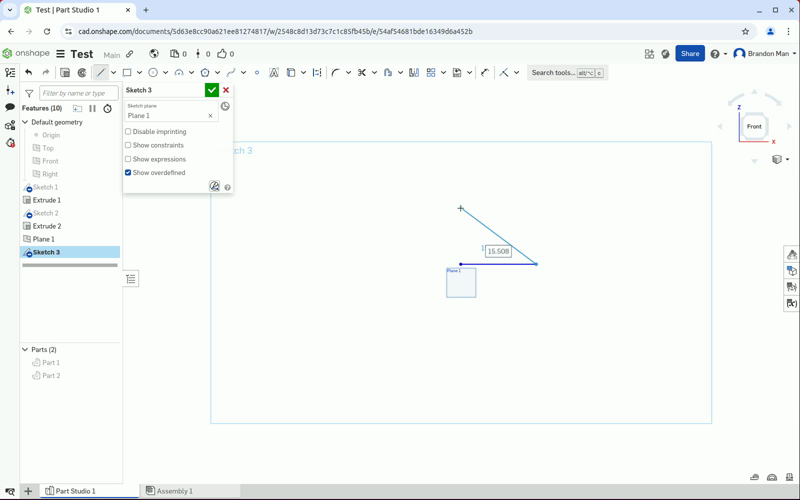
key_up(shift)
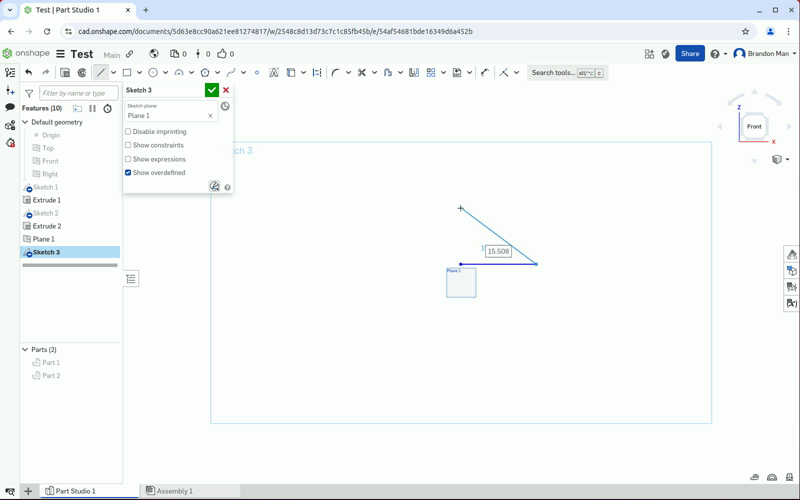
mouse_move(490, 207)
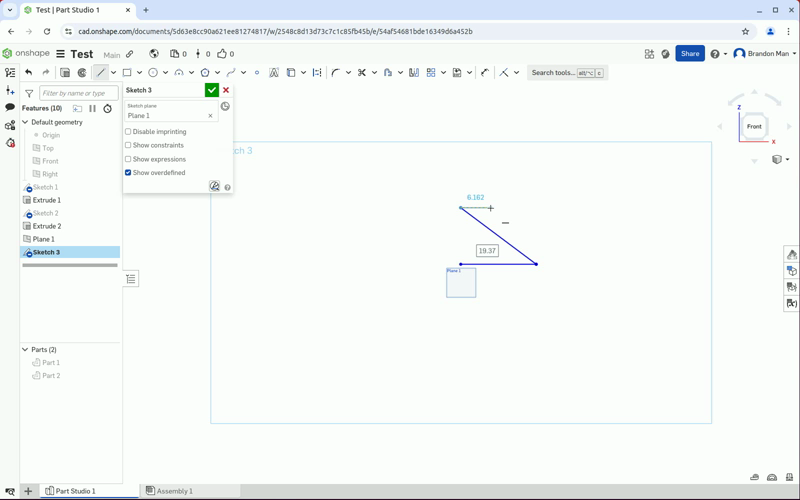
key_down(shift)
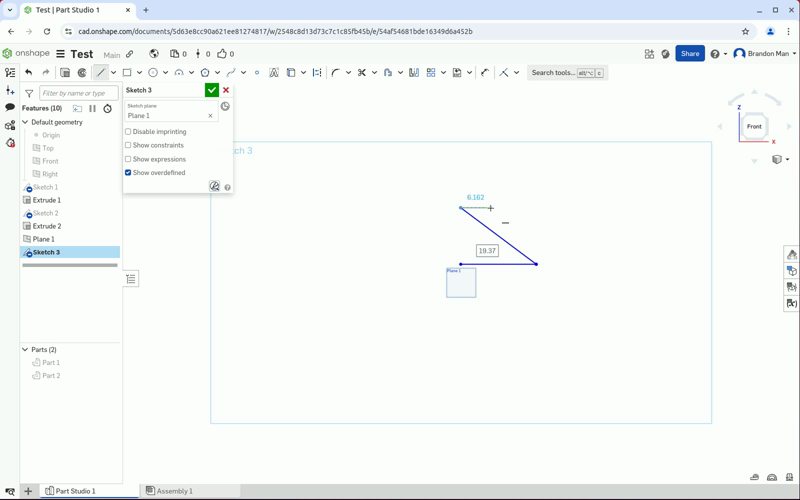
mouse_move(460, 264)
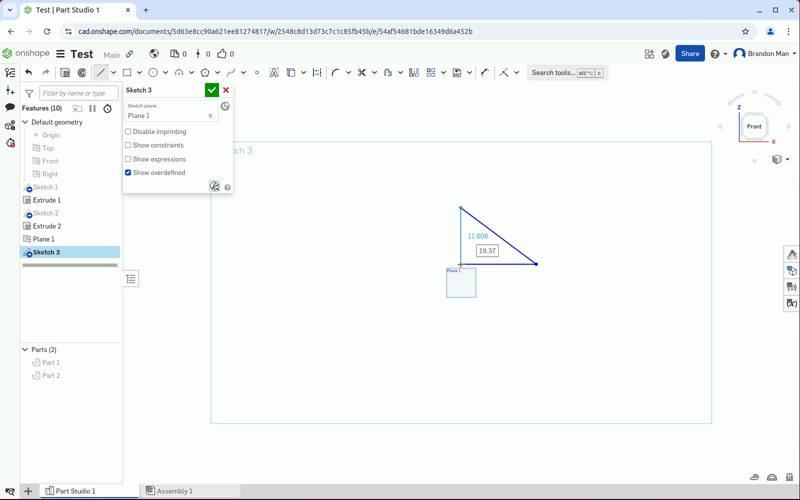
key_up(shift)
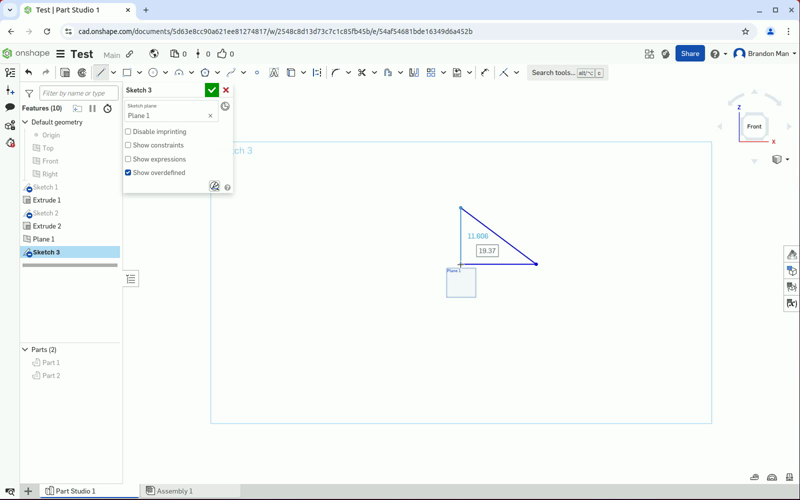
click(460, 264)
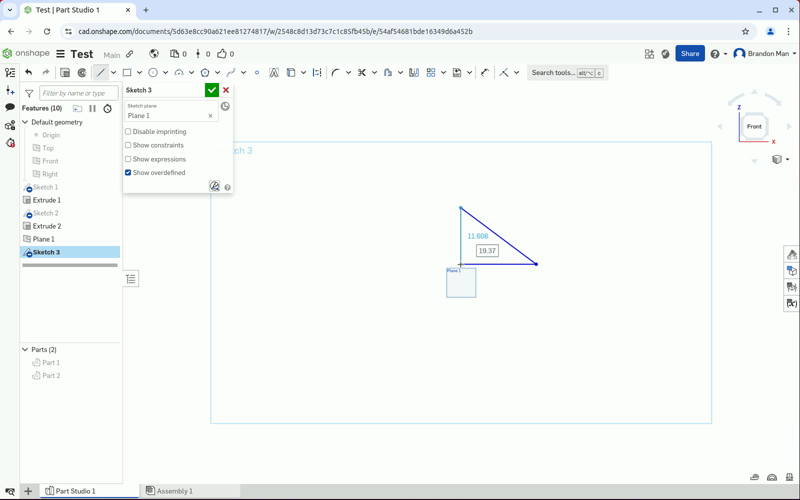
key(esc)
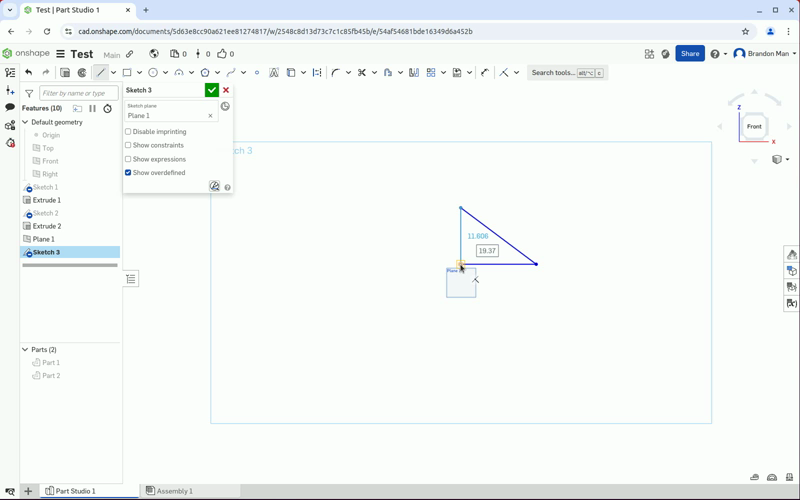
mouse_move(480, 252)
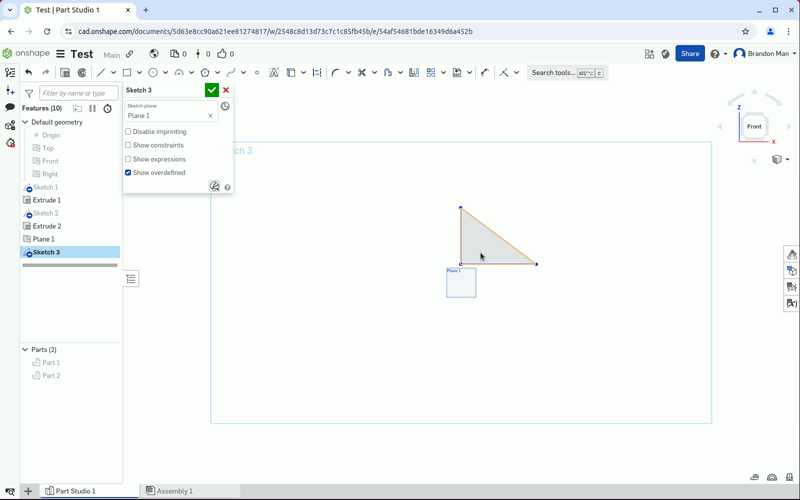
click(480, 252)
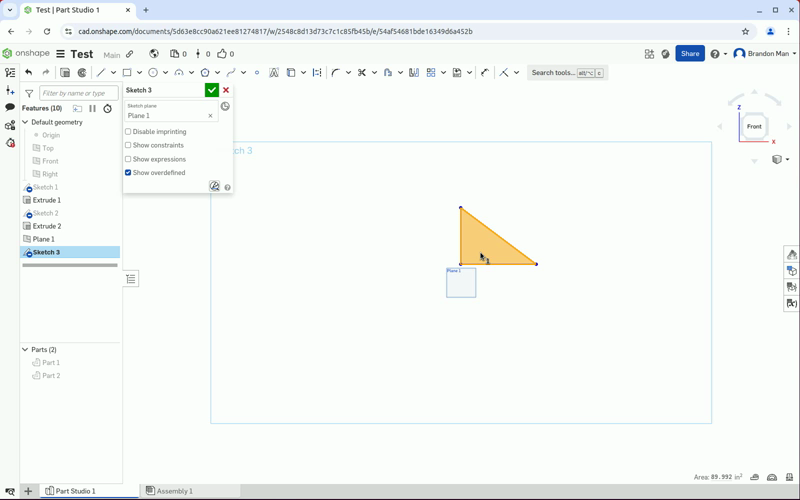
mouse_move(73, 352)
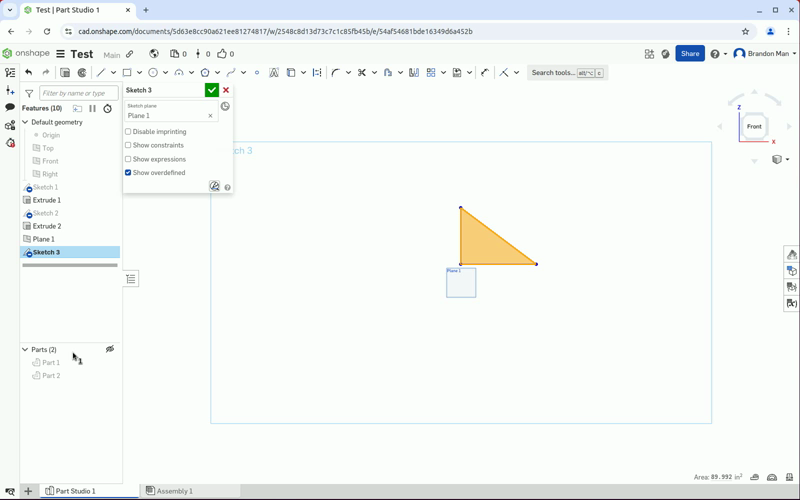
key(shift+y)
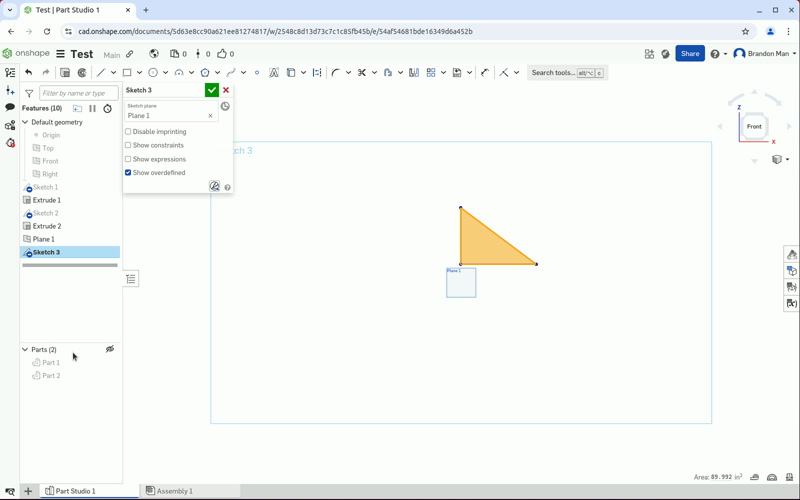
key(shift+e)
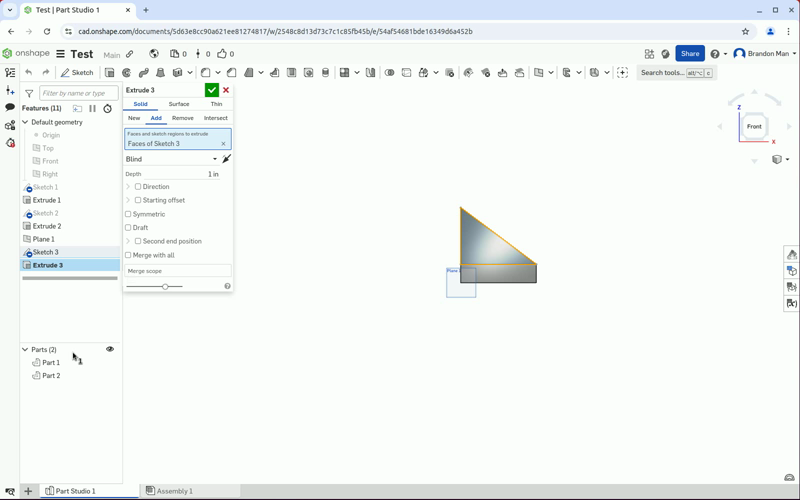
mouse_move(143, 106)
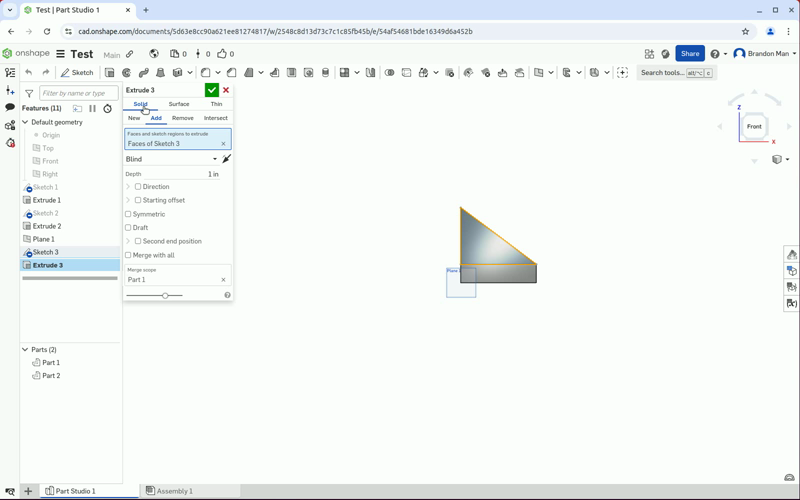
click(143, 106)
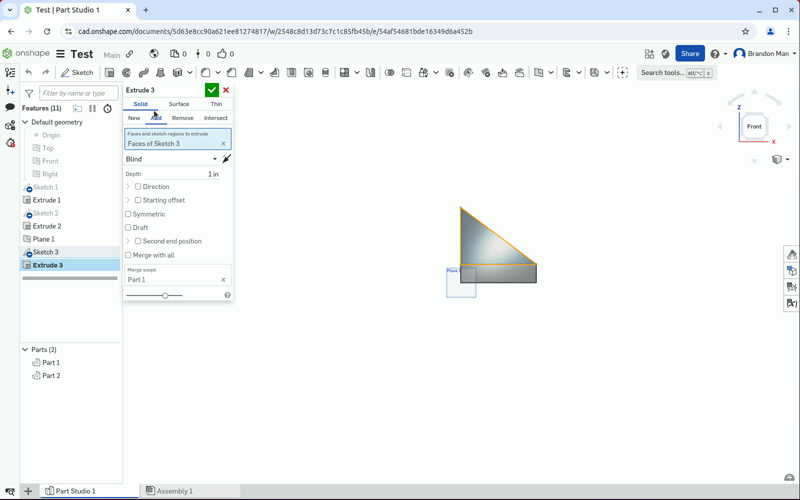
mouse_move(186, 120)
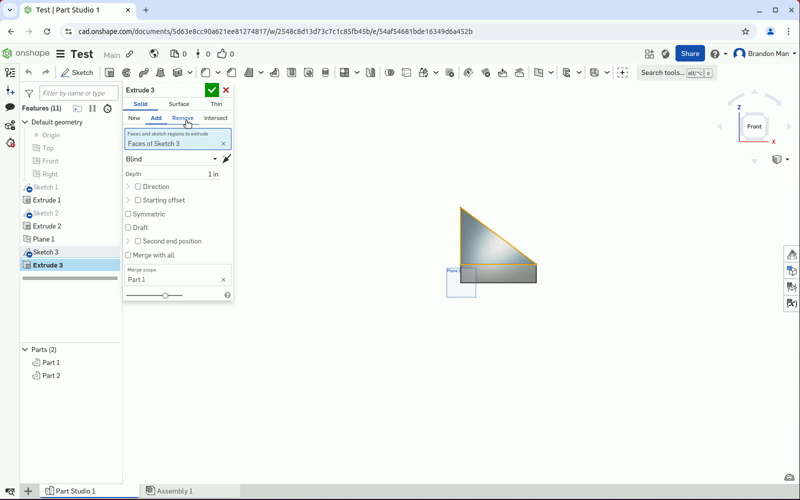
click(186, 120)
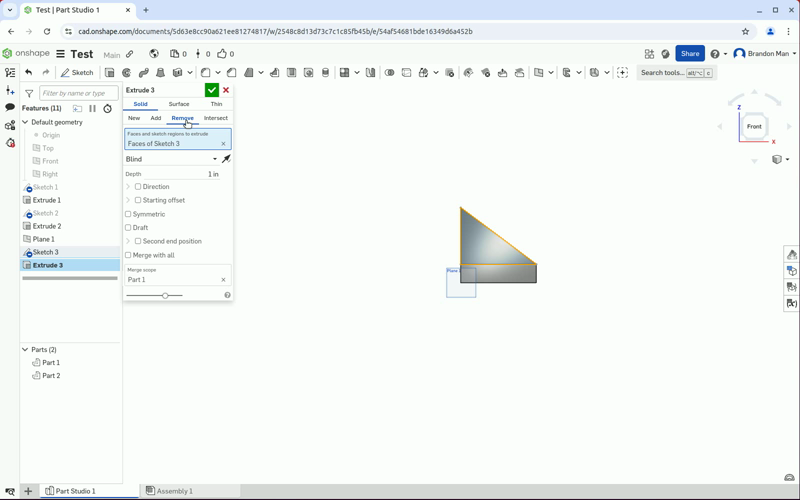
key(tab, 4)
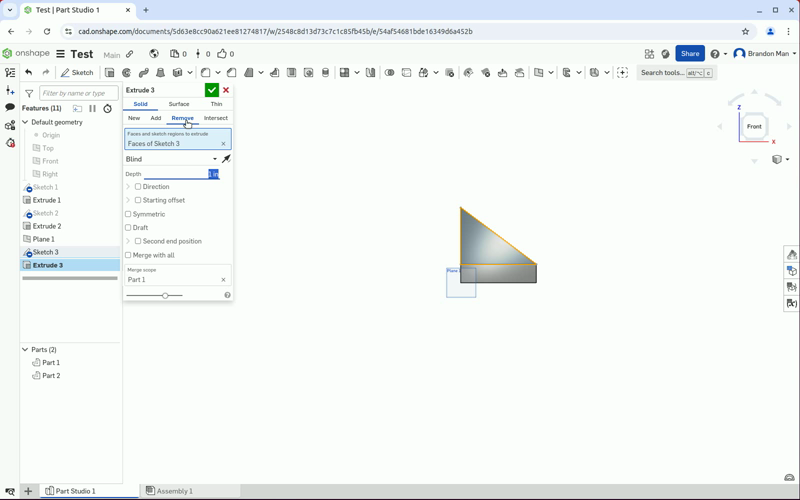
text(7.703)
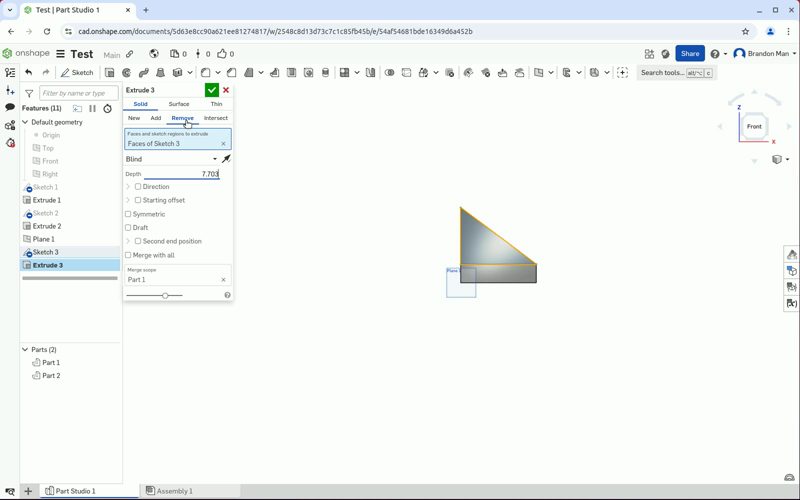
key(tab, 6)
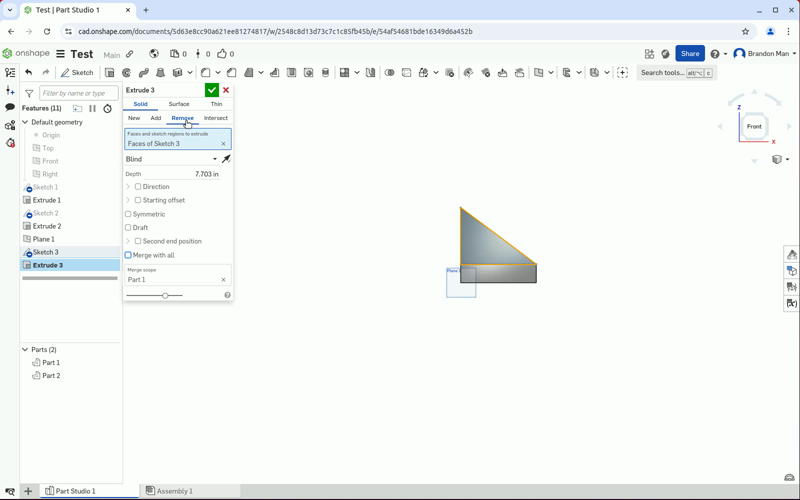
key(space)
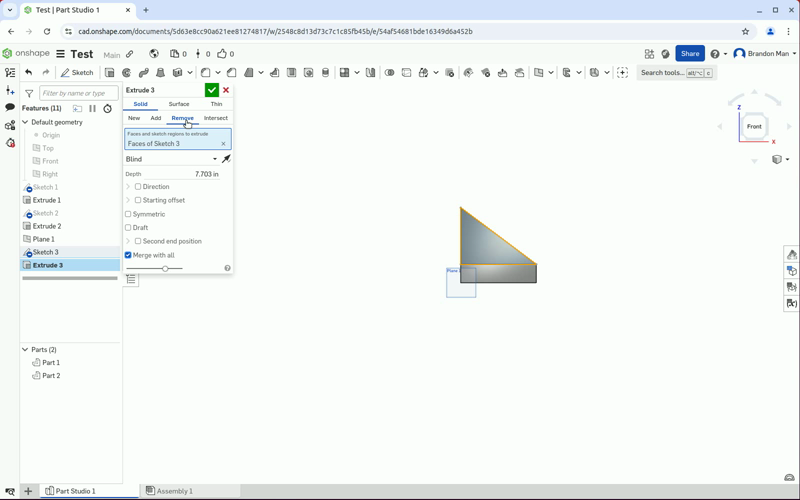
key(enter)
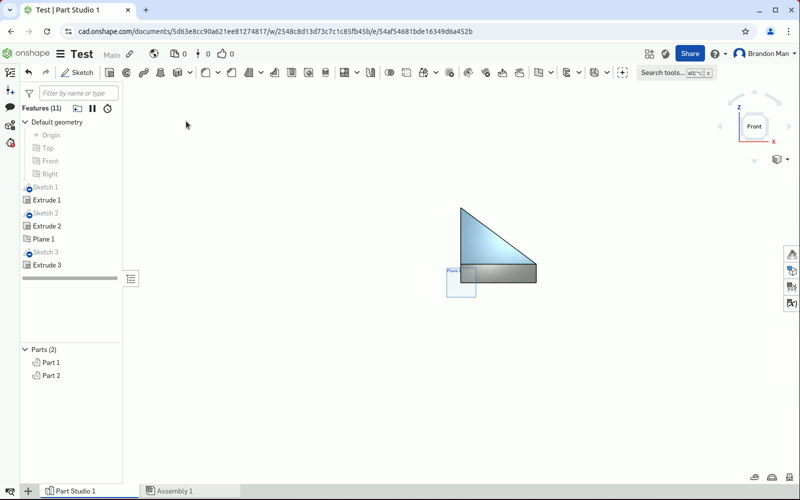
key(shift+h)
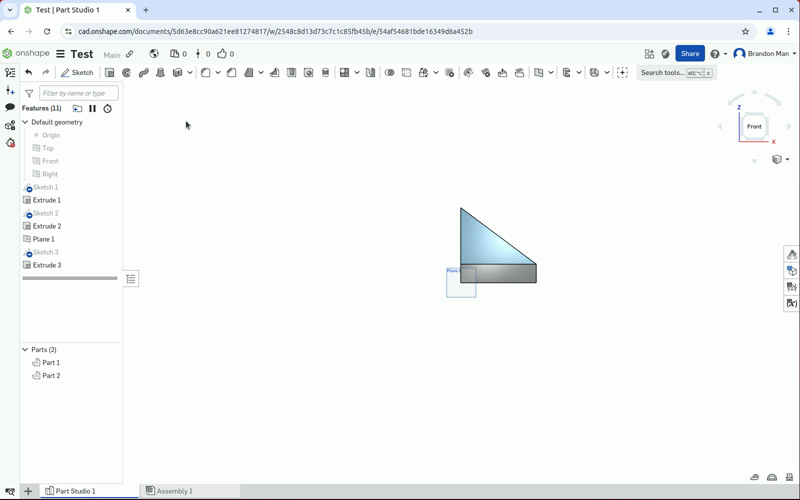
key(shift+h)
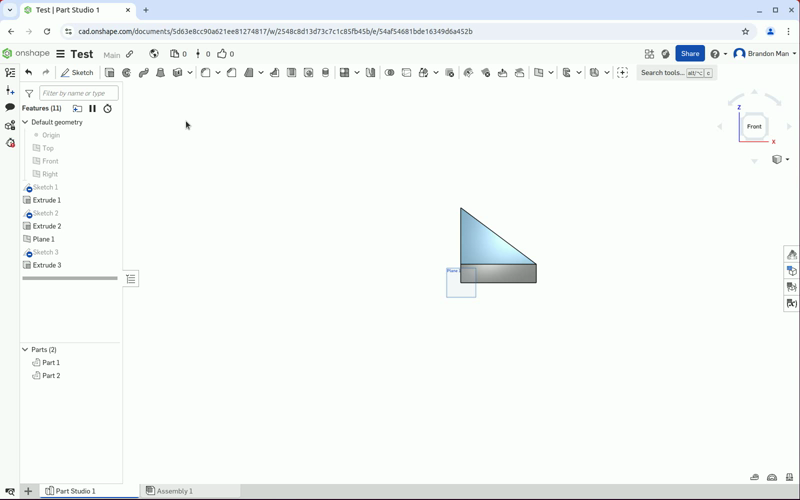
mouse_move(73, 189)
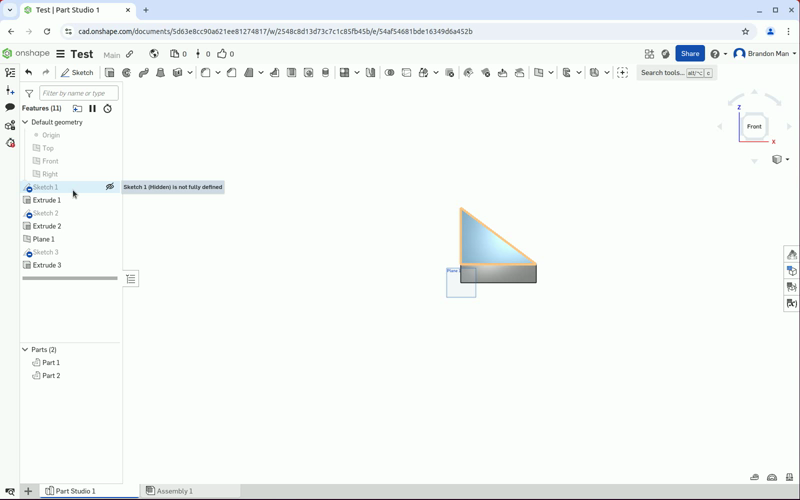
click(73, 189)
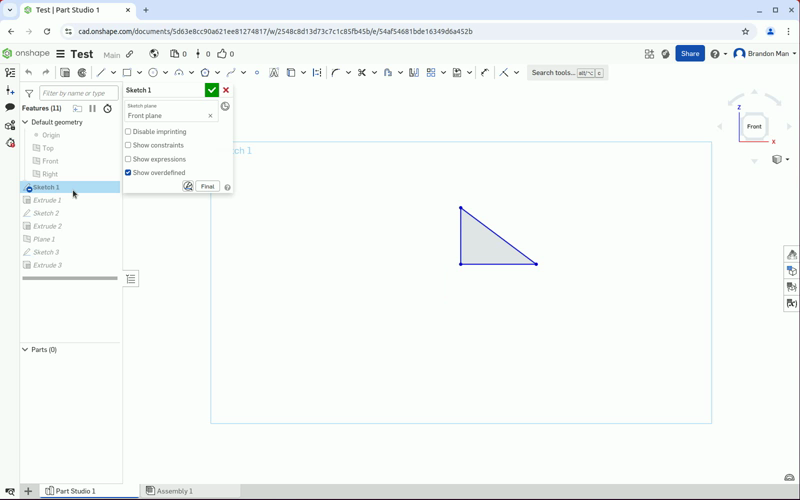
mouse_move(229, 92)
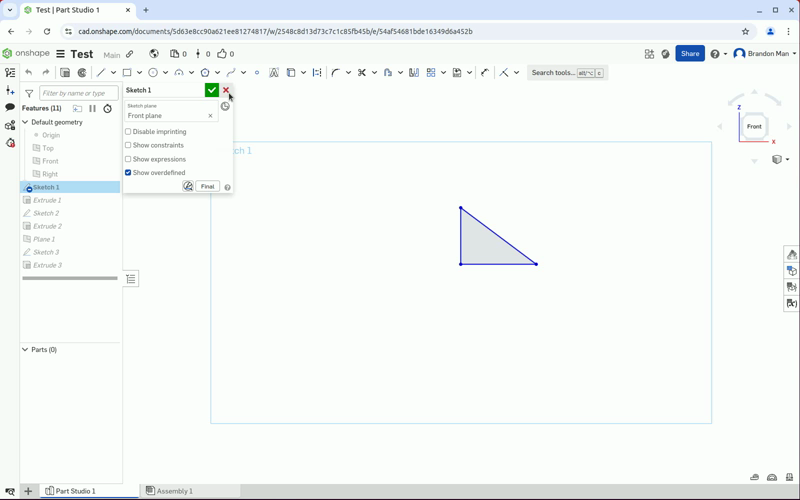
click(229, 92)
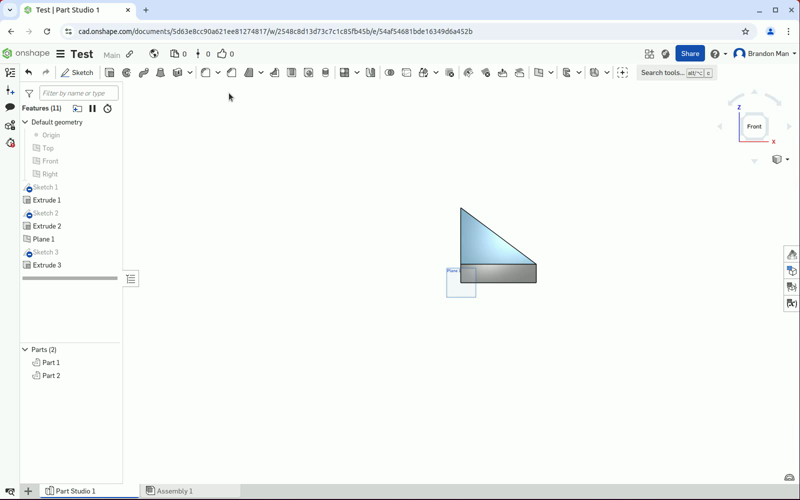
mouse_move(541, 75)
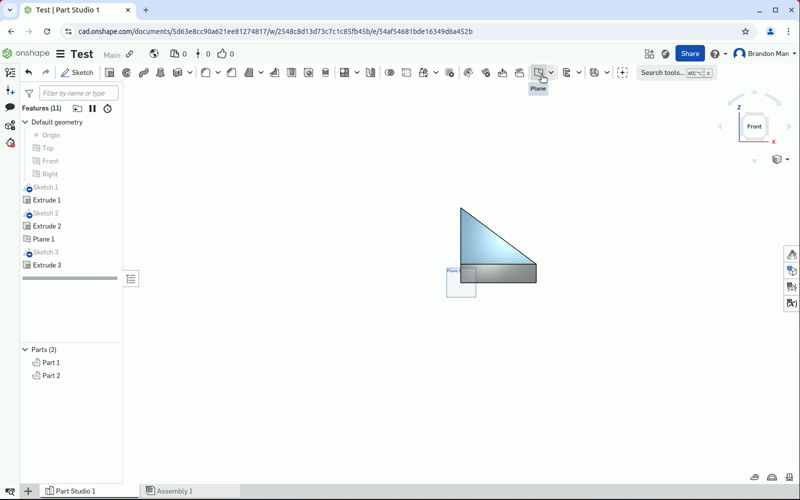
click(541, 75)
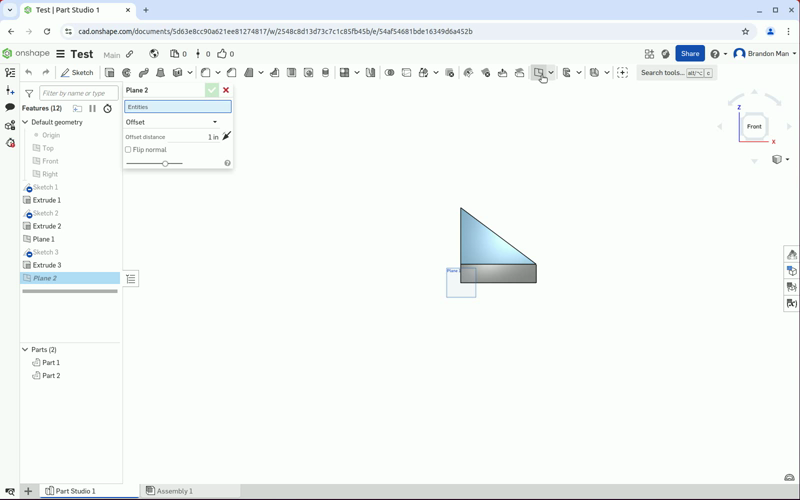
mouse_move(73, 163)
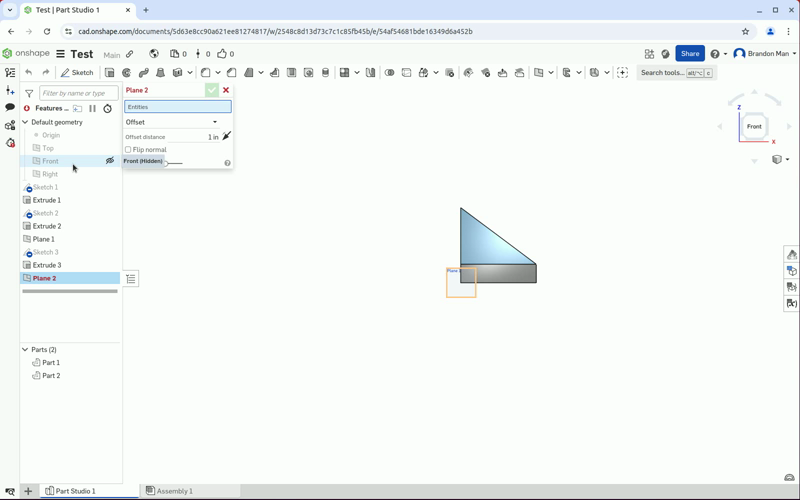
click(73, 163)
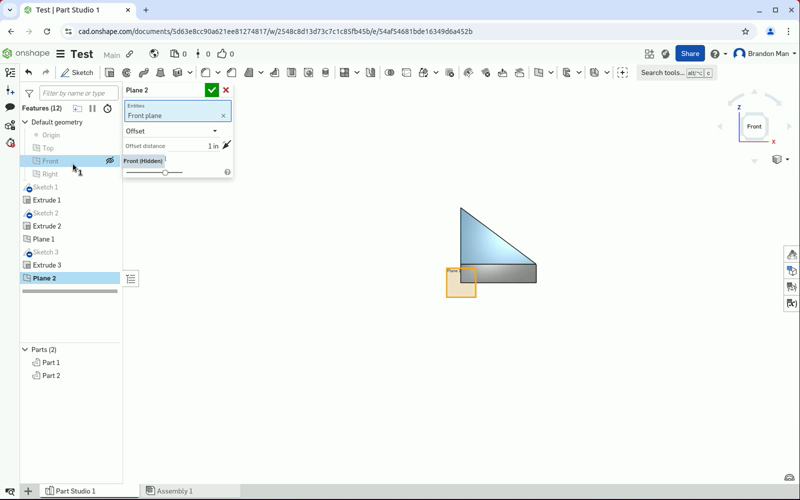
key(tab, 2)
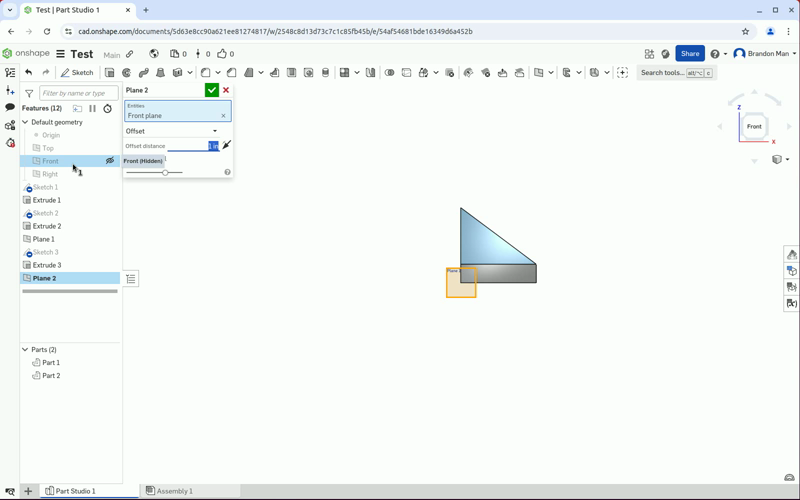
text(15.405)
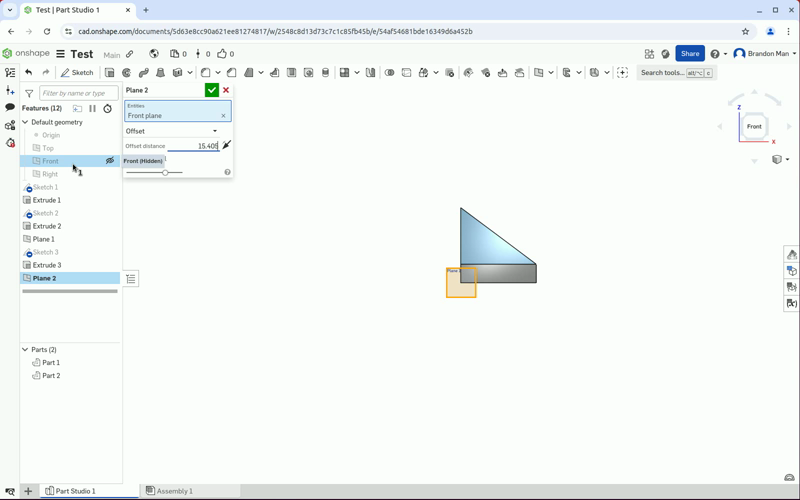
key(enter, 2)
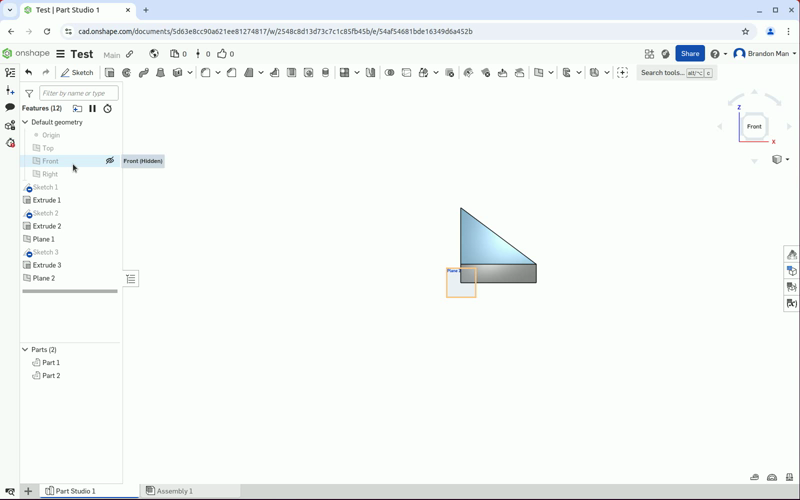
key(shift+s)
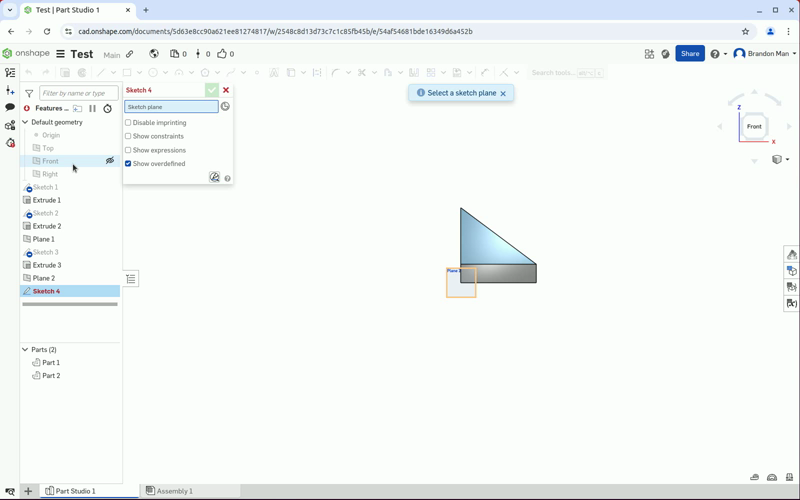
mouse_move(73, 280)
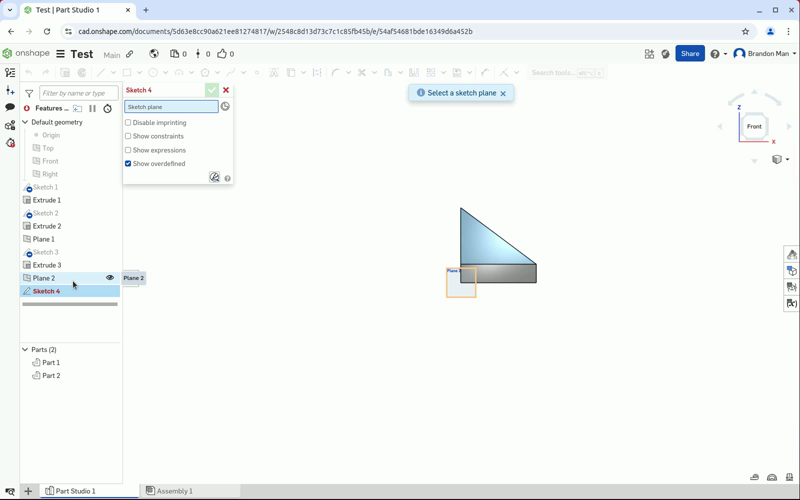
click(73, 280)
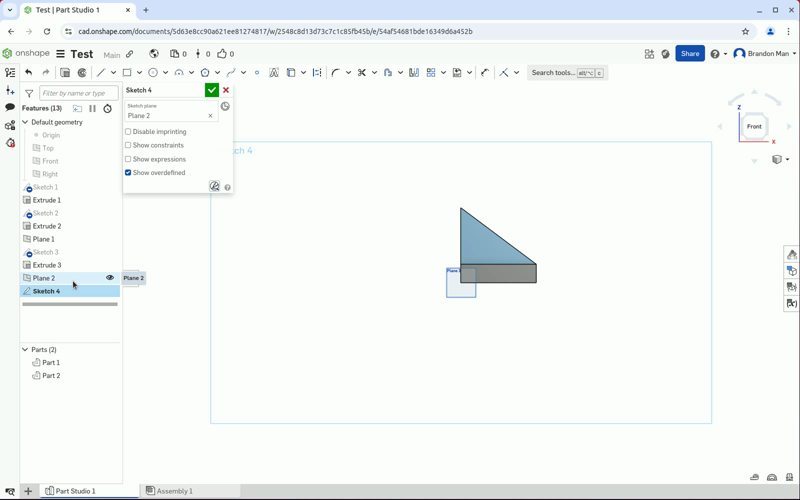
mouse_move(73, 352)
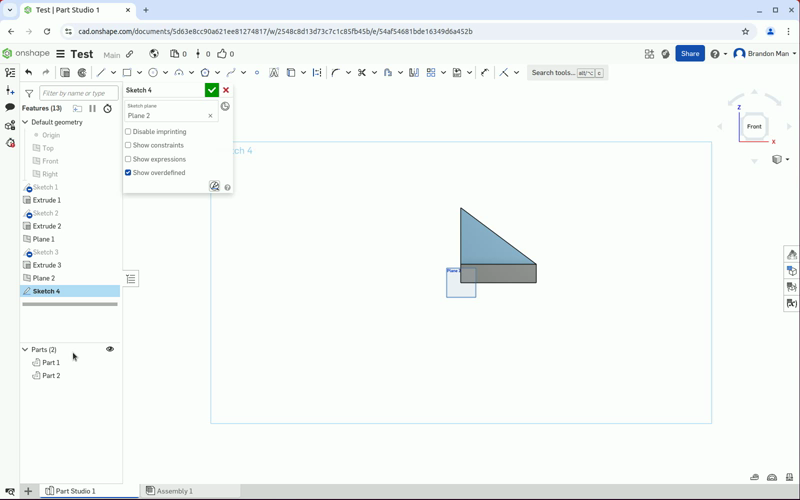
key(y)
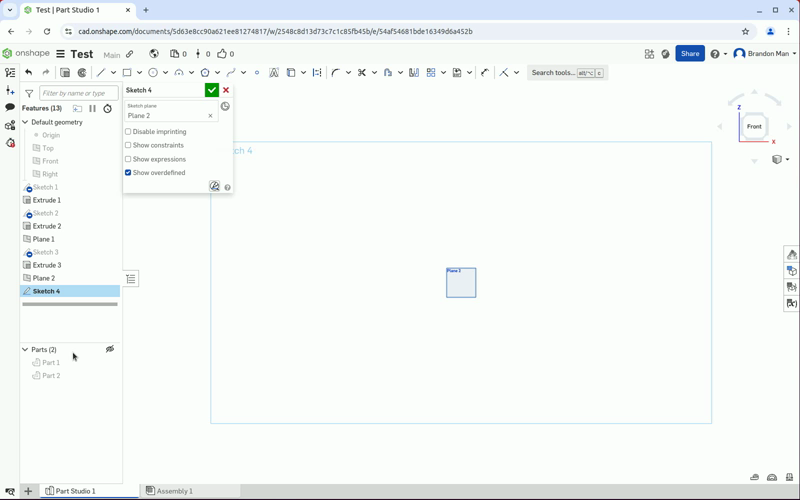
key(l)
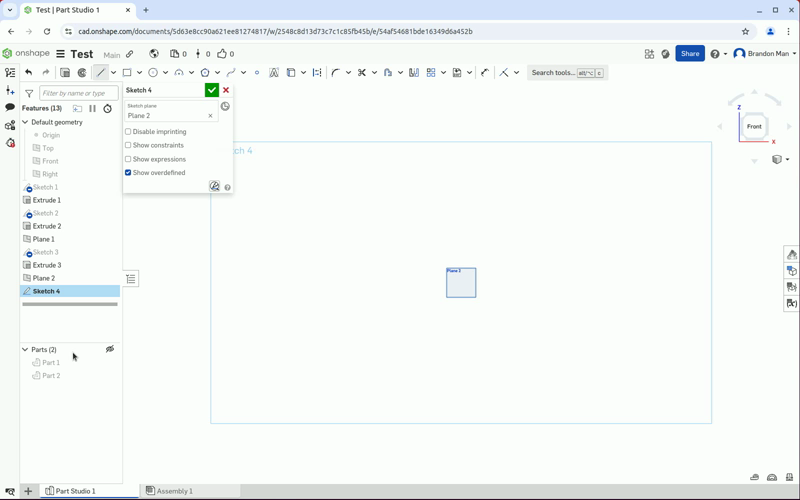
key_down(shift)
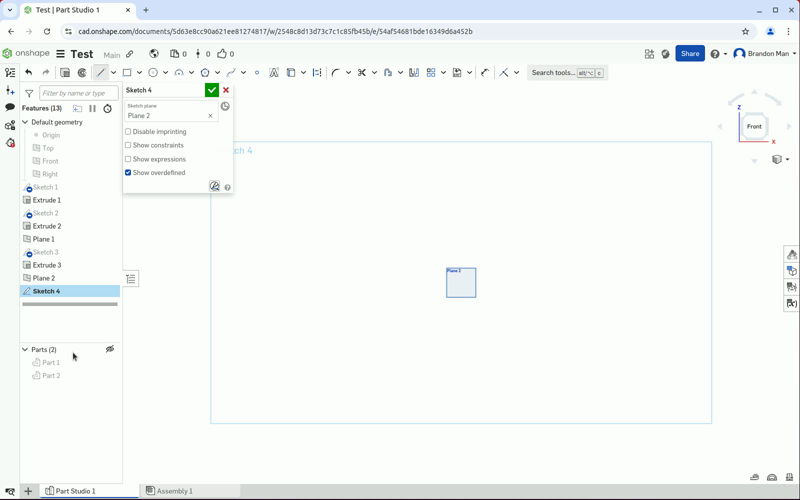
mouse_move(460, 226)
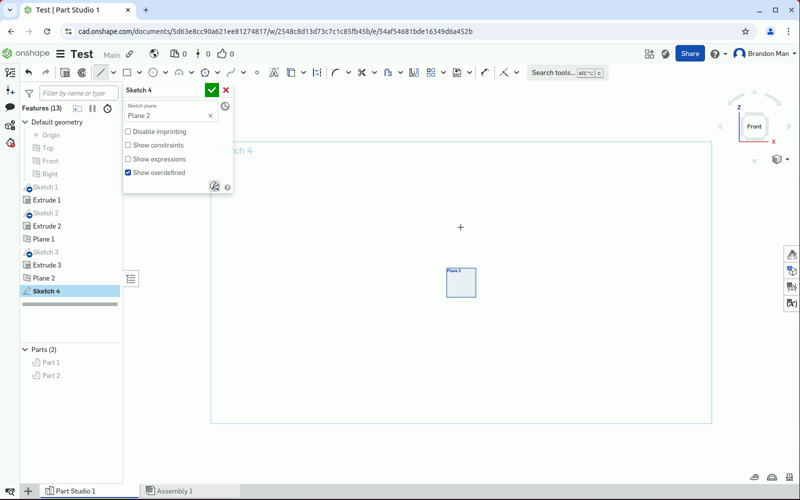
click(460, 226)
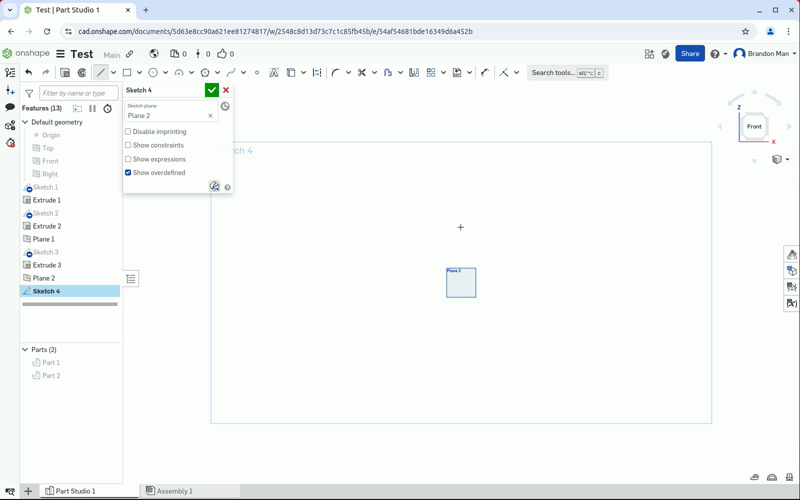
key_up(shift)
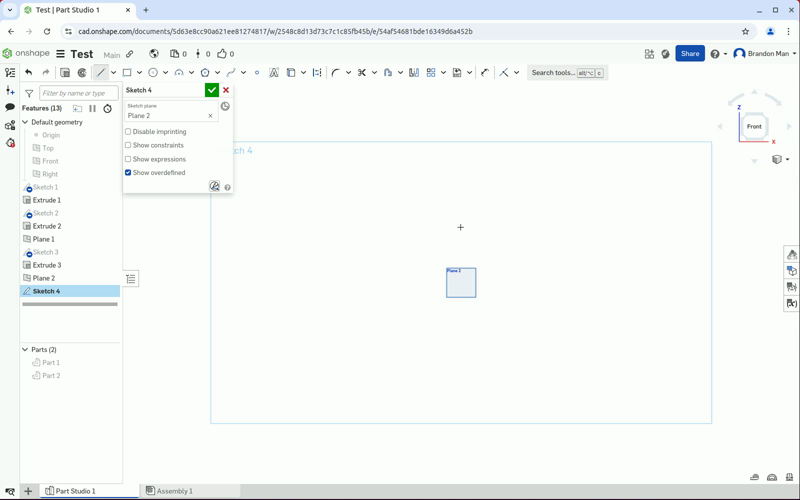
key_down(shift)
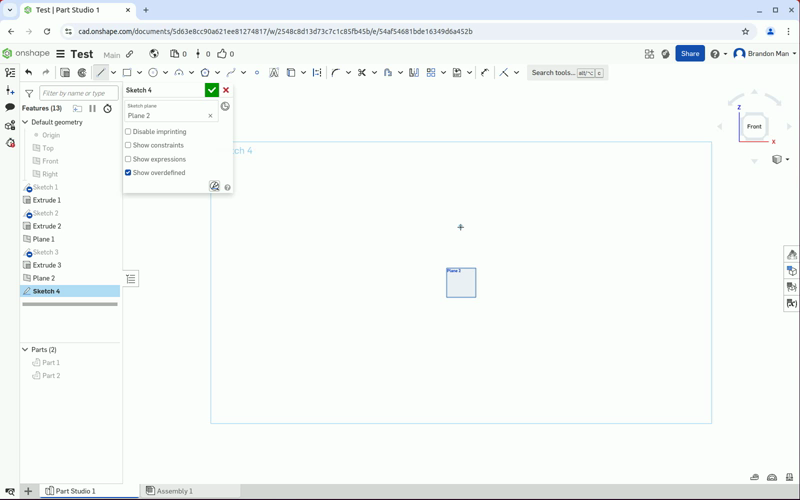
mouse_move(490, 226)
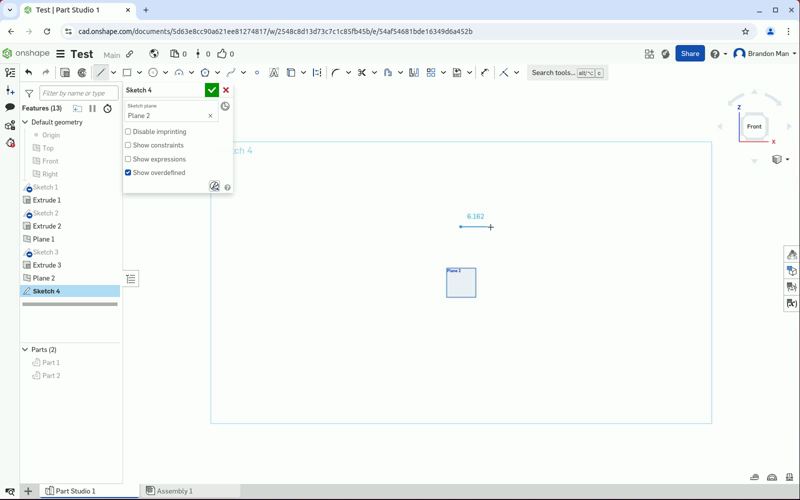
mouse_move(486, 226)
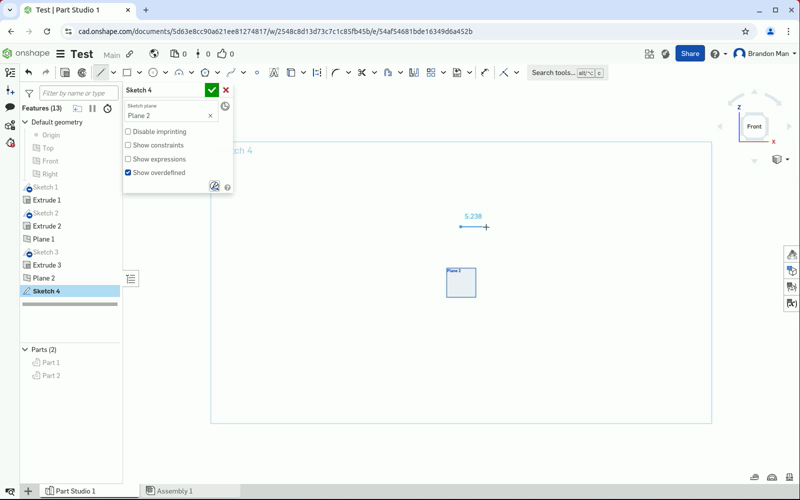
click(486, 226)
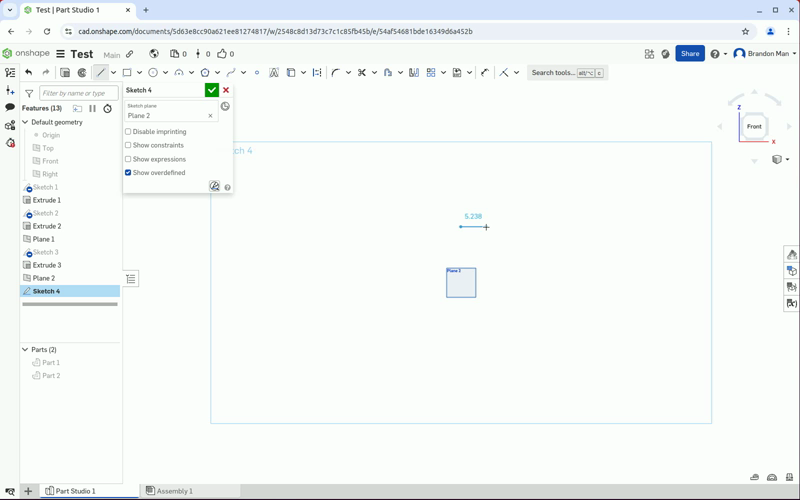
key_up(shift)
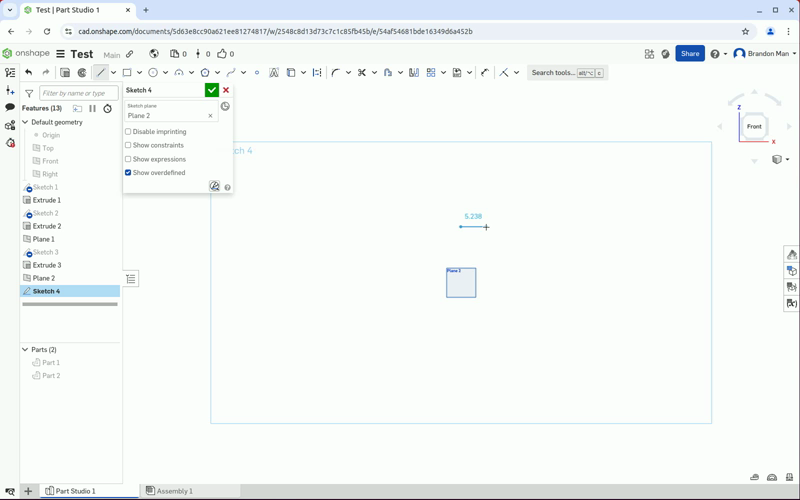
key_down(shift)
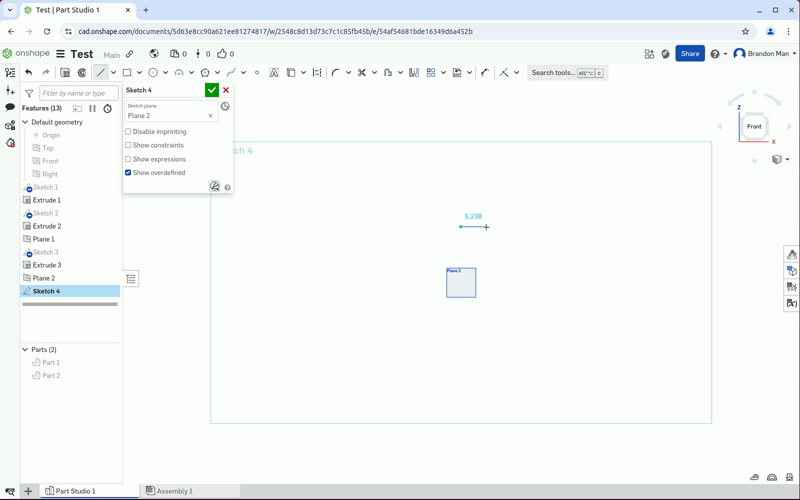
mouse_move(516, 226)
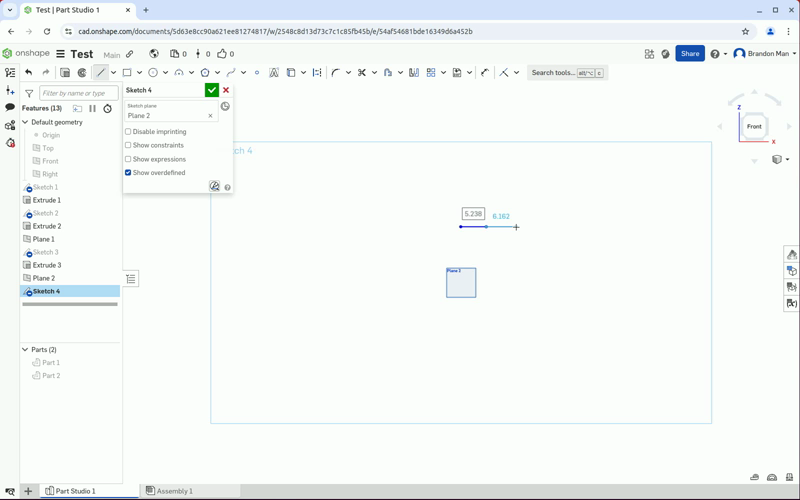
mouse_move(460, 207)
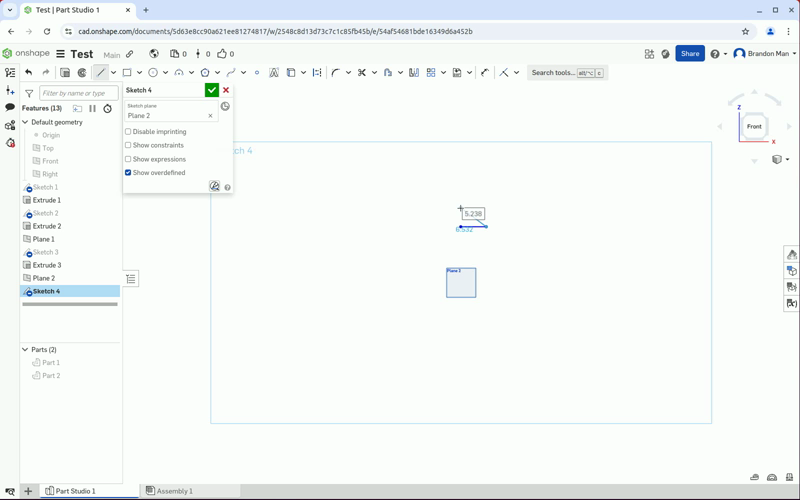
click(460, 207)
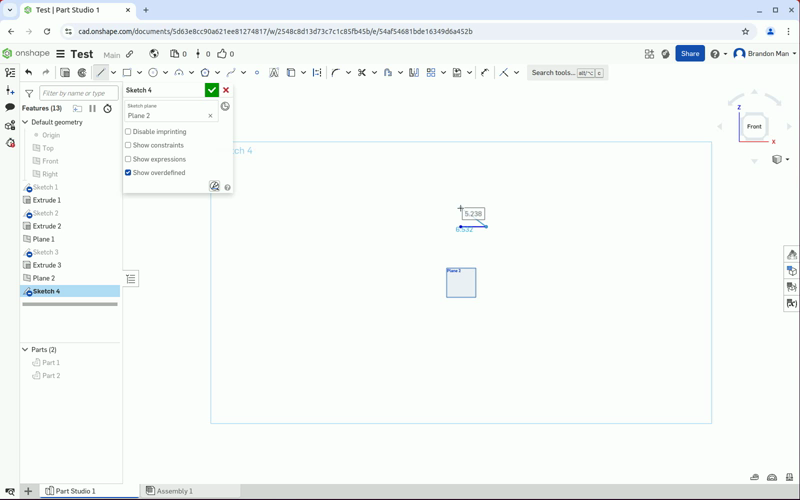
key_up(shift)
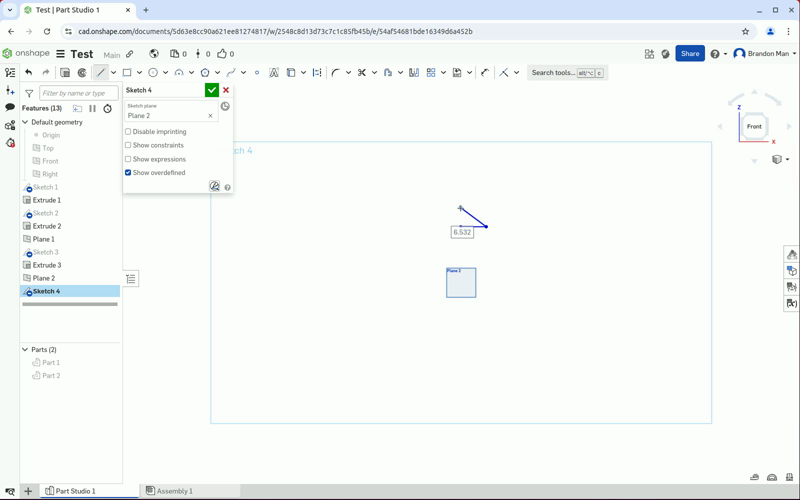
mouse_move(490, 207)
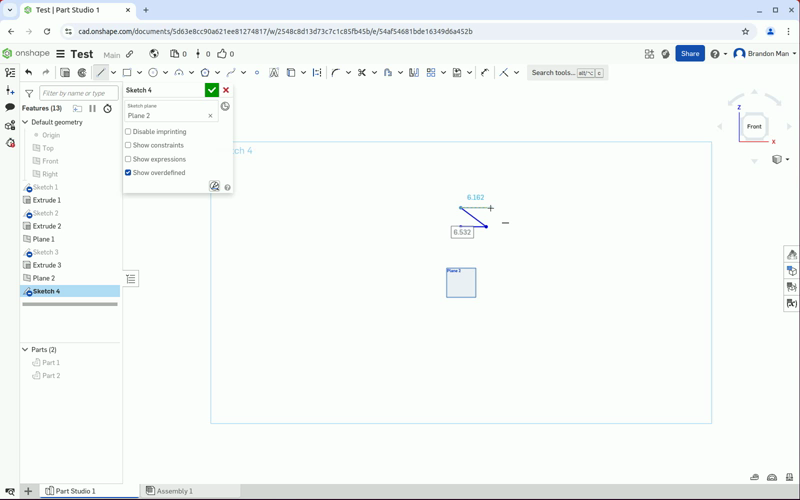
key_down(shift)
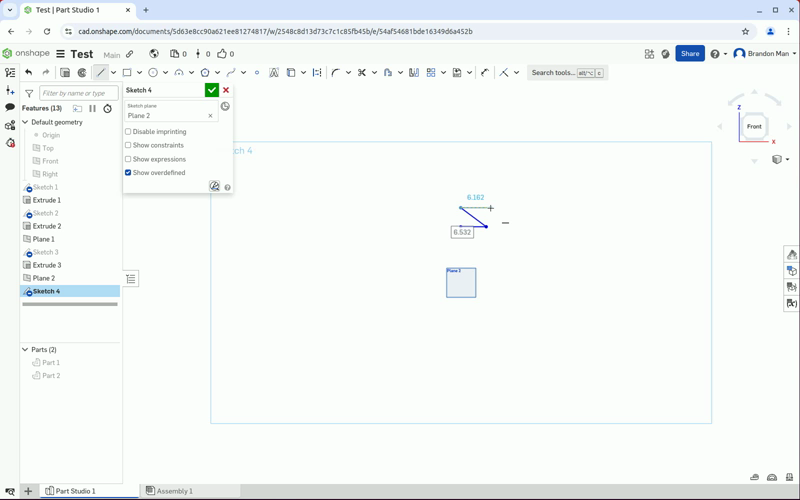
mouse_move(460, 226)
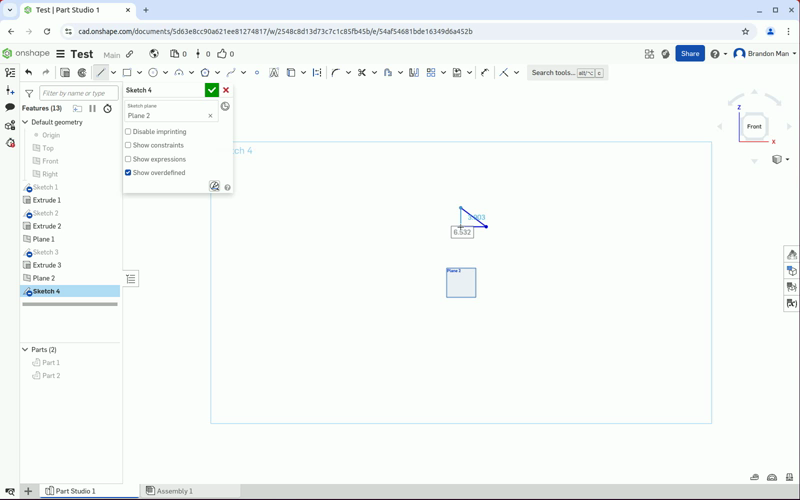
key_up(shift)
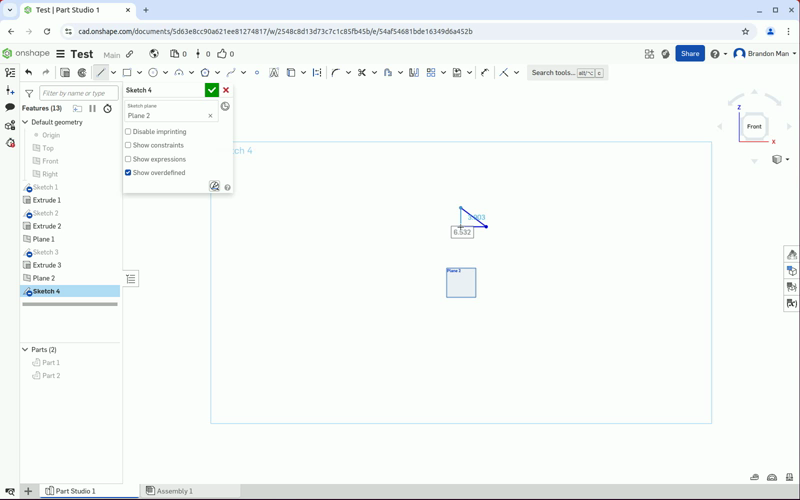
click(460, 226)
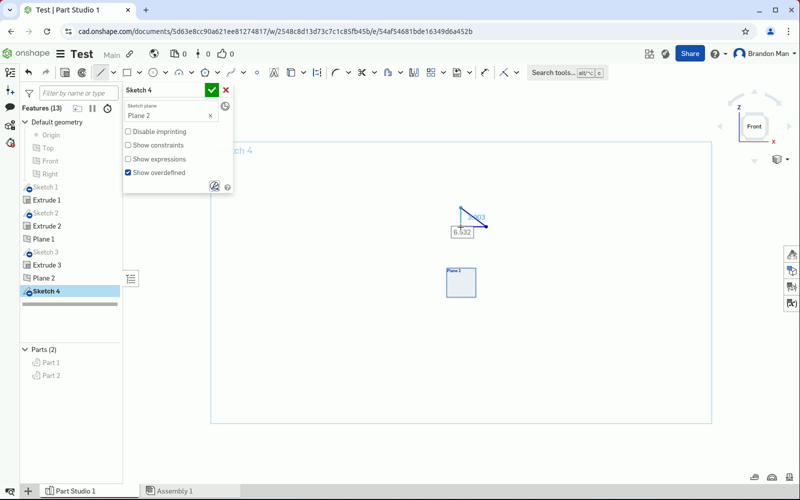
key(esc)
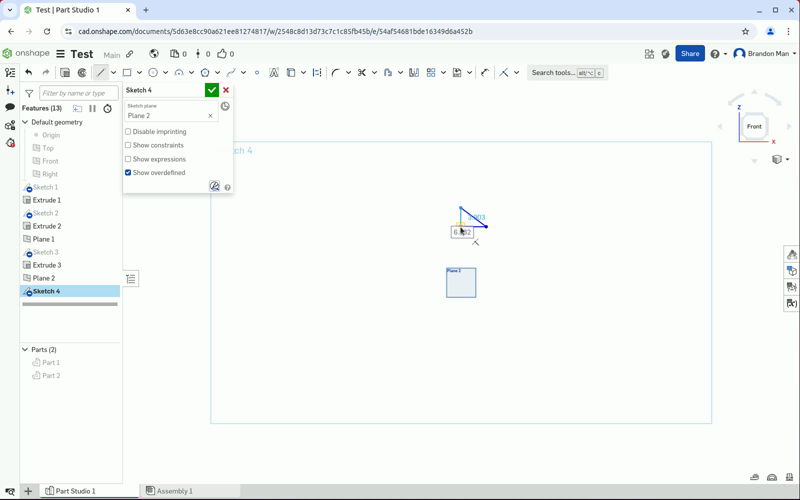
mouse_move(467, 215)
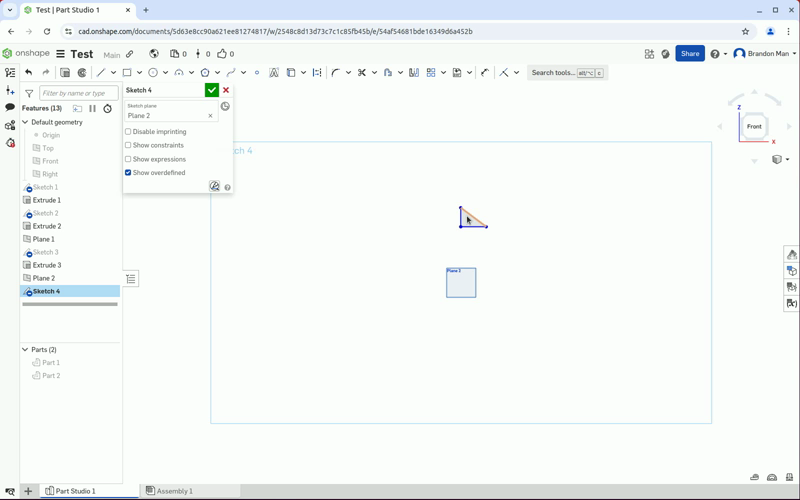
scroll(6)
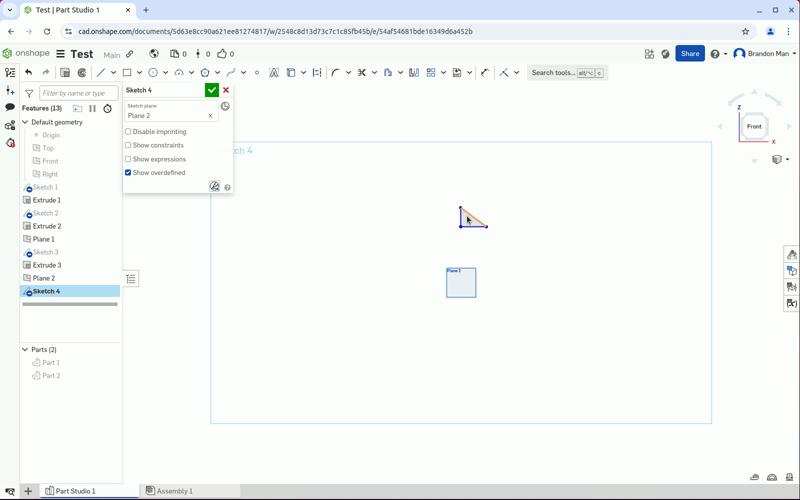
scroll(6)
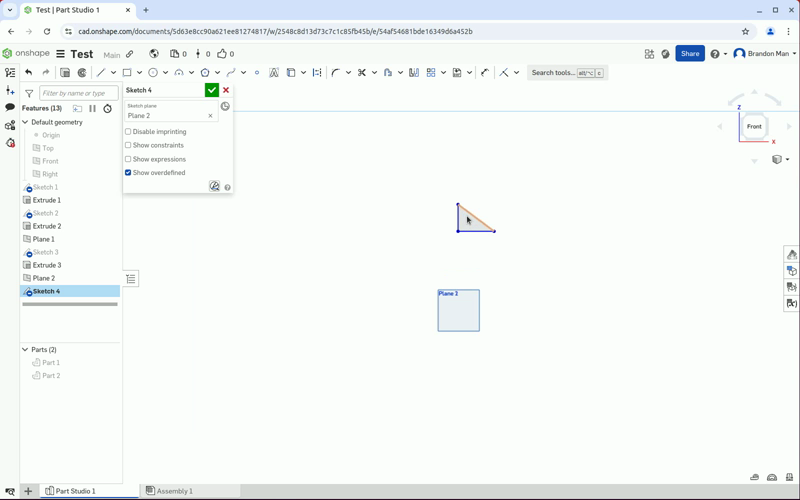
scroll(6)
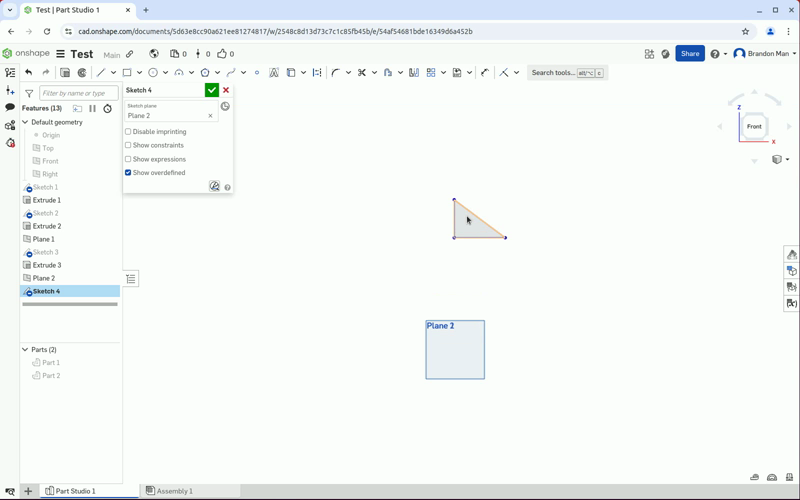
scroll(6)
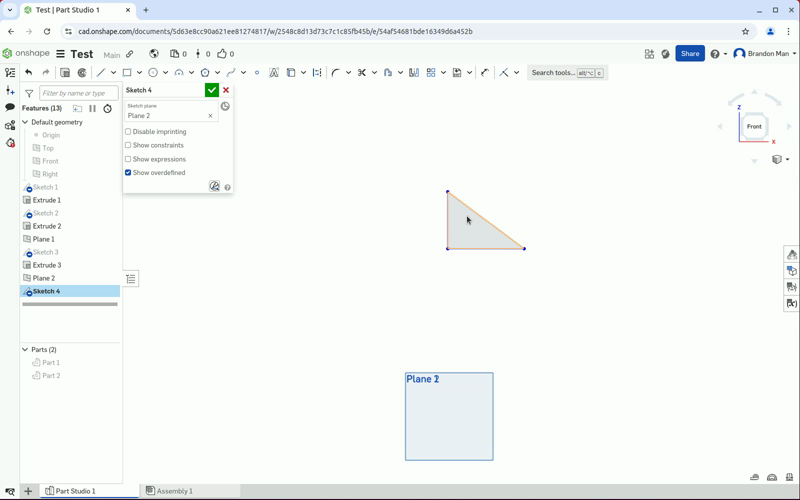
scroll(6)
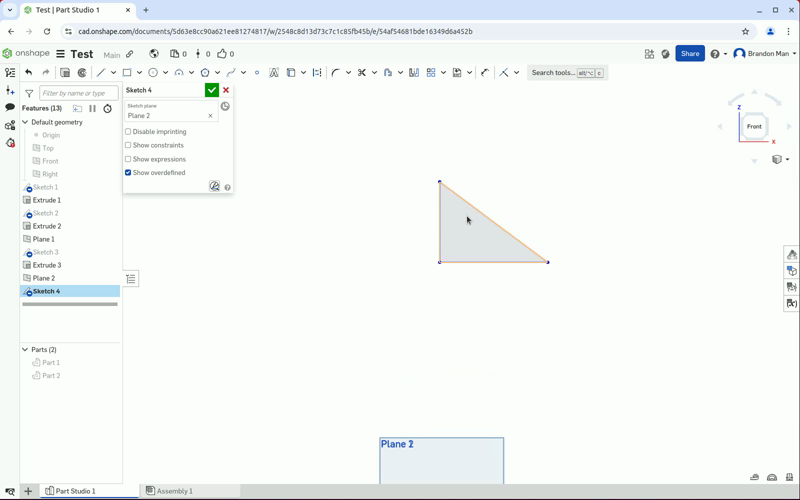
scroll(6)
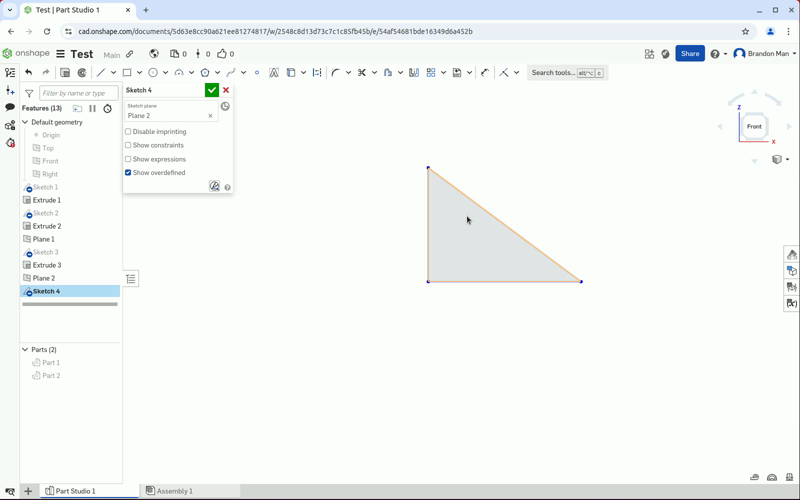
scroll(6)
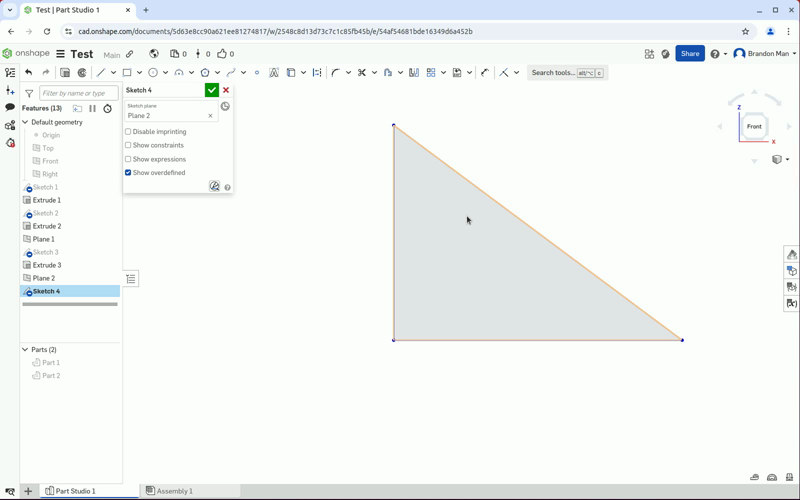
click(467, 215)
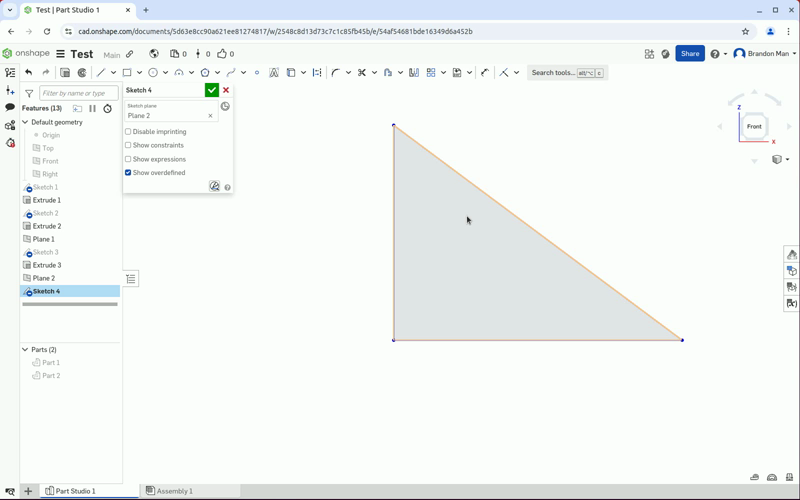
scroll(-6)
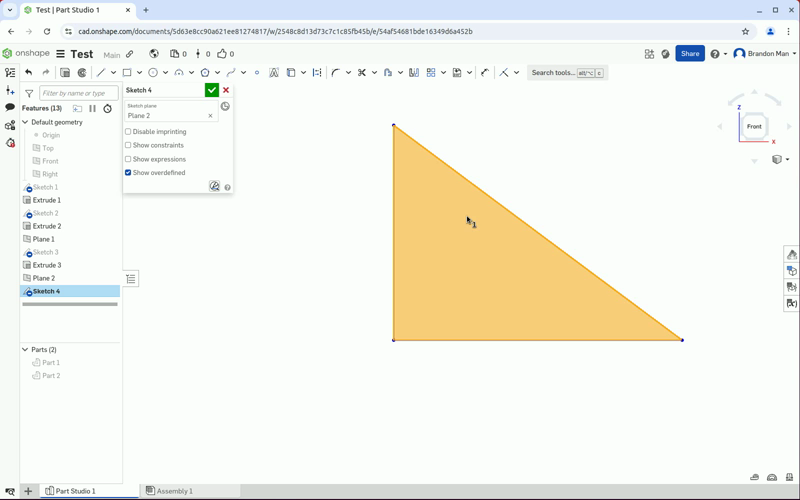
scroll(-6)
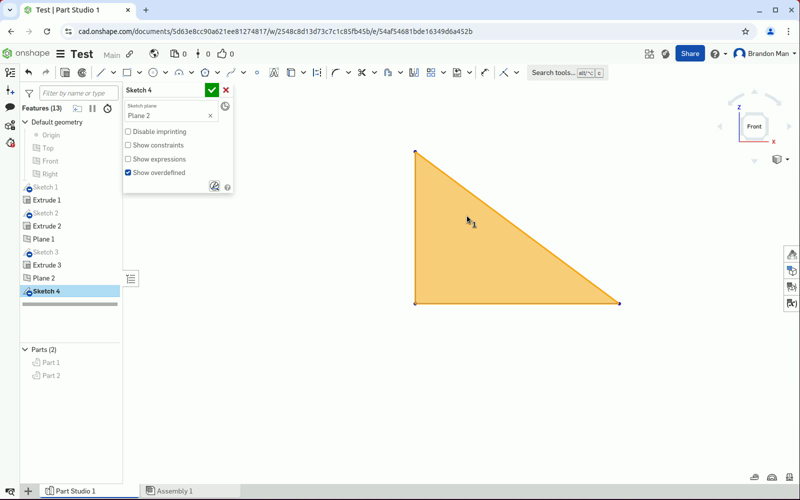
scroll(-6)
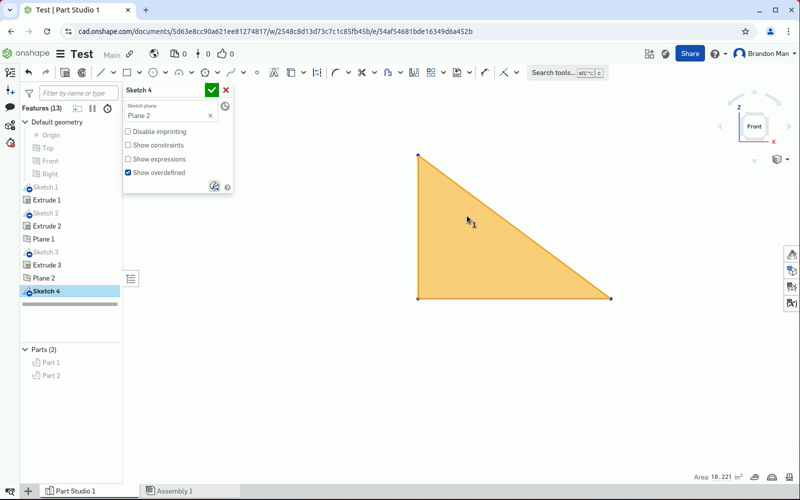
scroll(-6)
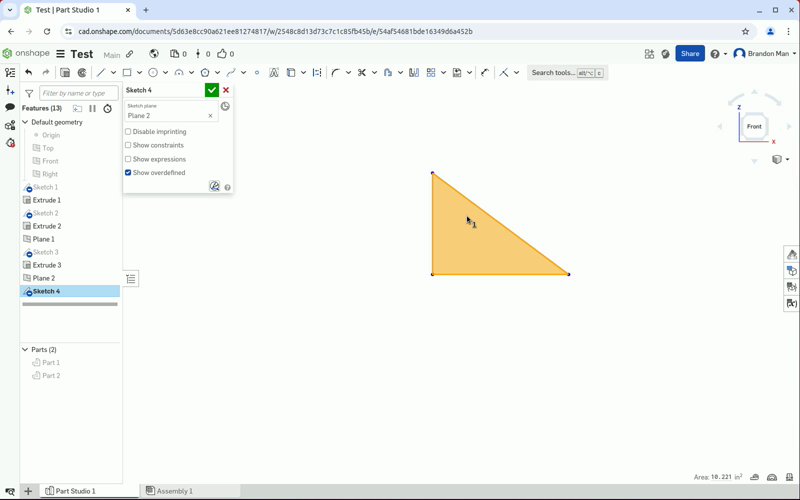
scroll(-6)
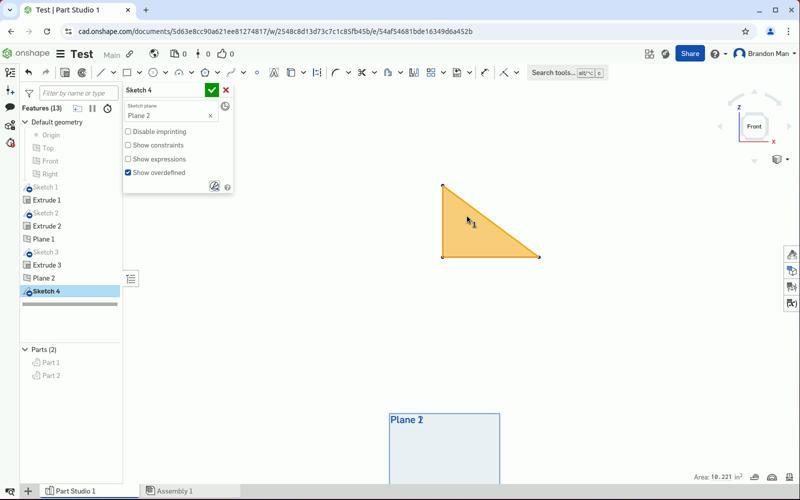
scroll(-6)
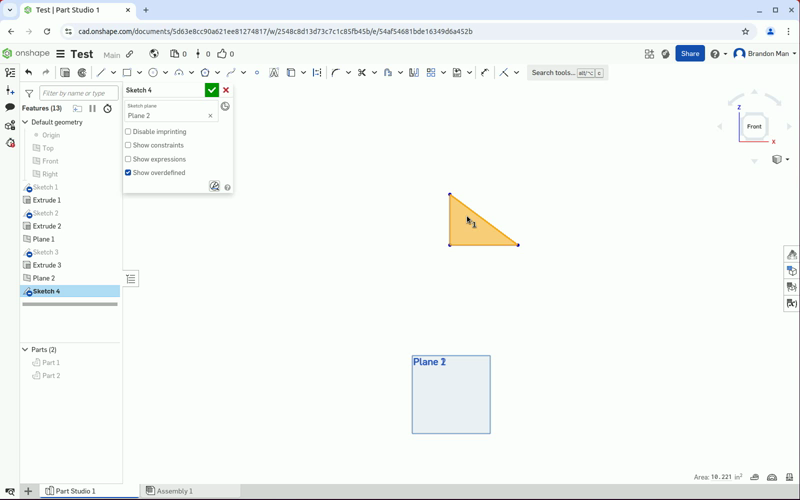
scroll(-6)
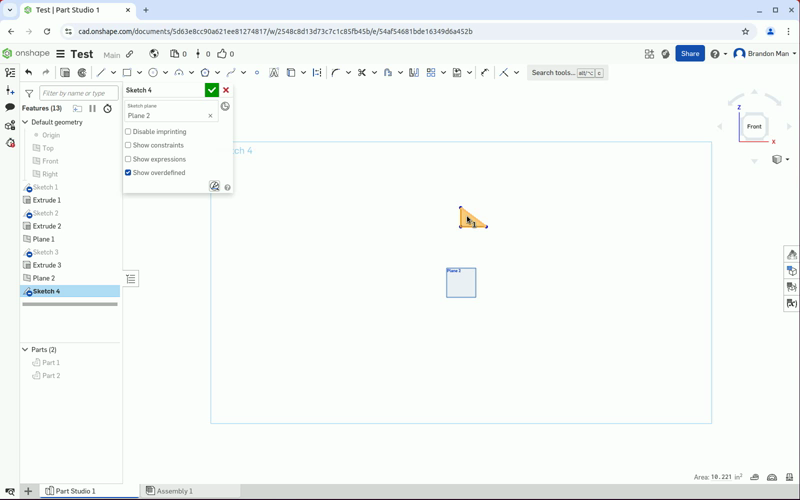
mouse_move(73, 352)
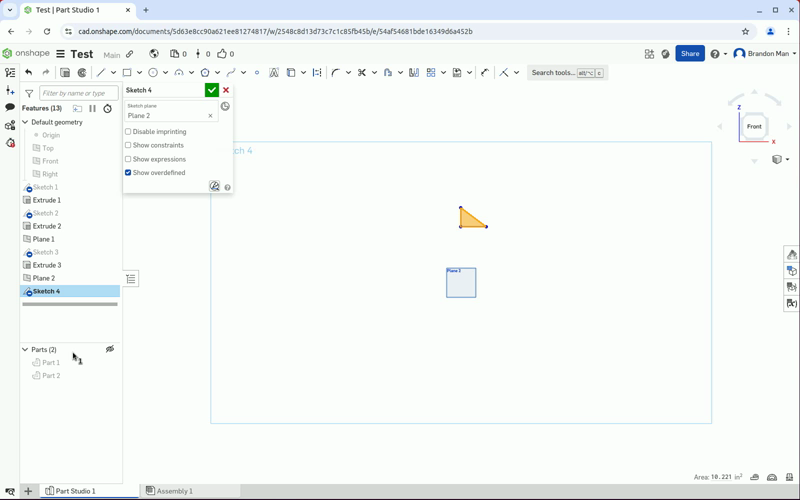
key(shift+y)
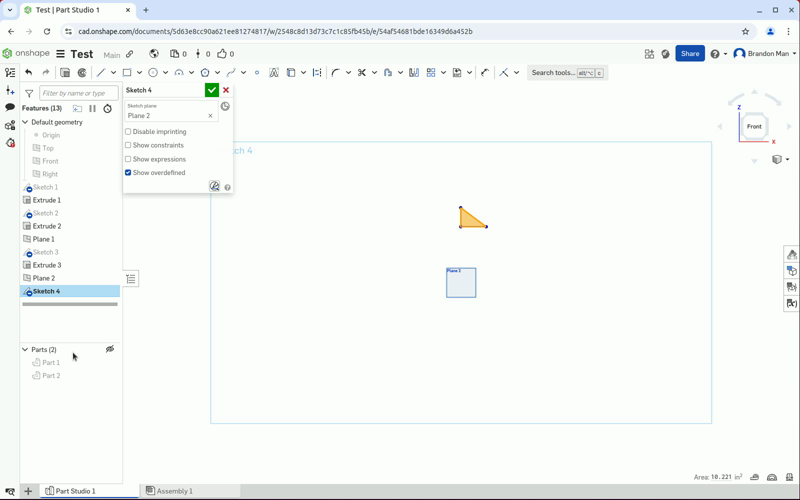
key(shift+e)
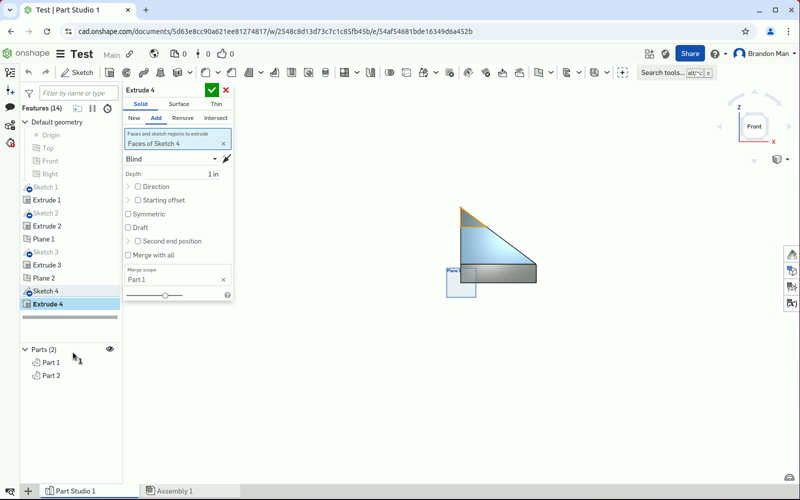
mouse_move(143, 106)
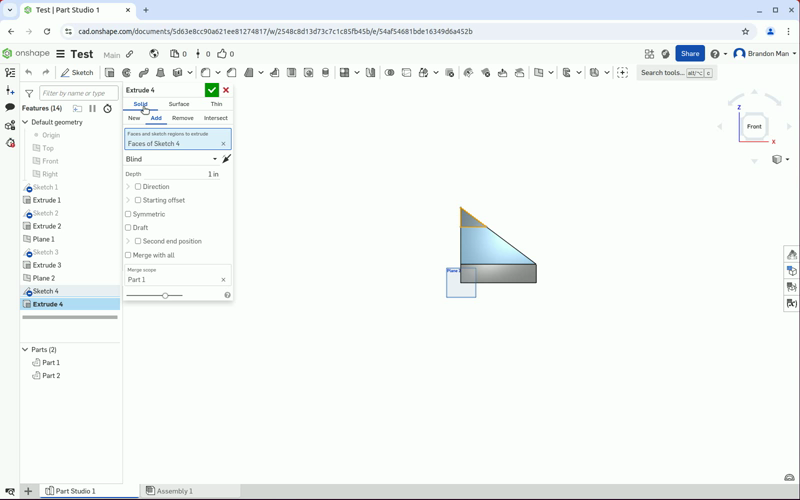
click(143, 106)
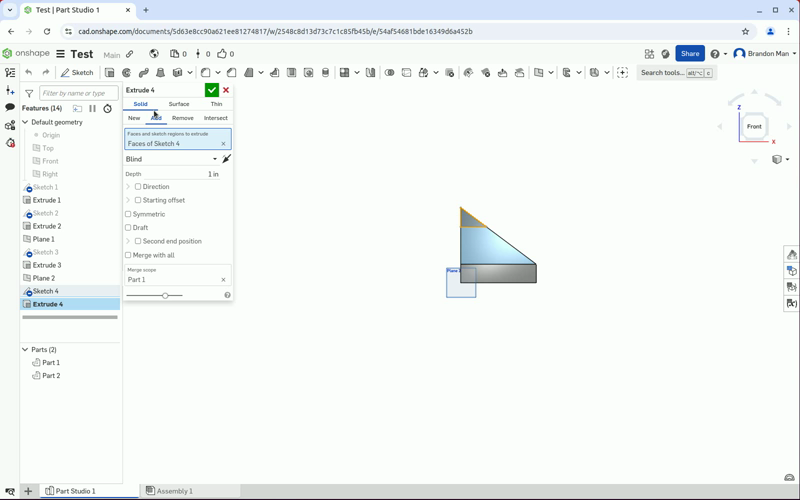
mouse_move(186, 120)
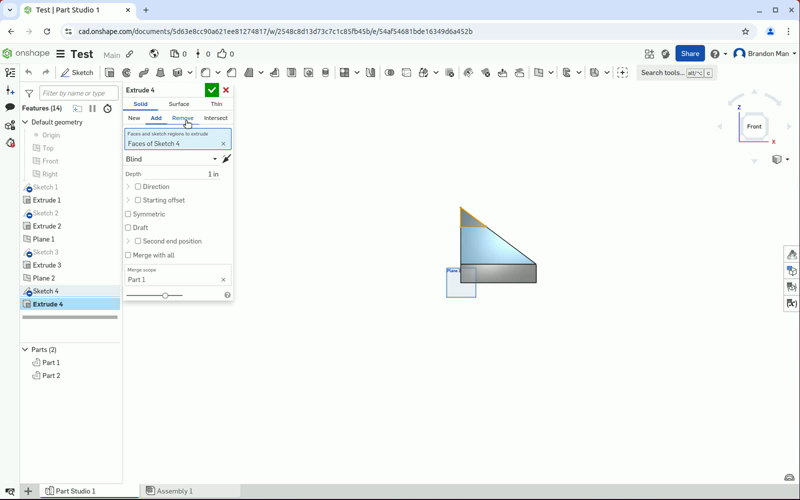
click(186, 120)
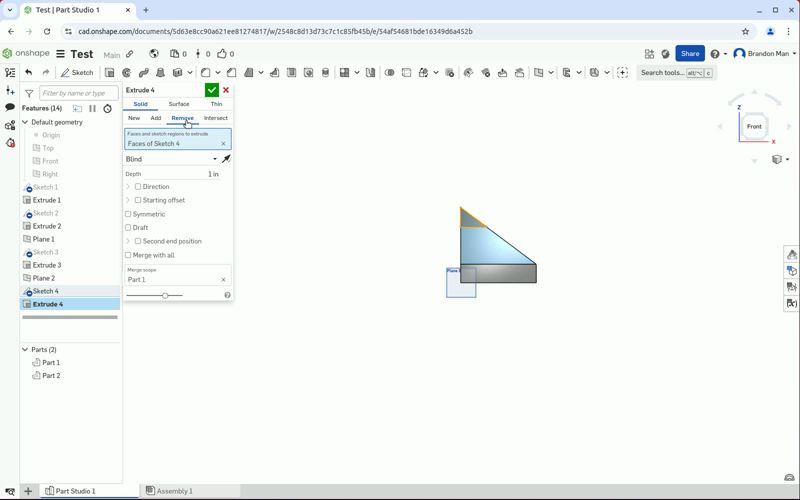
key(tab, 4)
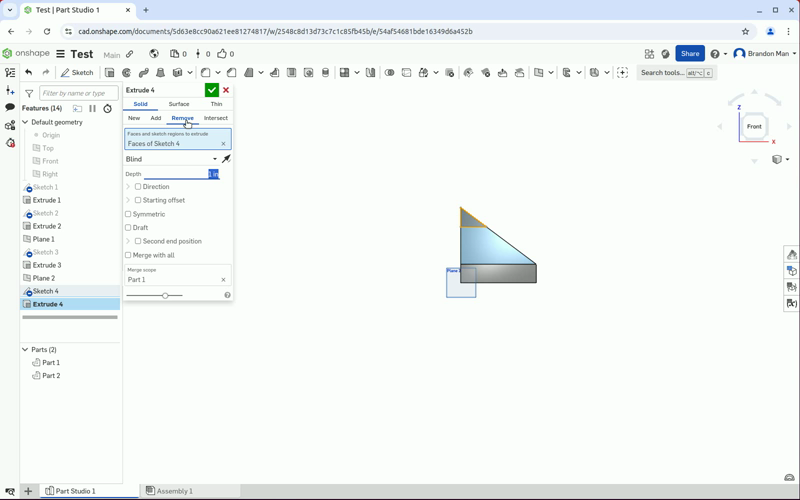
text(7.703)
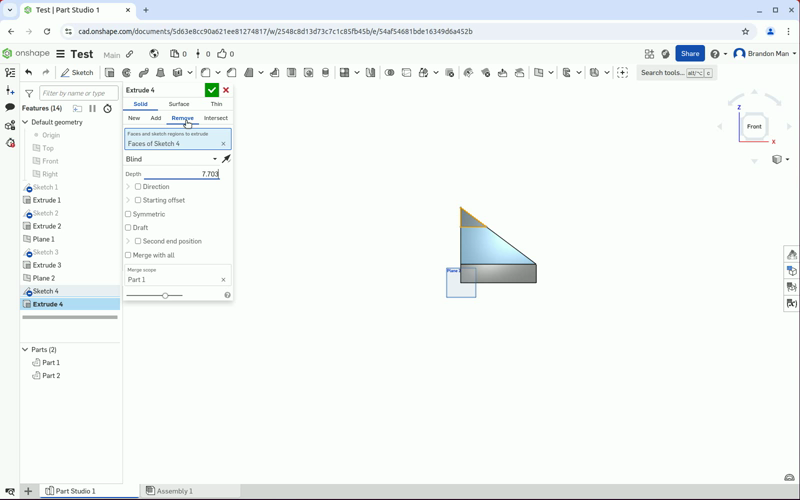
key(tab, 6)
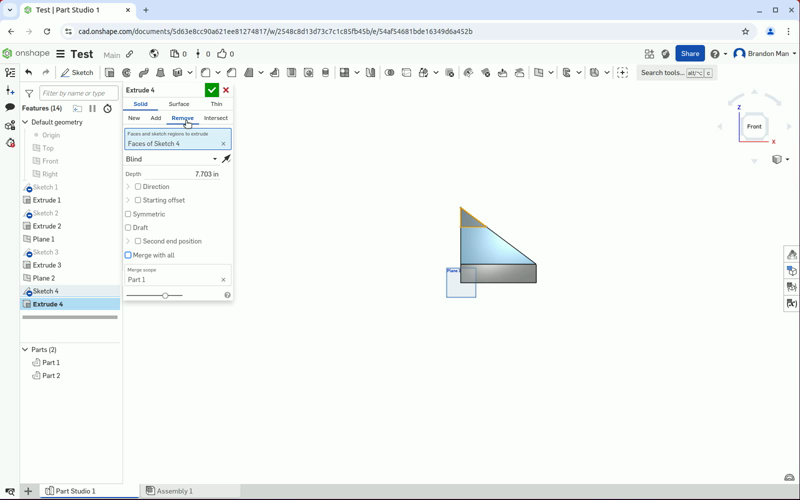
key(space)
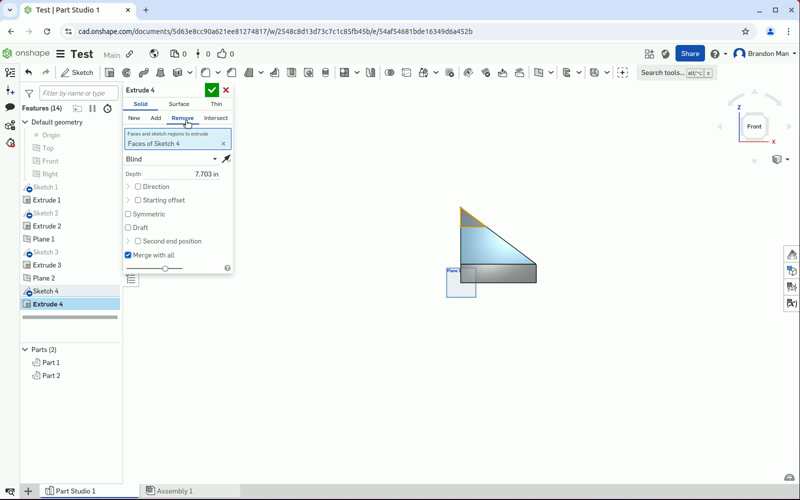
key(enter)
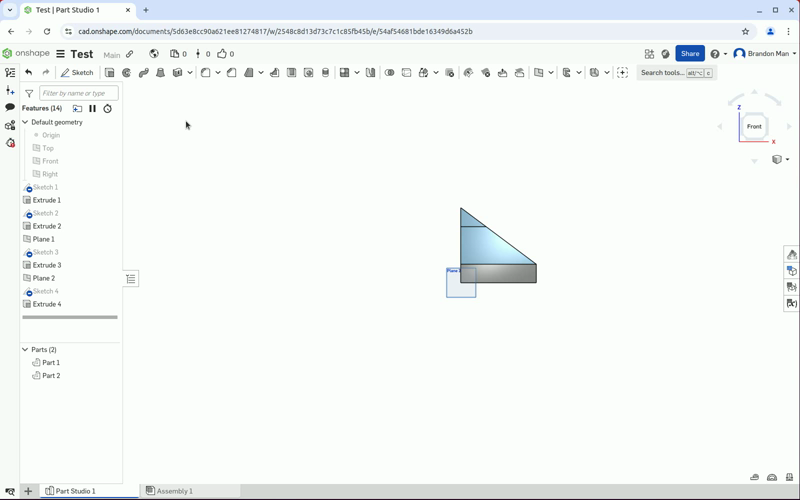
key(shift+h)
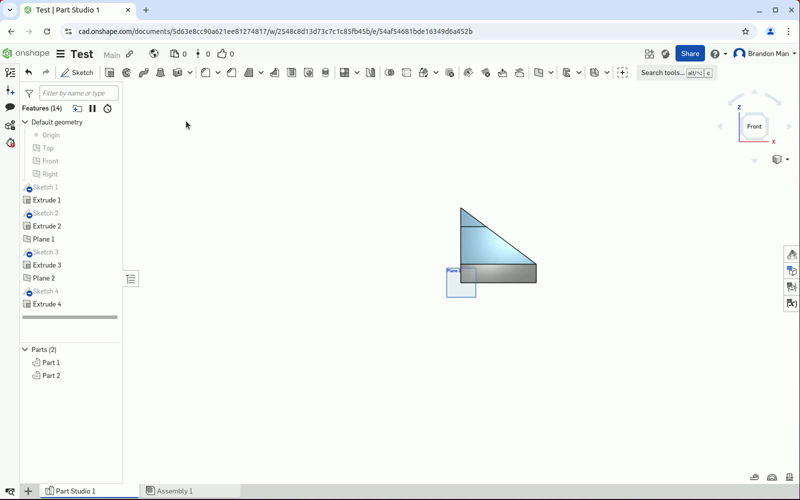
key(shift+h)
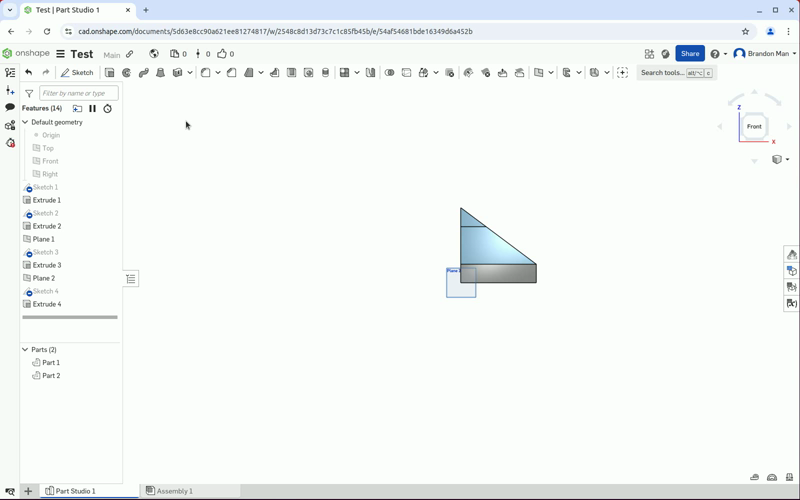
mouse_move(73, 189)
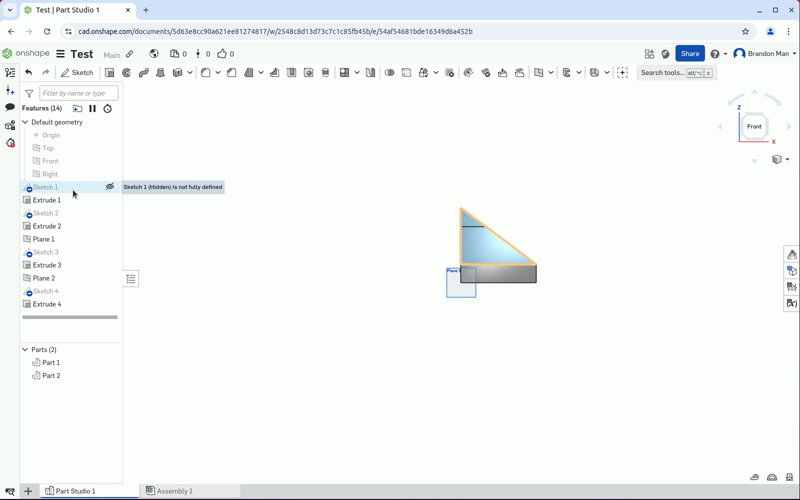
click(73, 189)
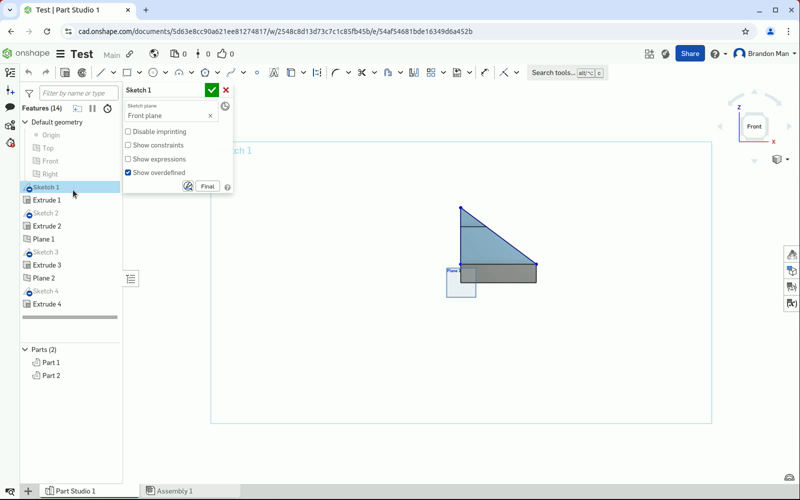
mouse_move(229, 92)
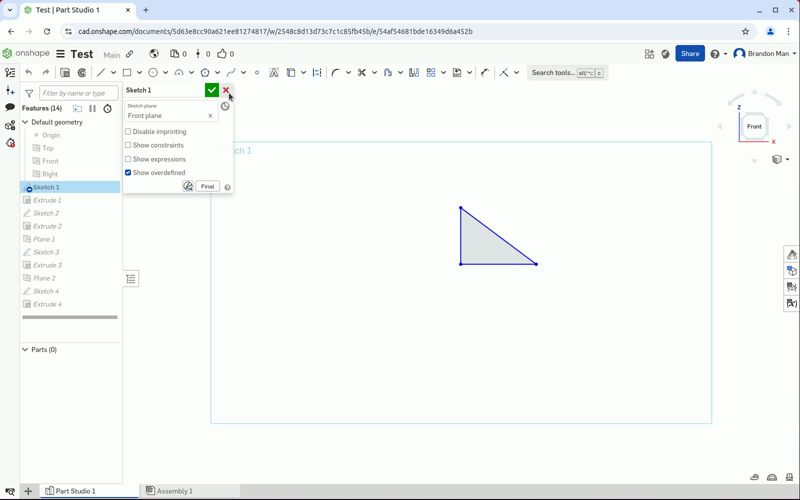
click(229, 92)
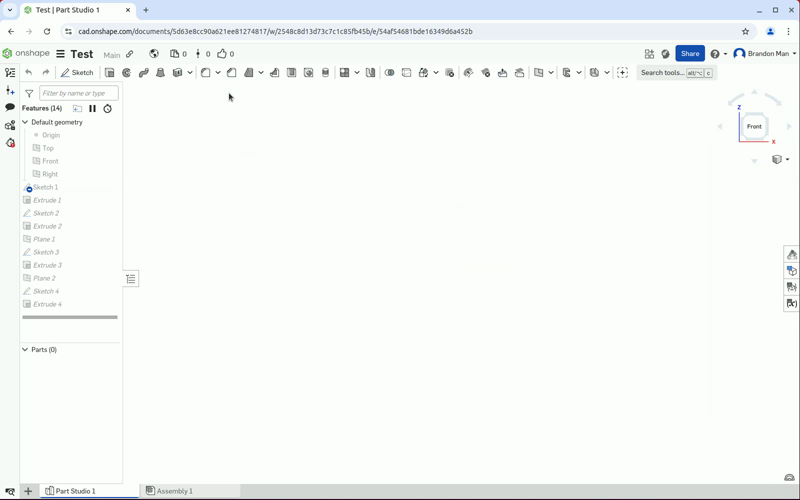
key(shift+s)
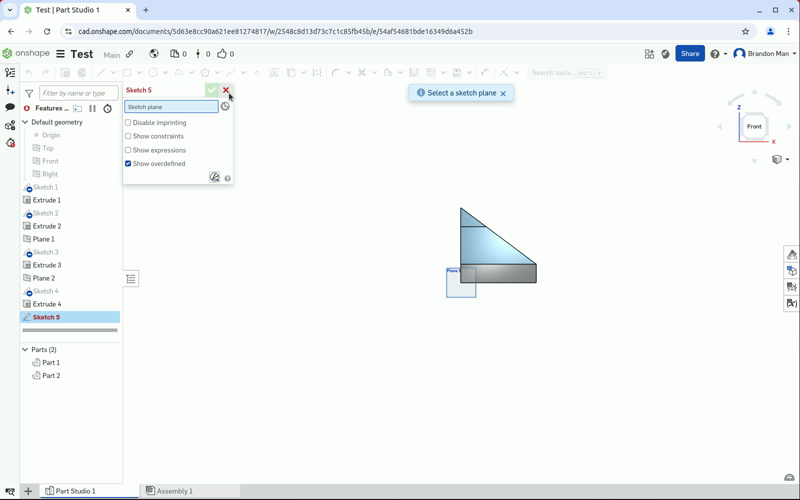
mouse_move(73, 280)
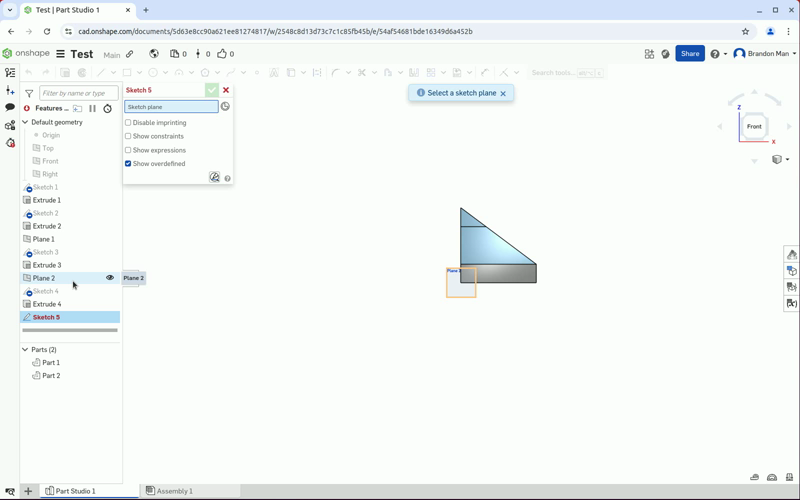
click(73, 280)
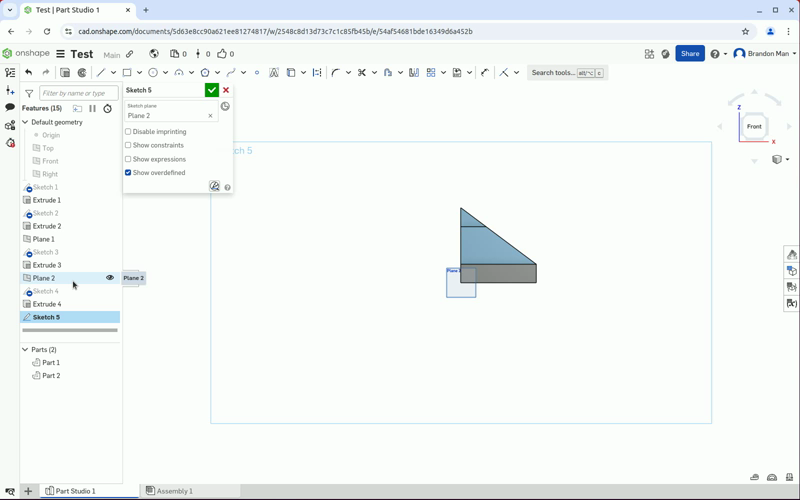
mouse_move(73, 352)
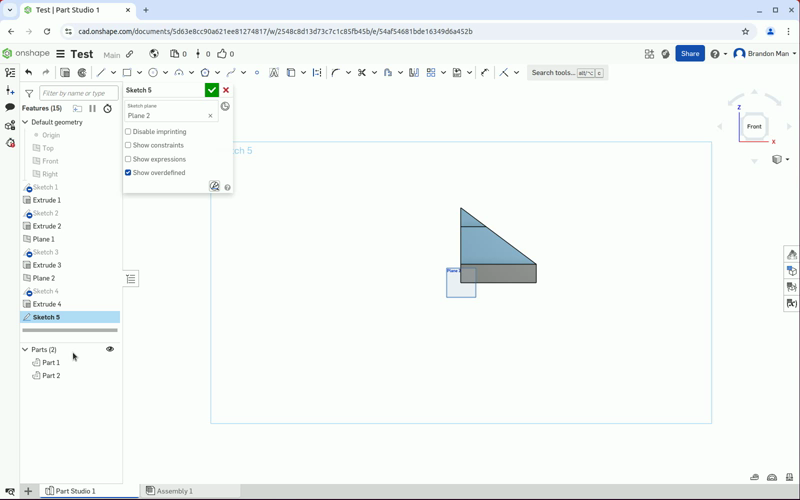
key(y)
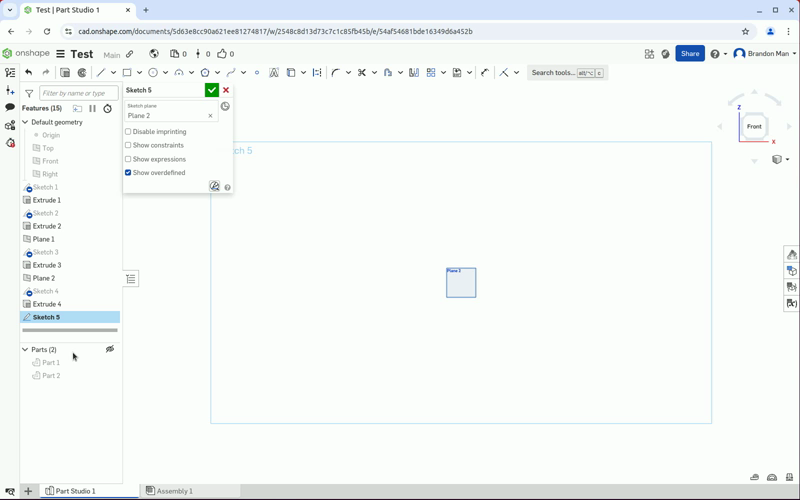
key(l)
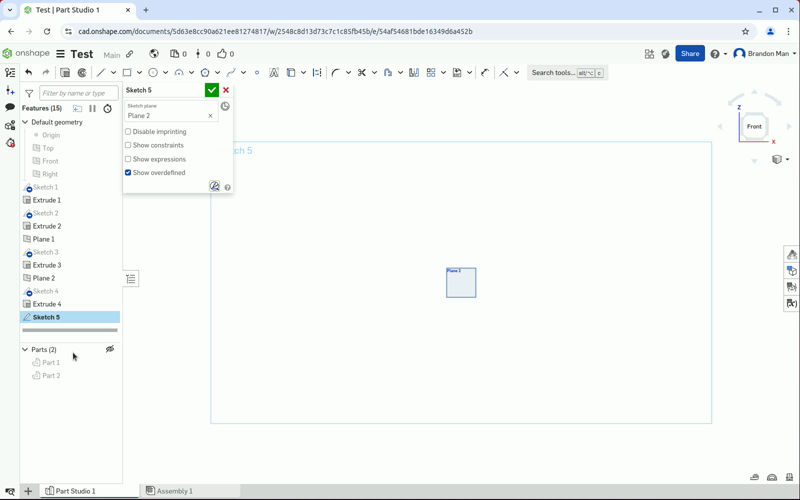
key_down(shift)
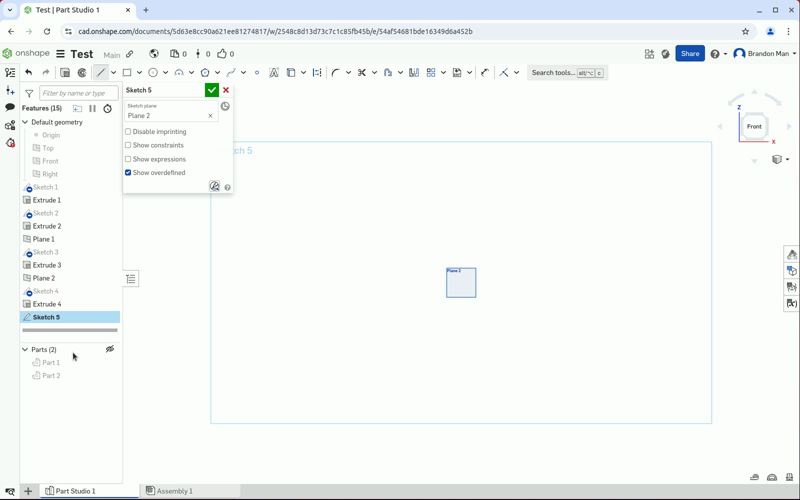
mouse_move(511, 264)
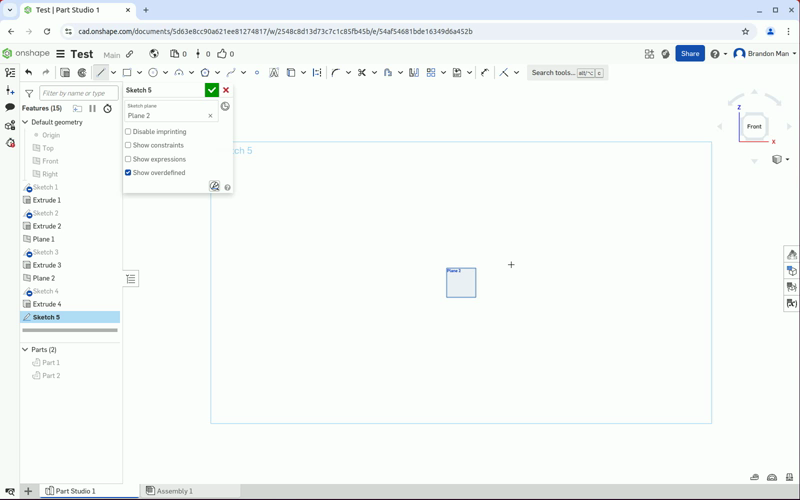
click(511, 264)
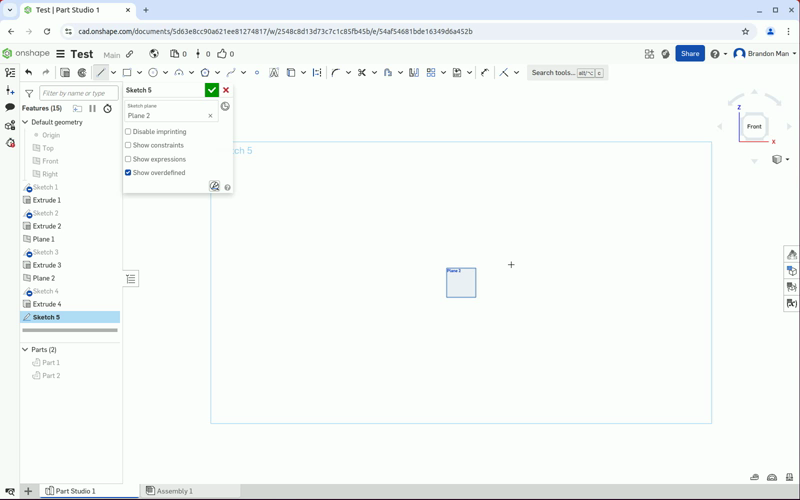
key_up(shift)
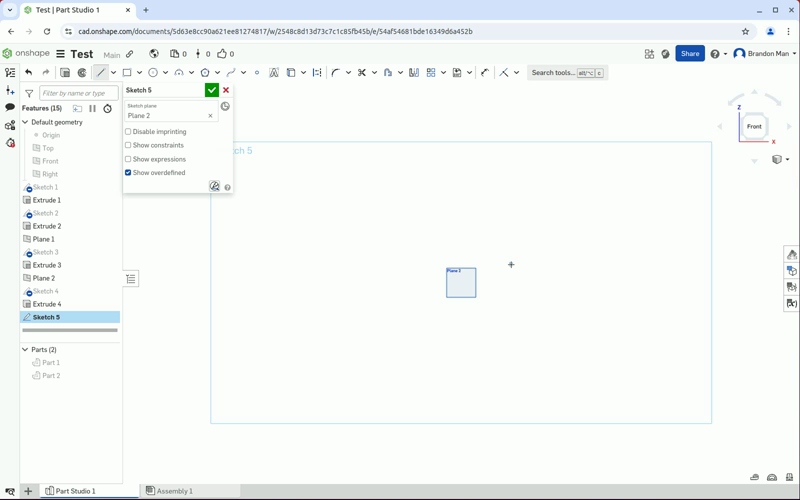
key_down(shift)
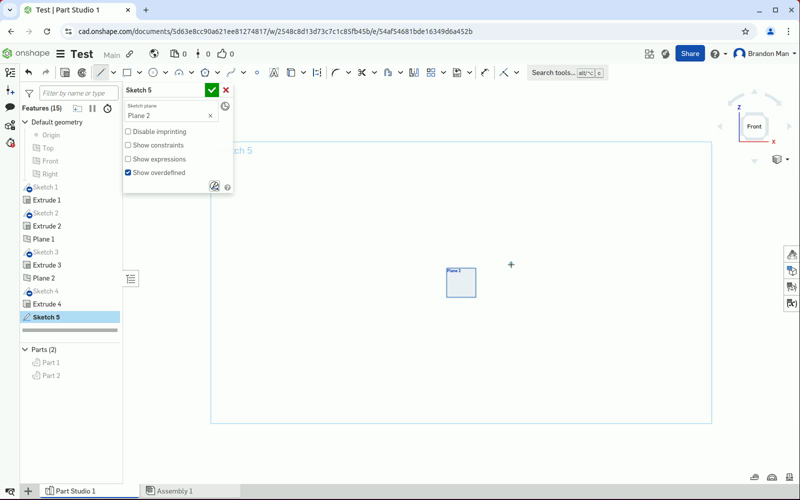
mouse_move(541, 264)
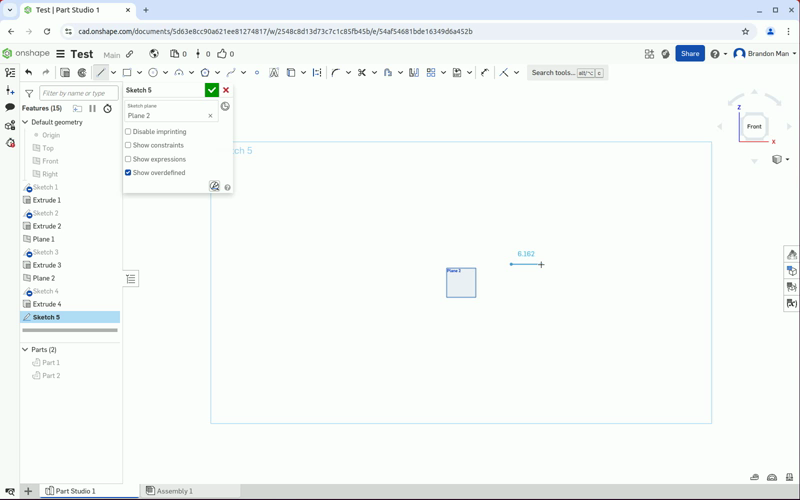
mouse_move(536, 264)
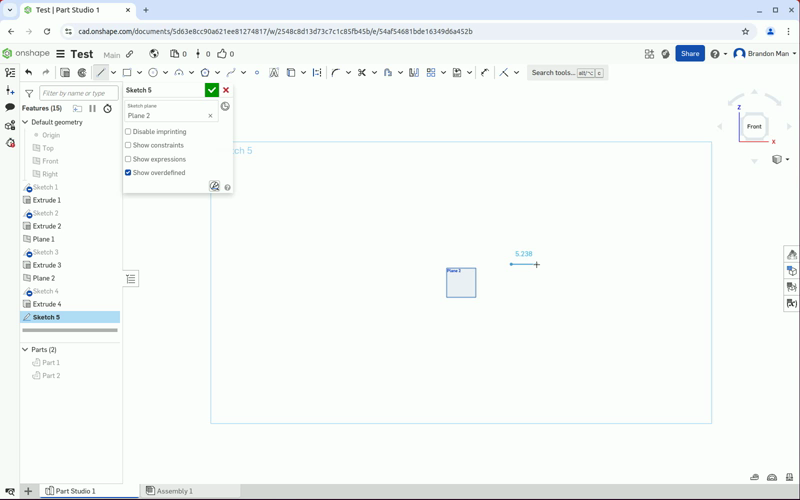
click(536, 264)
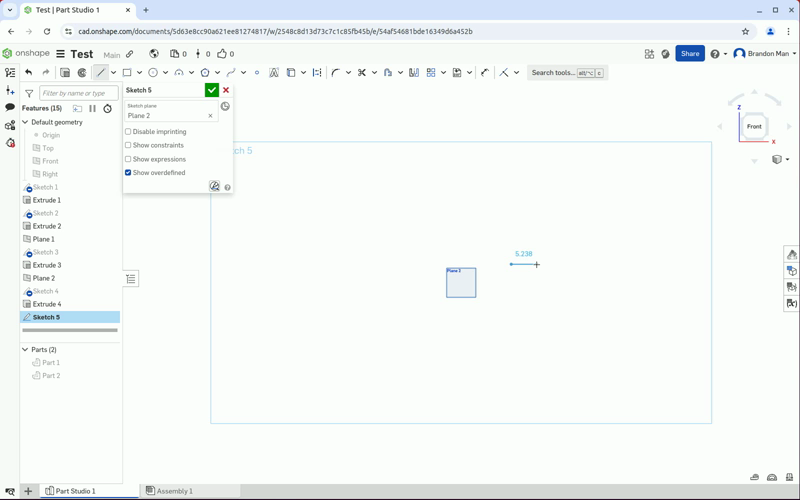
key_up(shift)
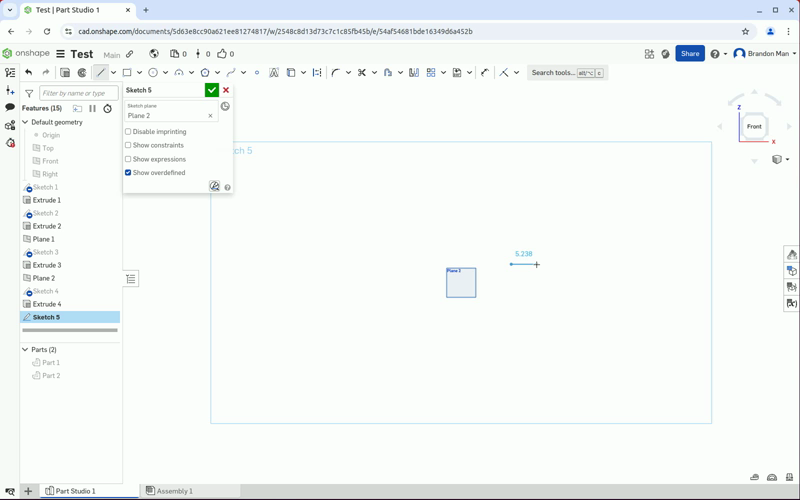
key_down(shift)
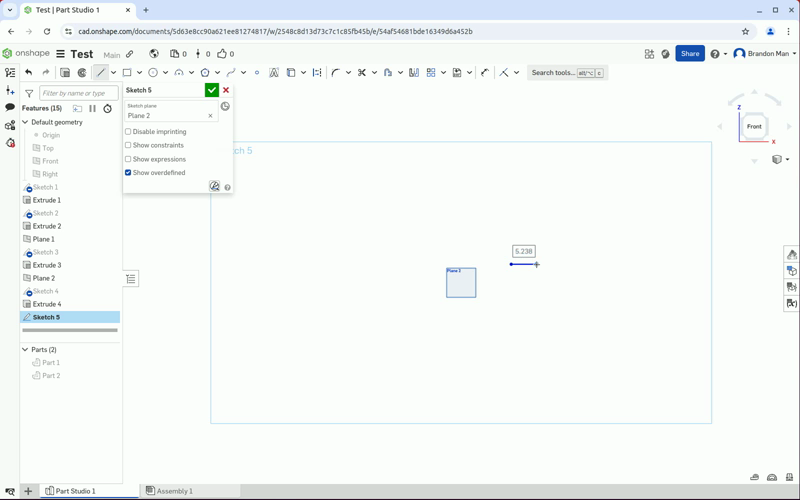
mouse_move(566, 264)
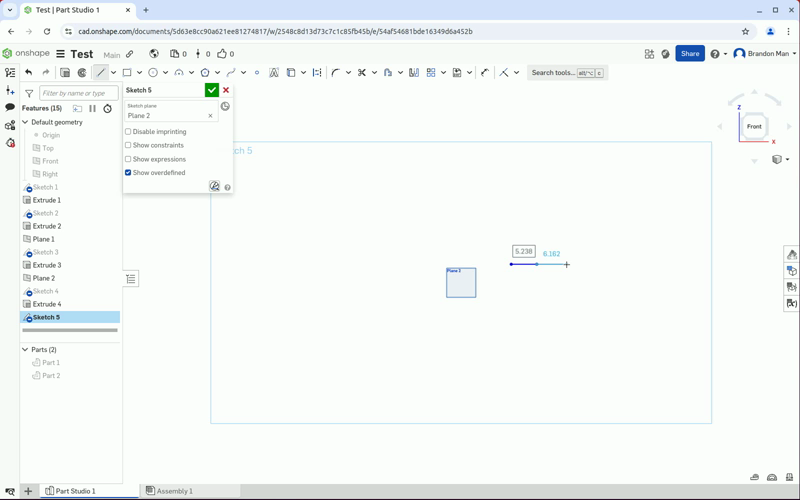
mouse_move(511, 245)
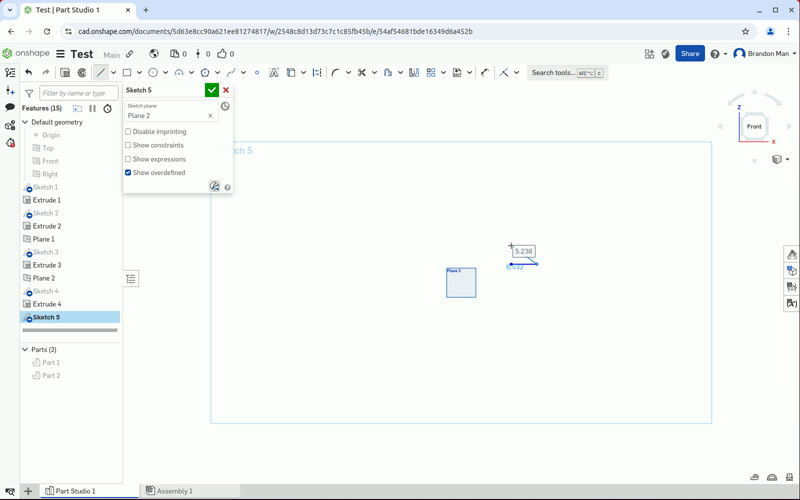
click(511, 245)
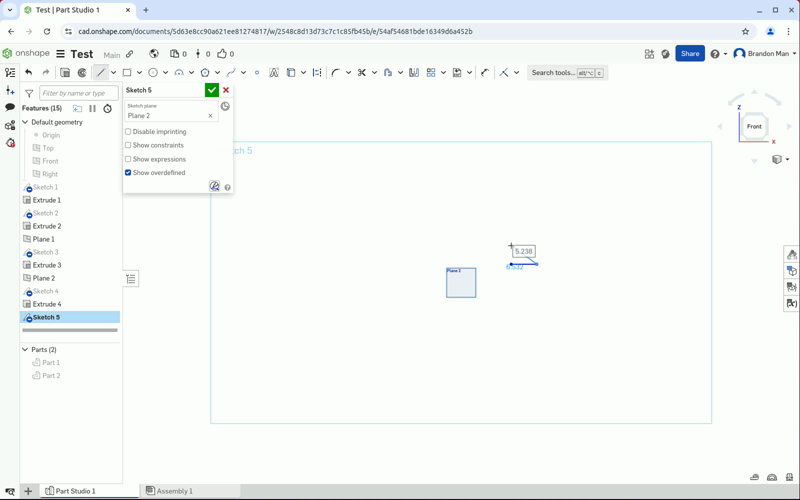
key_up(shift)
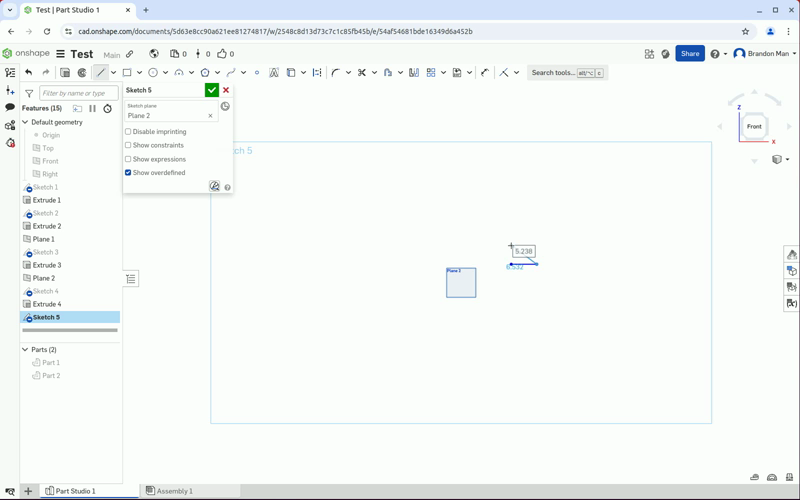
mouse_move(541, 245)
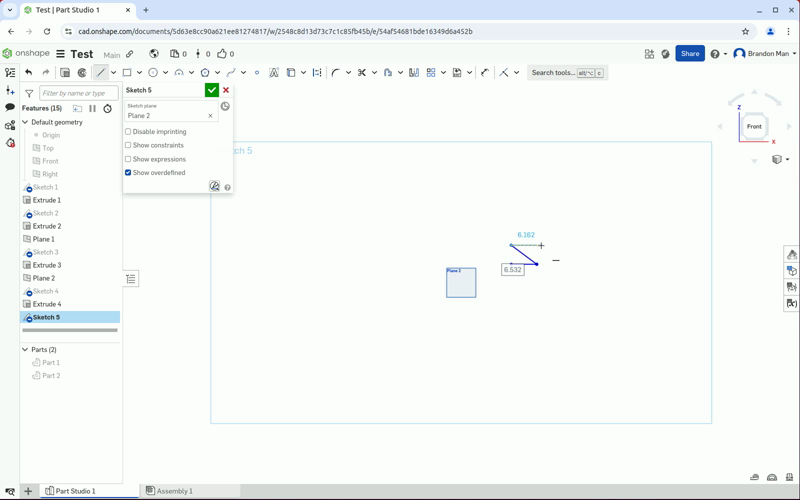
key_down(shift)
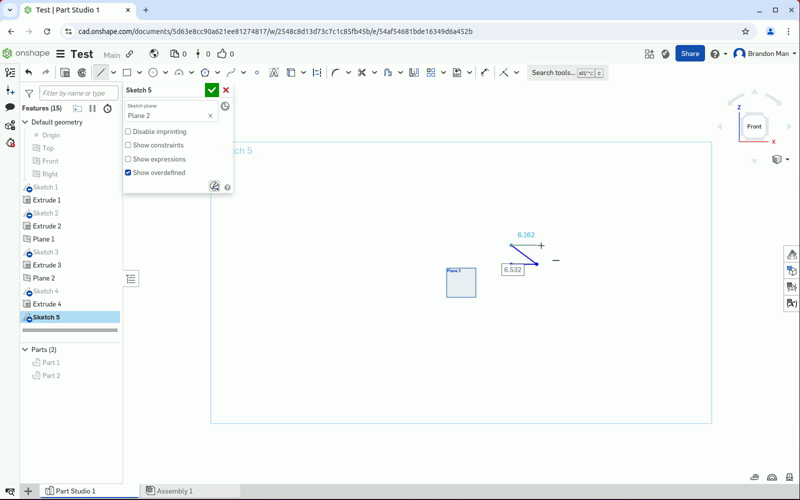
mouse_move(511, 264)
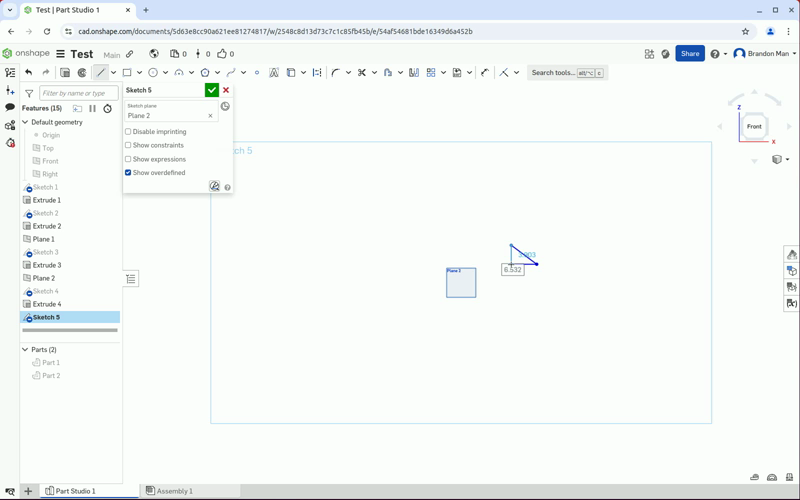
key_up(shift)
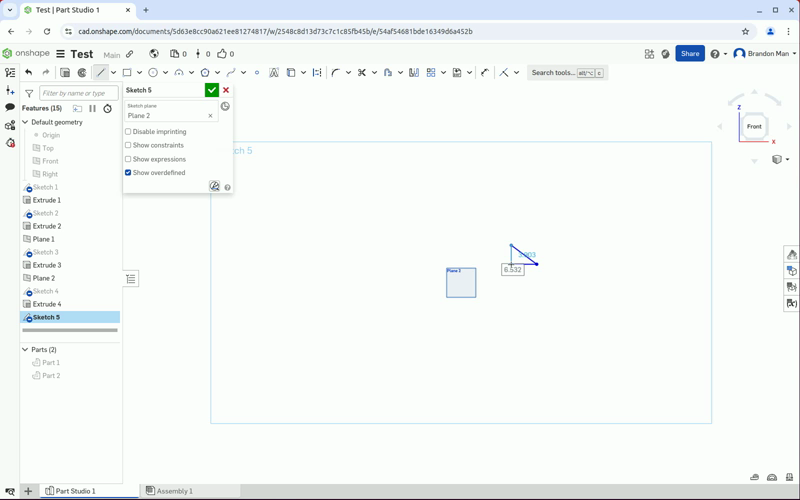
click(511, 264)
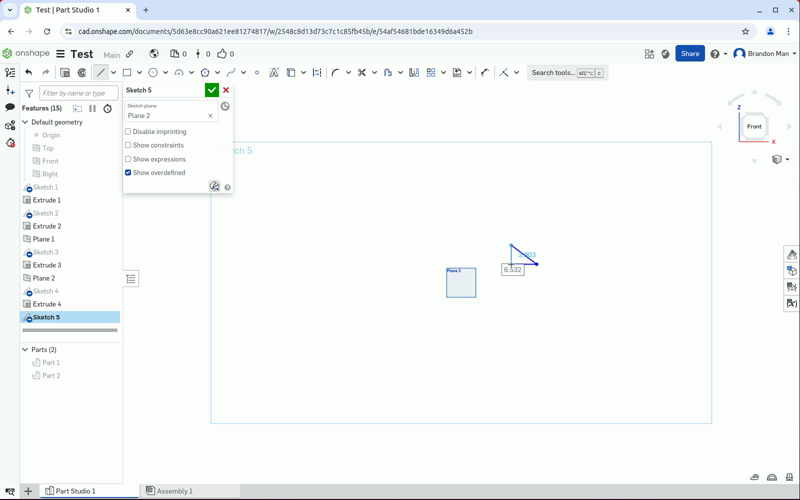
key(esc)
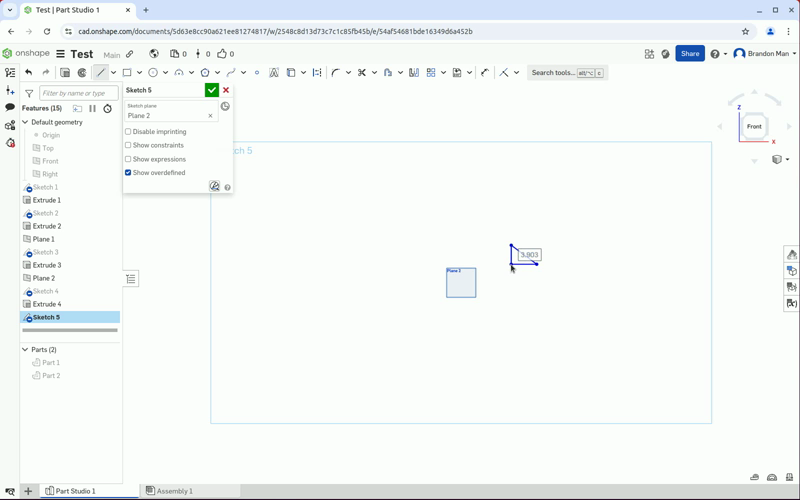
mouse_move(527, 258)
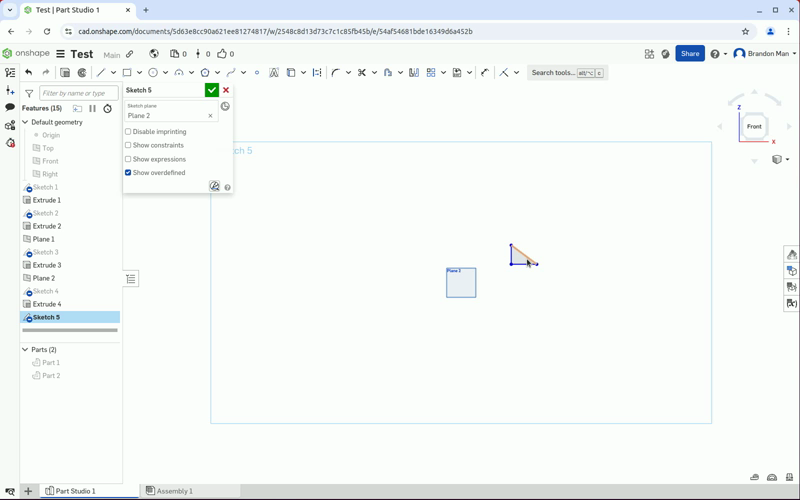
scroll(6)
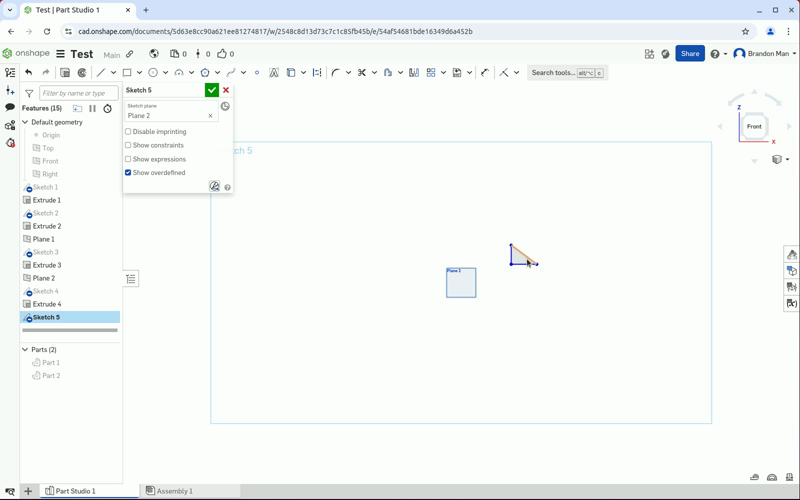
scroll(6)
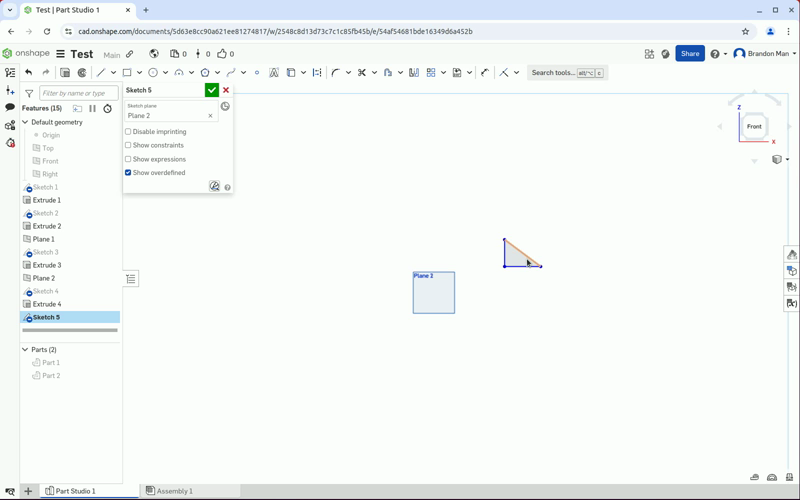
scroll(6)
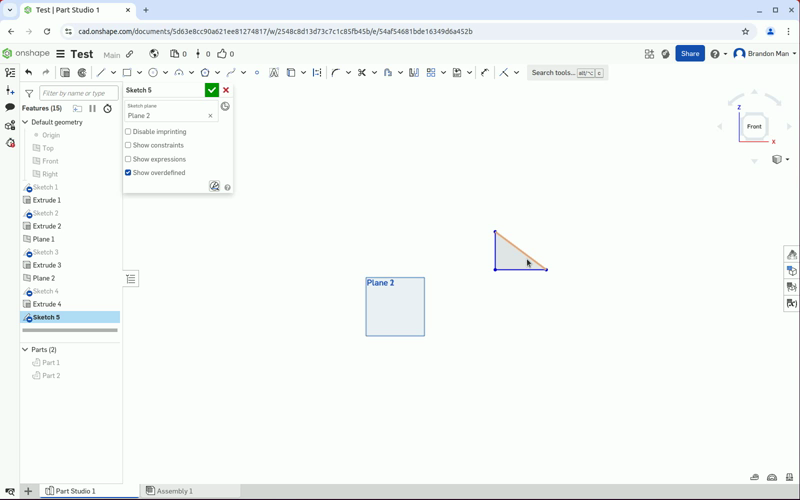
scroll(6)
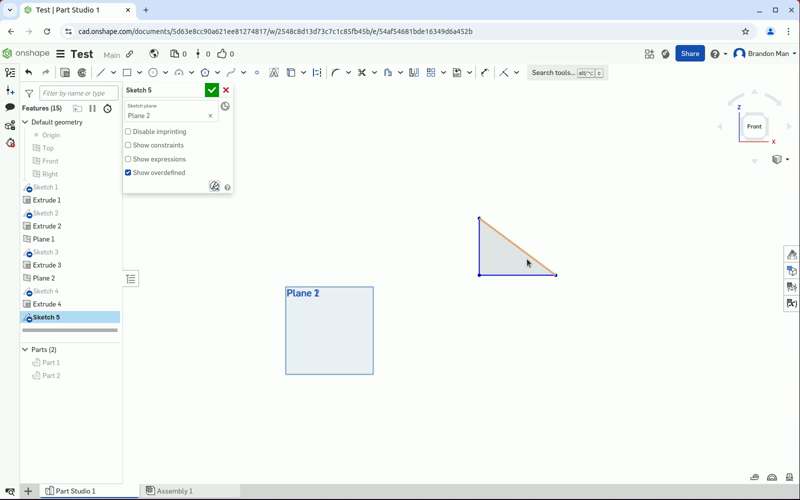
scroll(6)
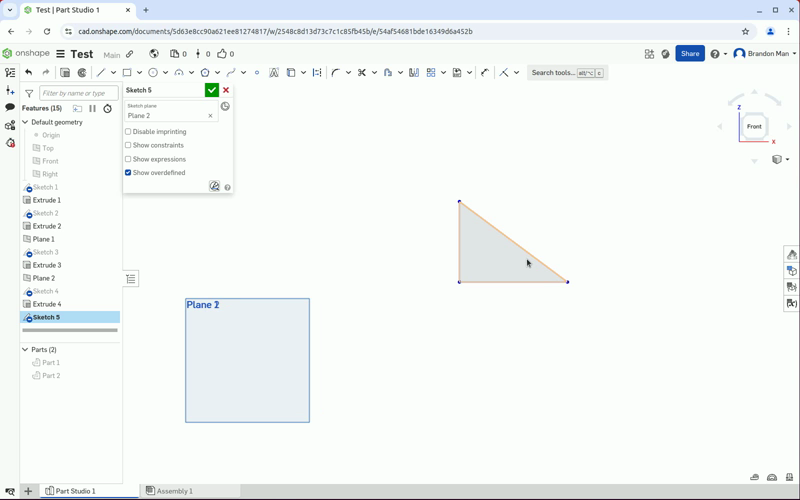
scroll(6)
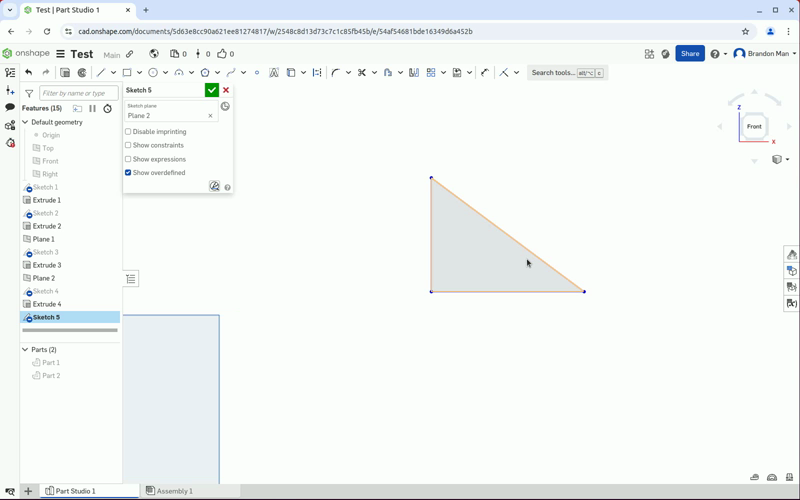
scroll(6)
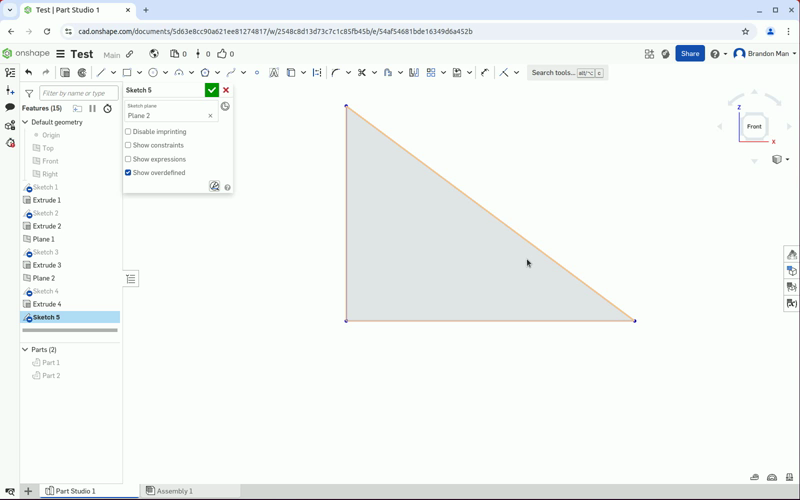
click(527, 258)
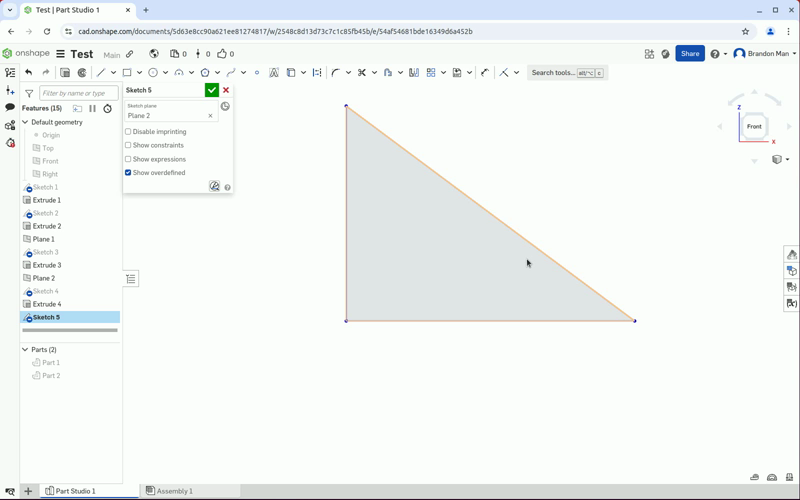
scroll(-6)
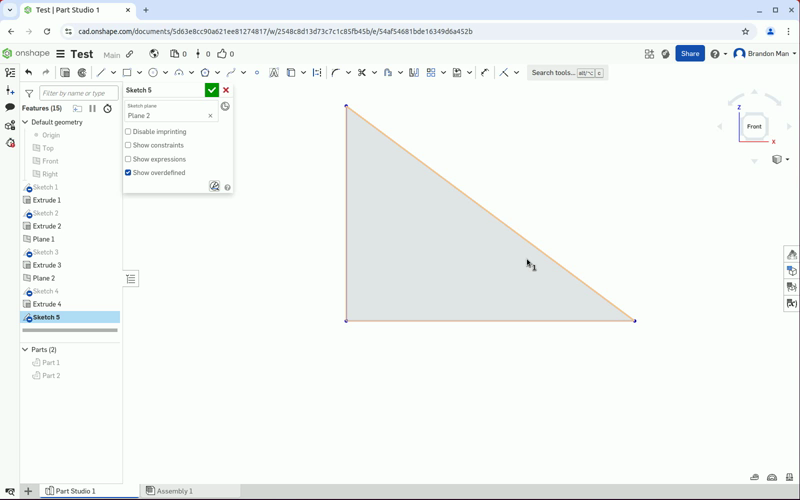
scroll(-6)
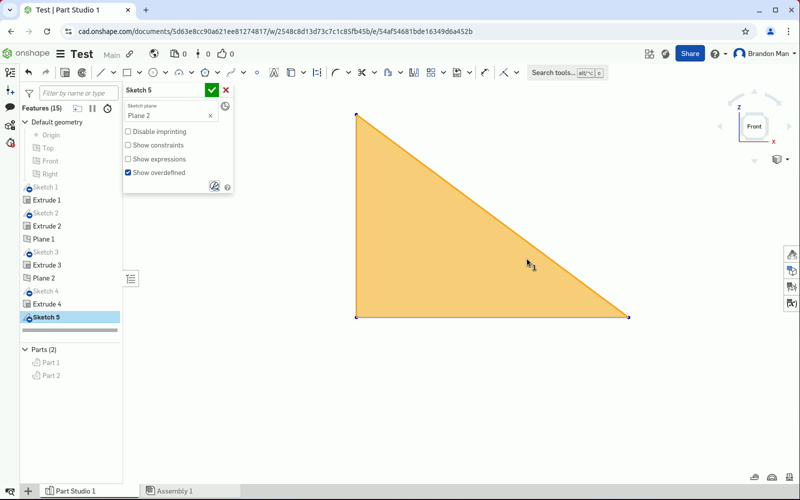
scroll(-6)
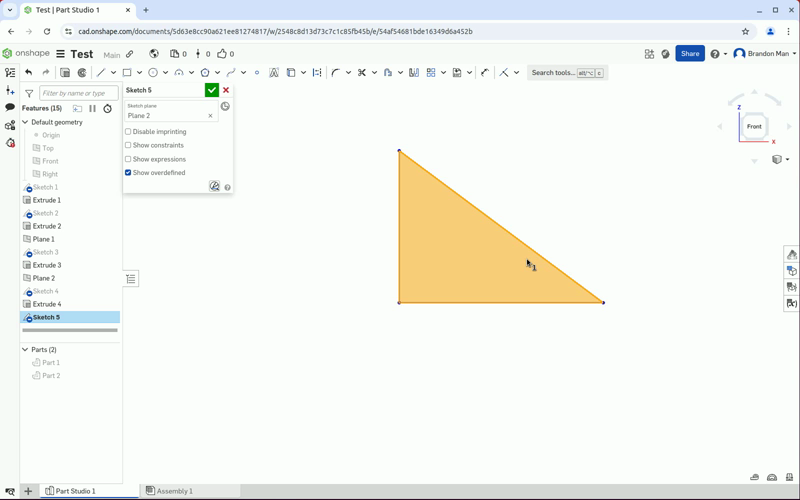
scroll(-6)
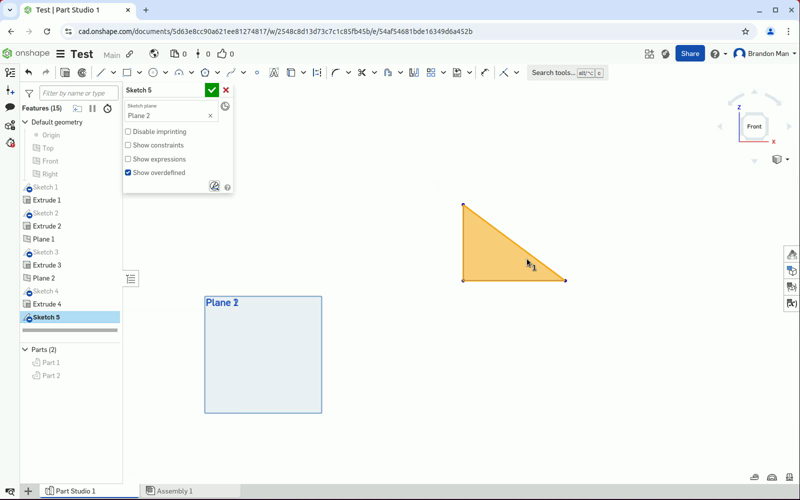
scroll(-6)
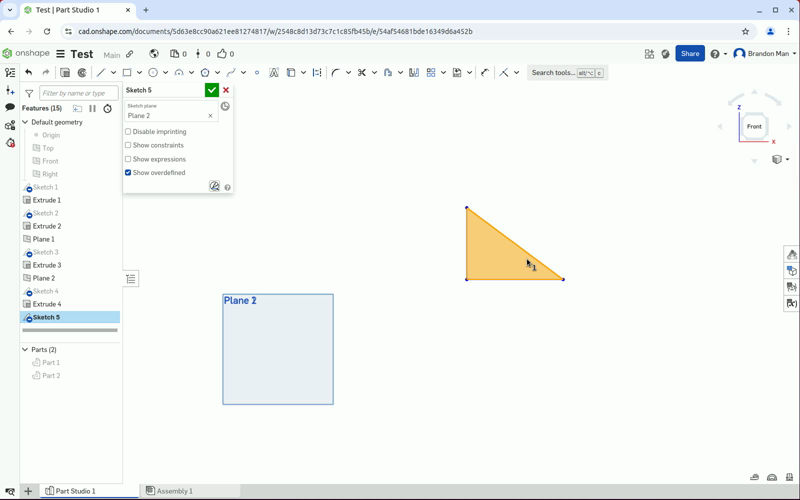
scroll(-6)
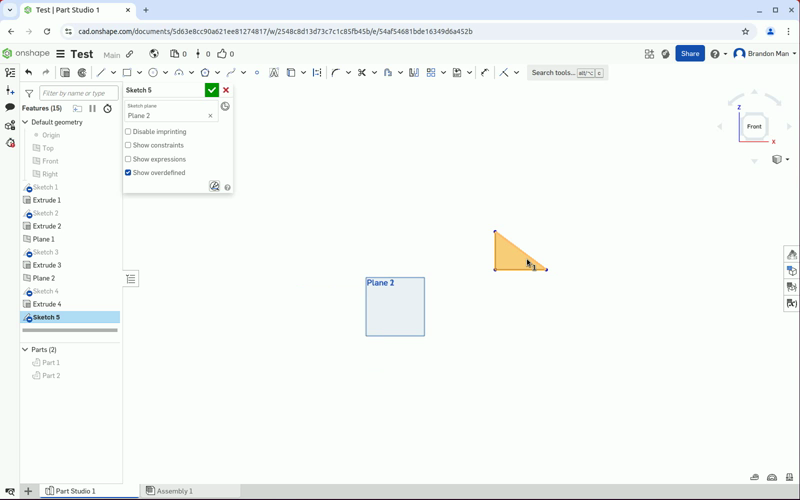
scroll(-6)
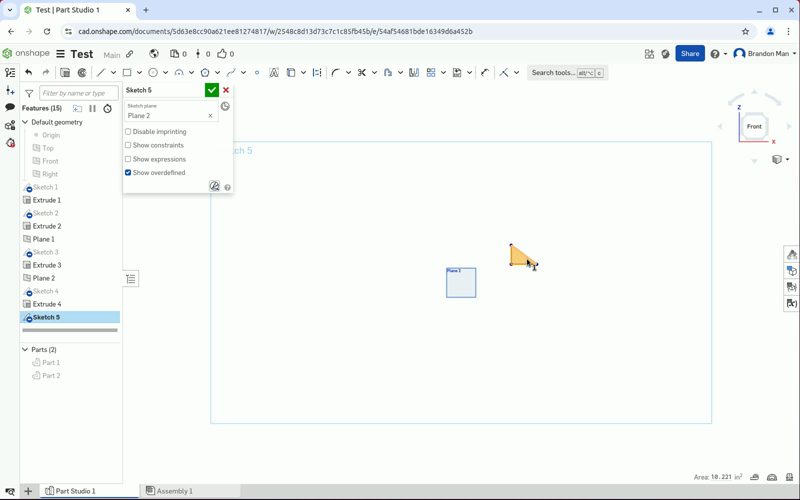
mouse_move(73, 352)
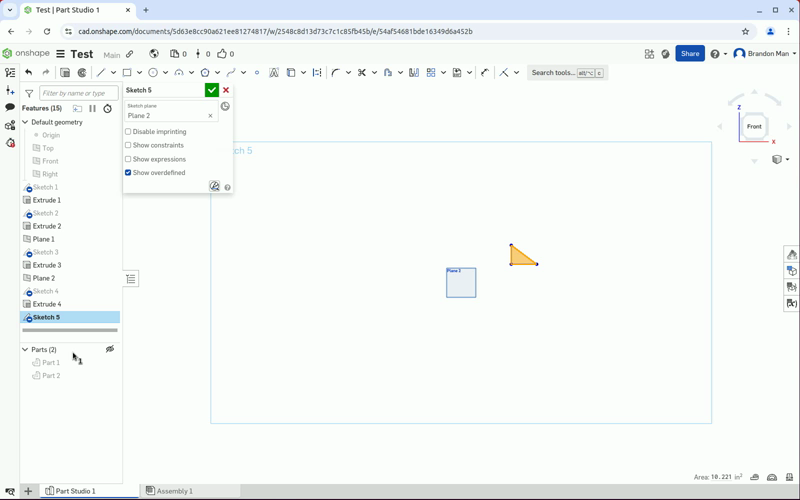
key(shift+y)
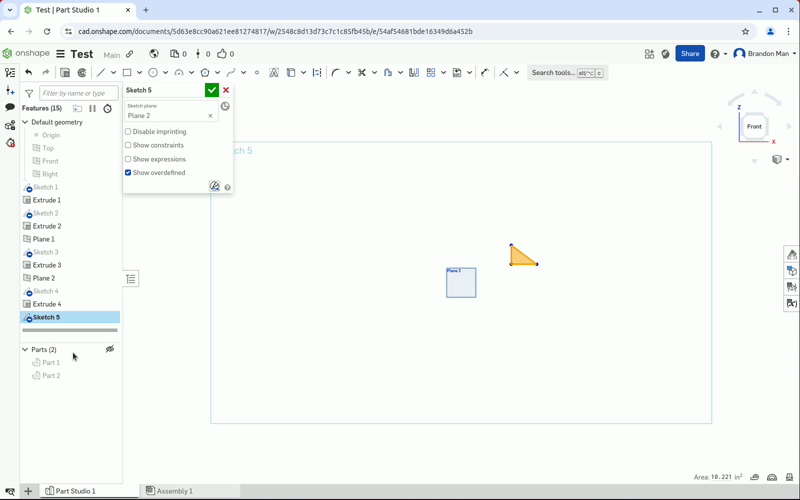
key(shift+e)
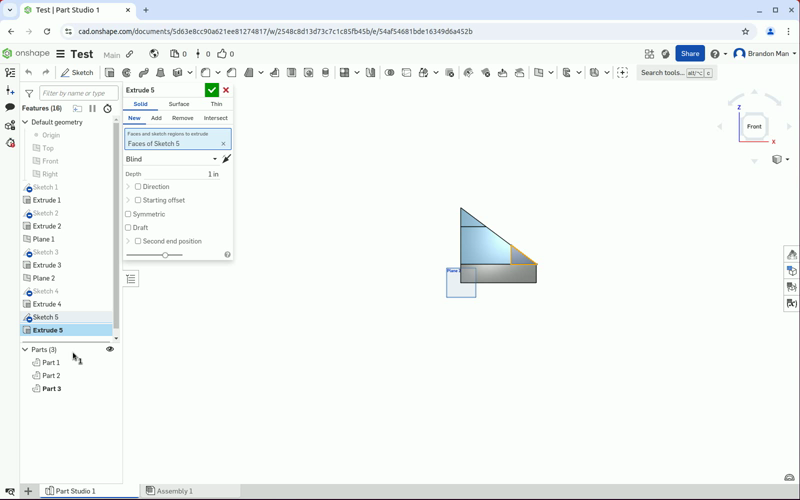
mouse_move(143, 106)
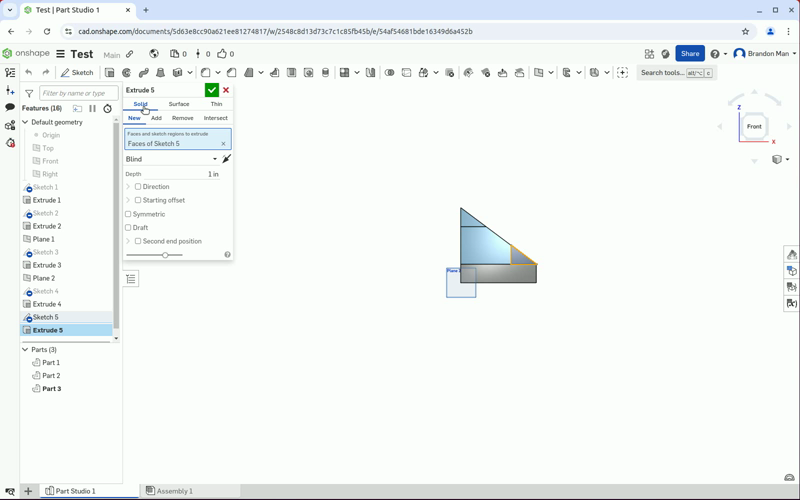
click(143, 106)
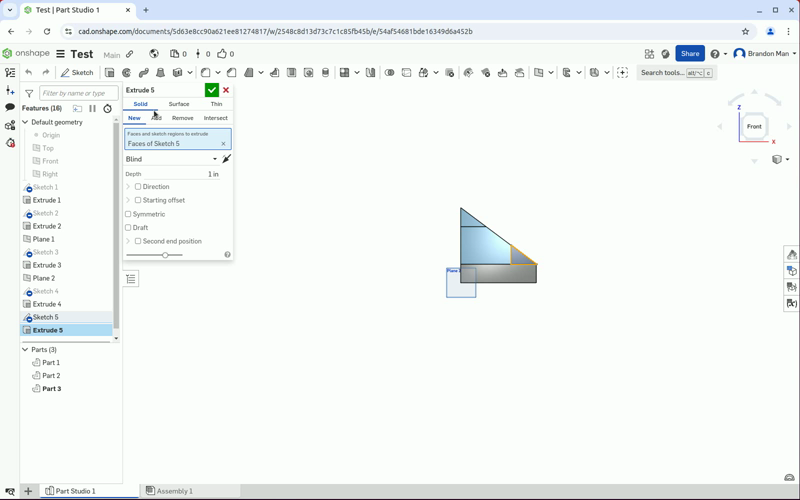
mouse_move(186, 120)
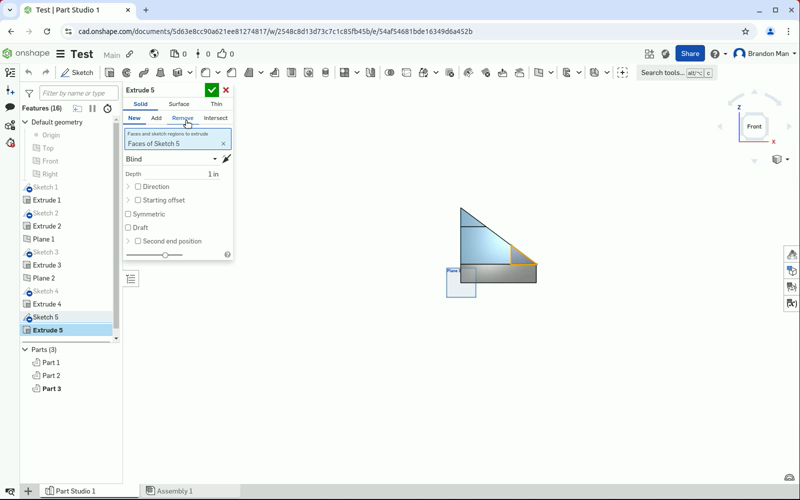
click(186, 120)
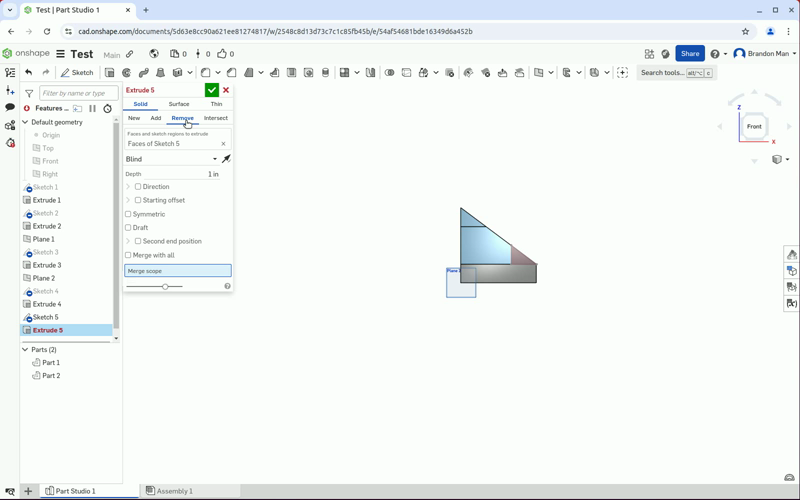
key(tab, 4)
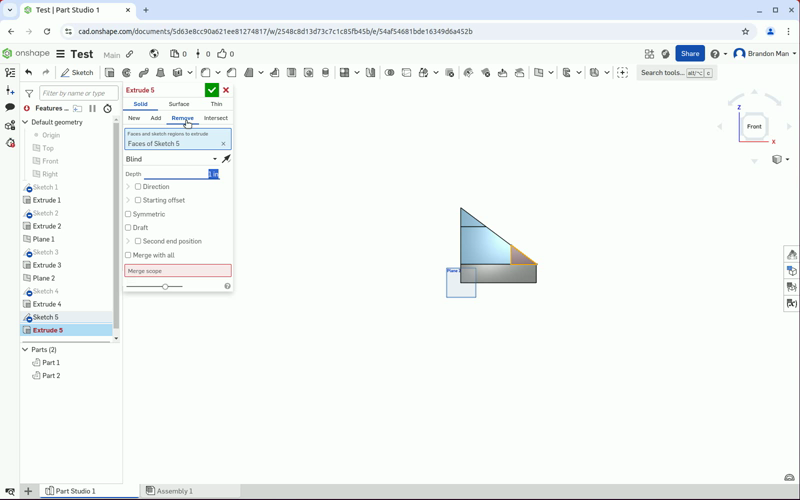
text(7.703)
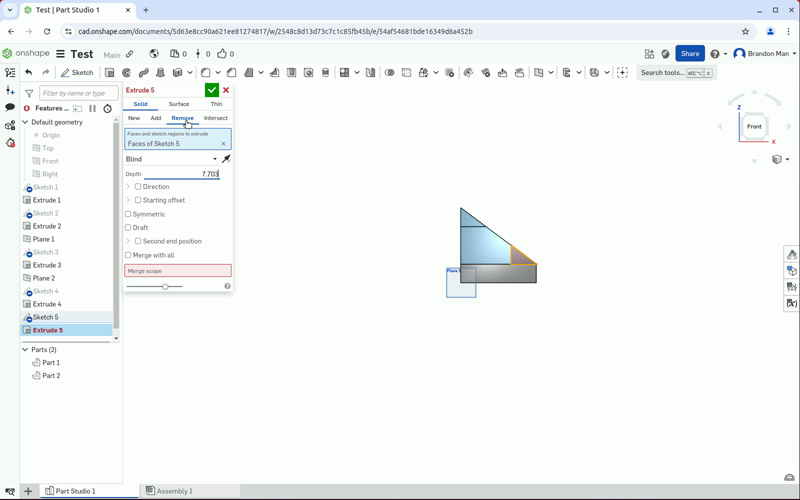
key(tab, 6)
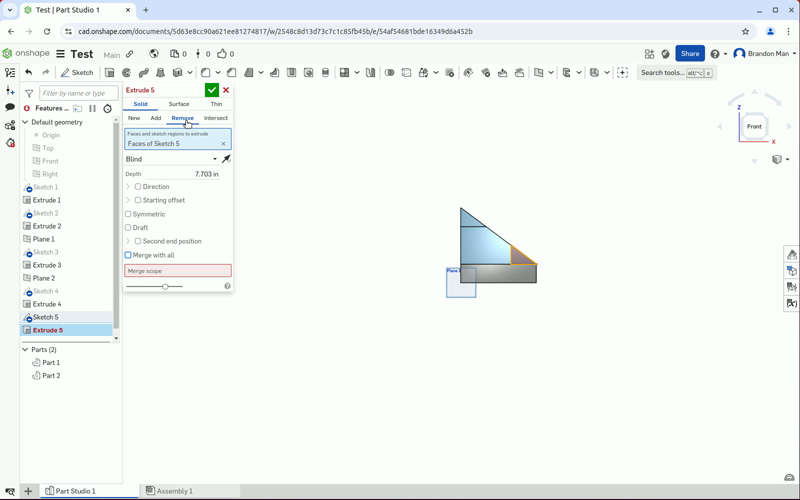
key(space)
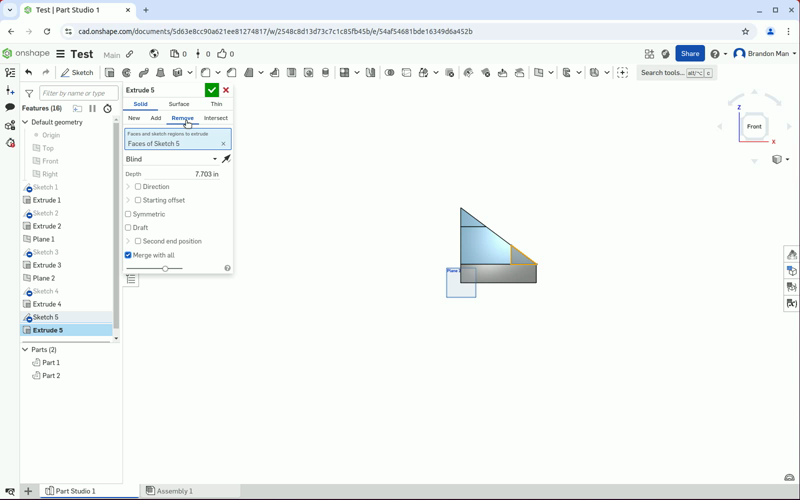
key(enter)
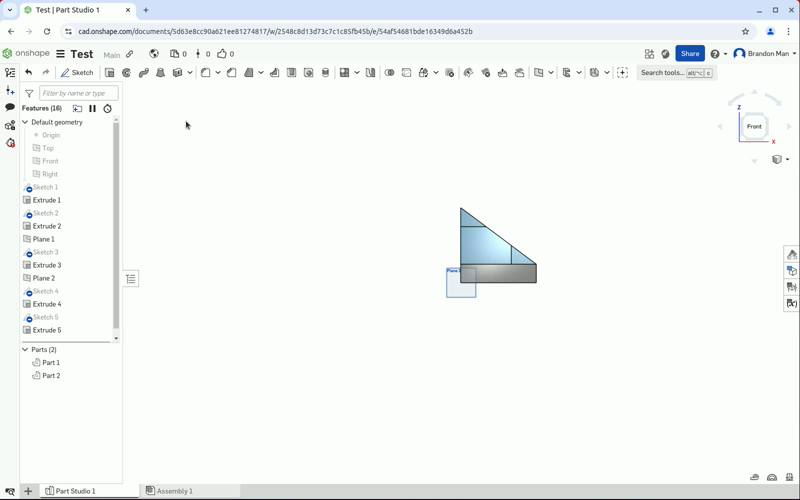
key(shift+h)
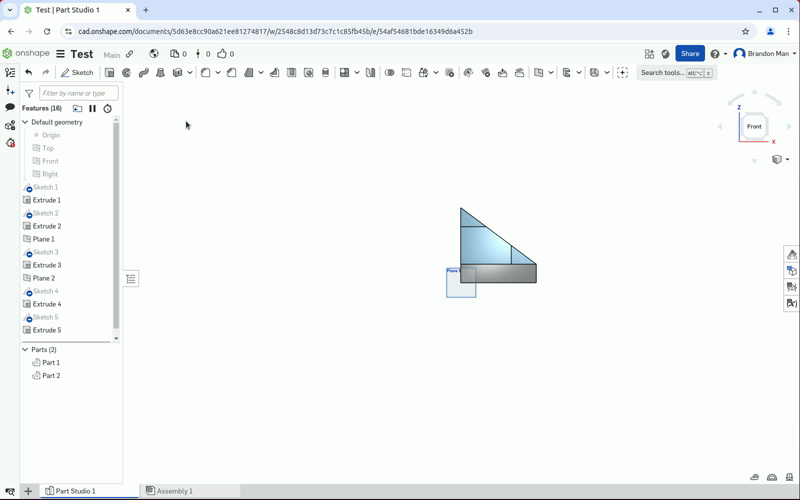
key(shift+h)
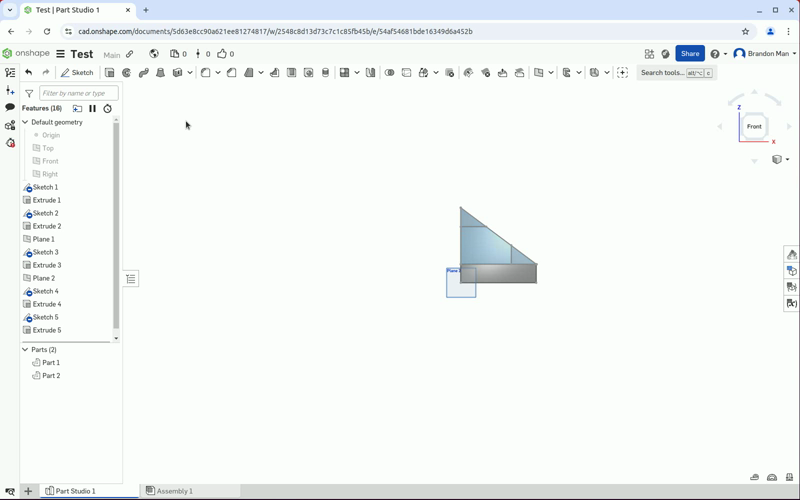
key(shift+7)
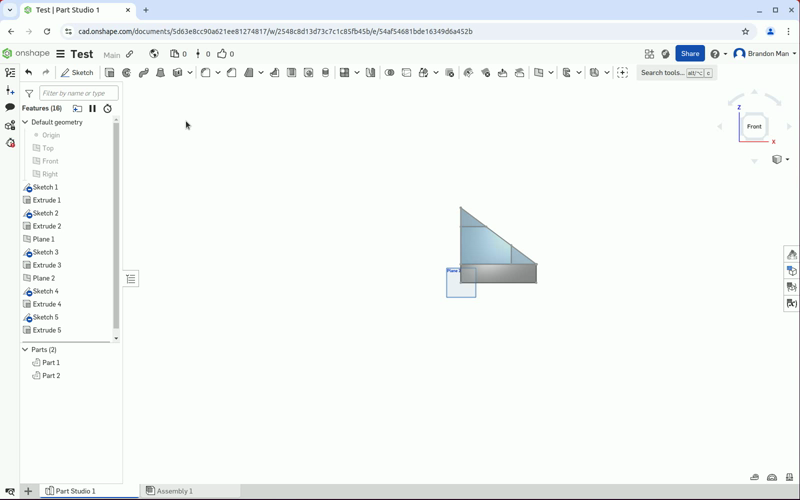
key(left, 2)
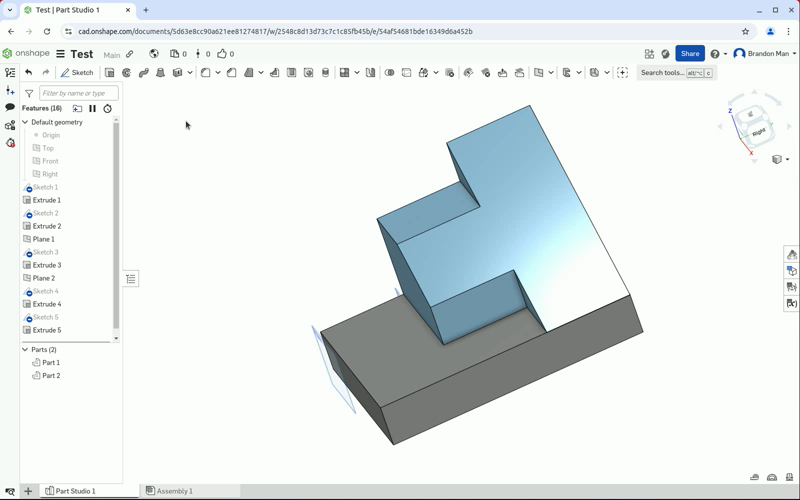
key(down, 2)
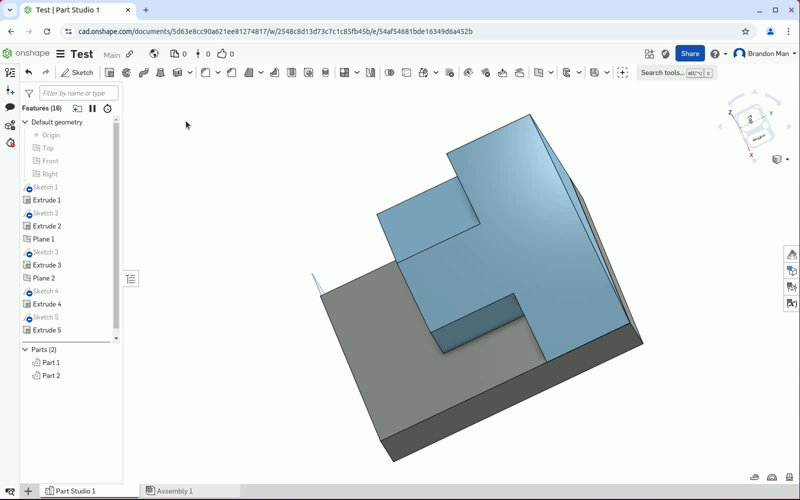
key(up, 2)
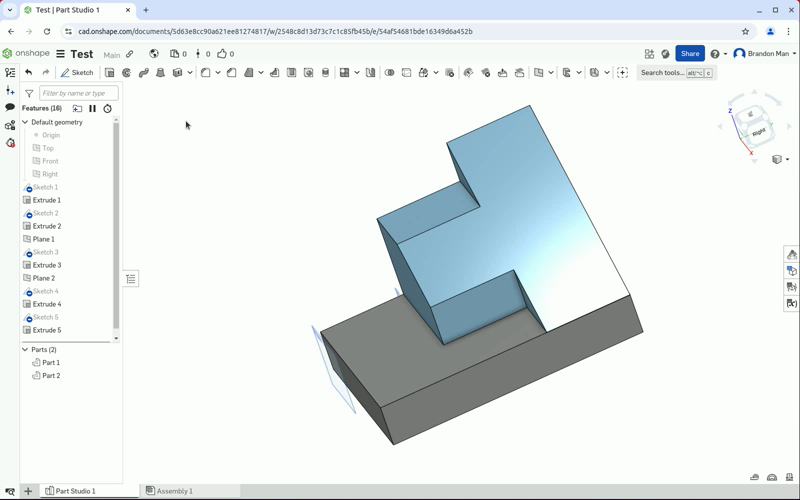
key(right, 2)
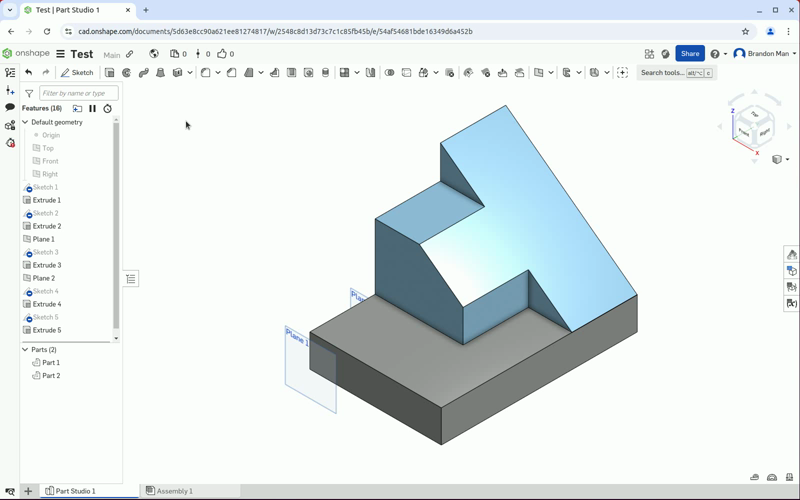
mouse_move(69, 189)
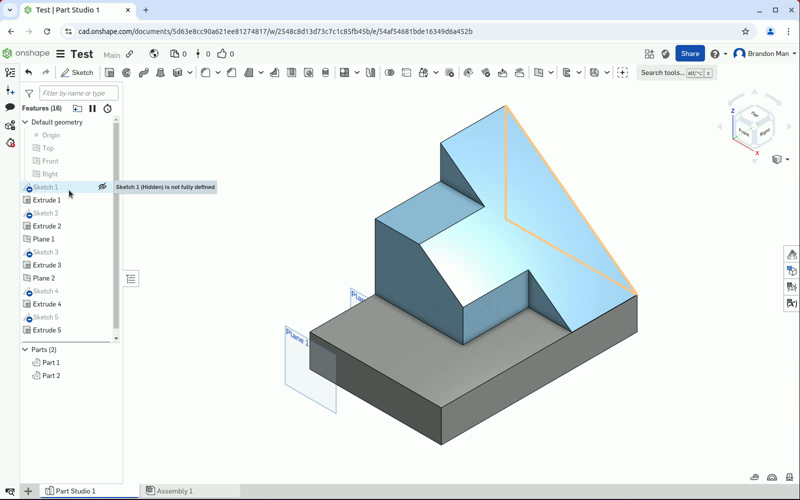
click(69, 189)